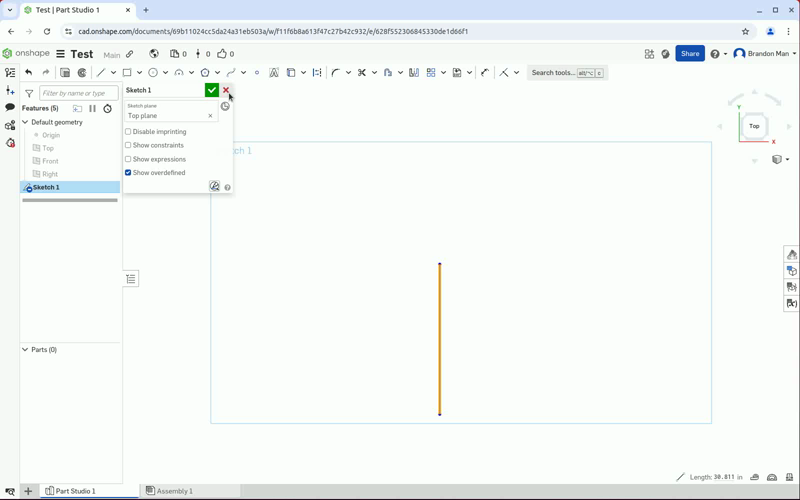
key(shift+h)
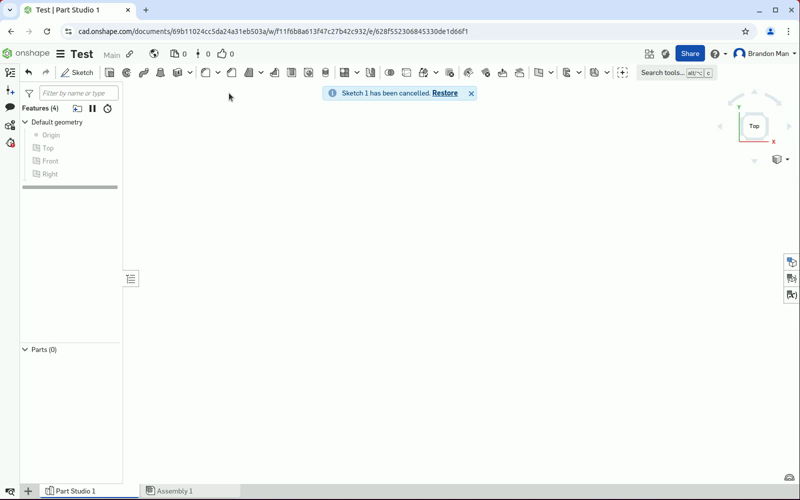
mouse_move(73, 352)
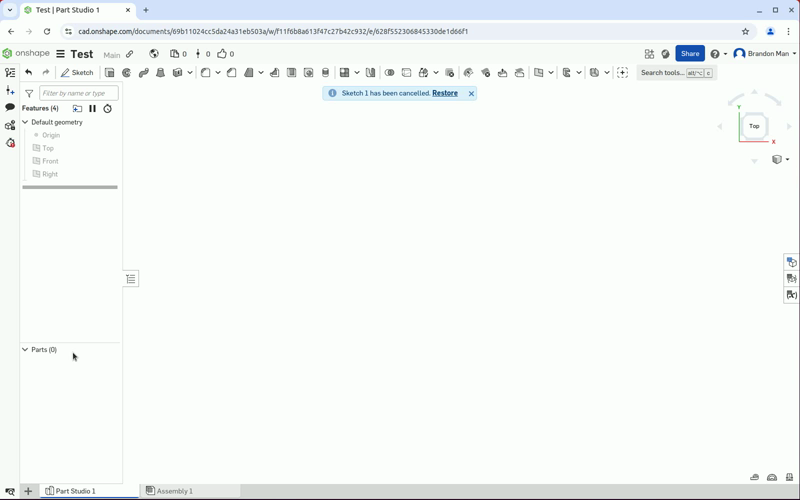
key(y)
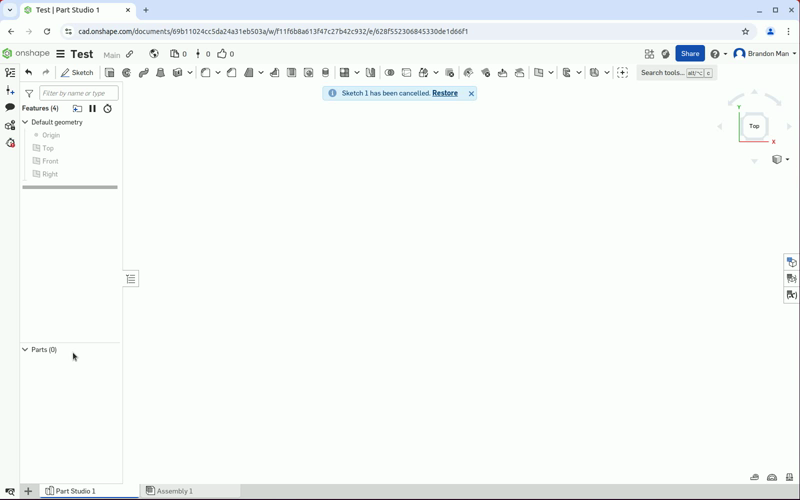
key(shift+p)
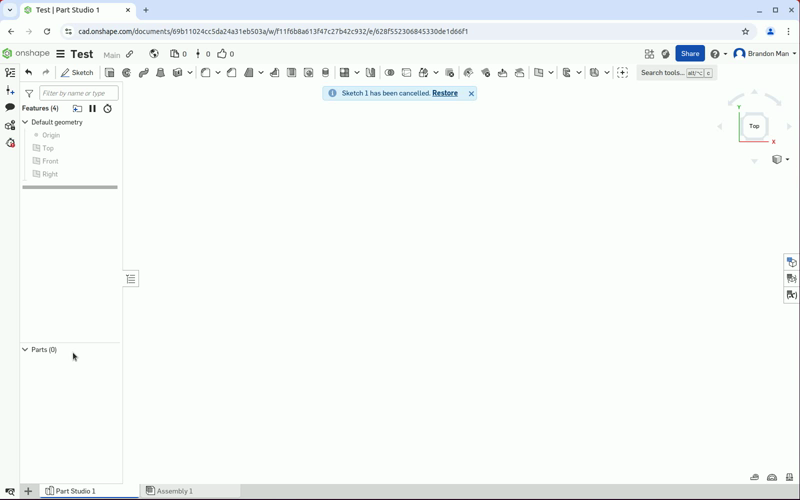
key(space)
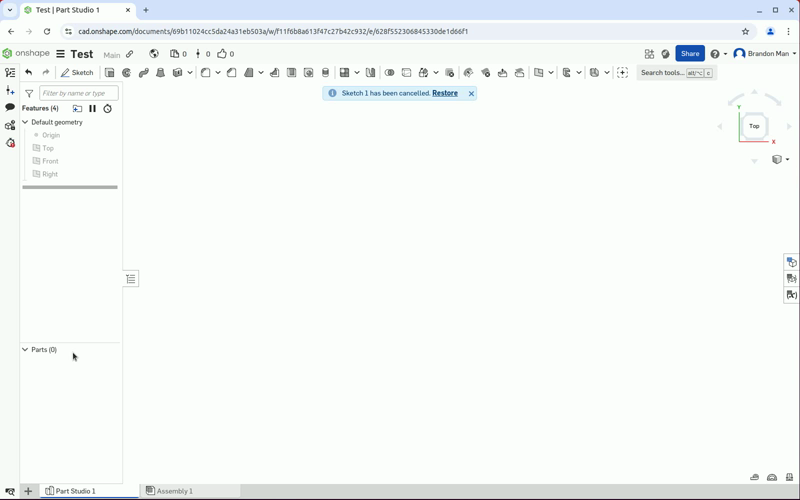
key_down(shift)
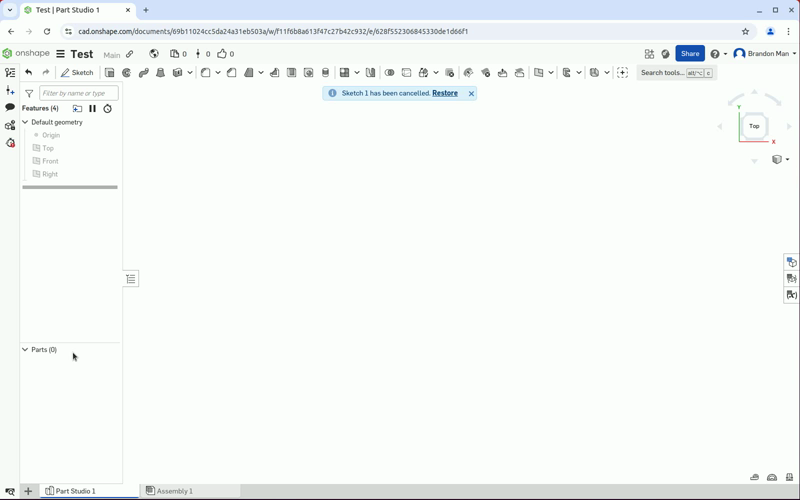
key(up)
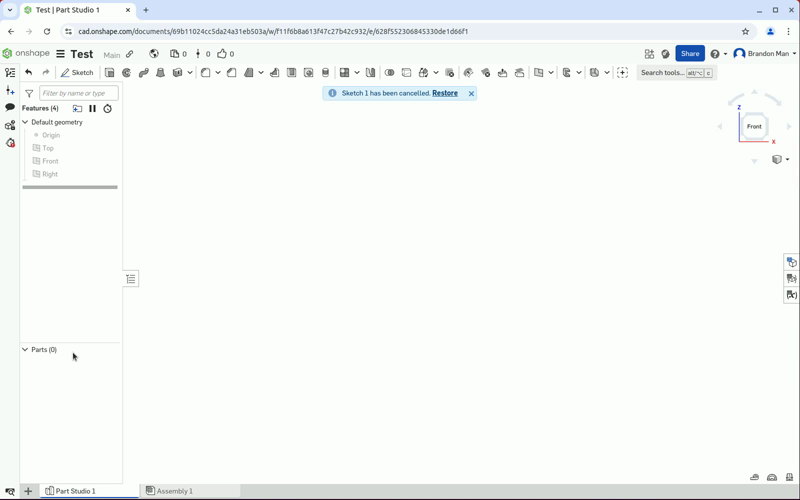
key_up(shift)
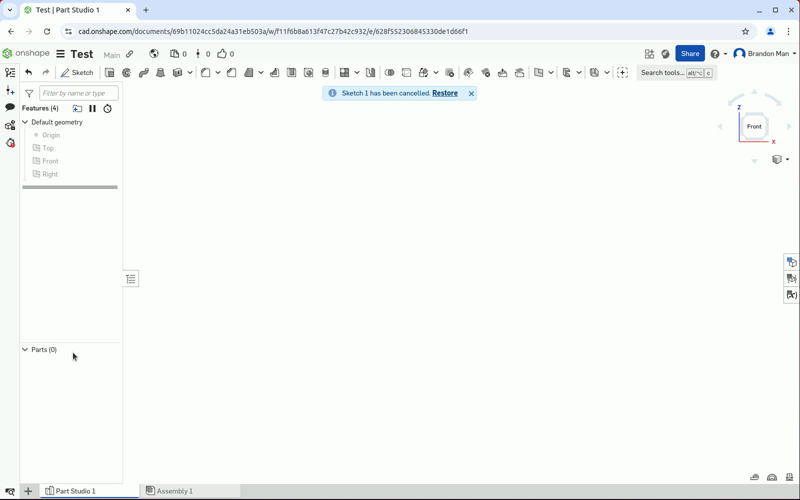
mouse_move(73, 352)
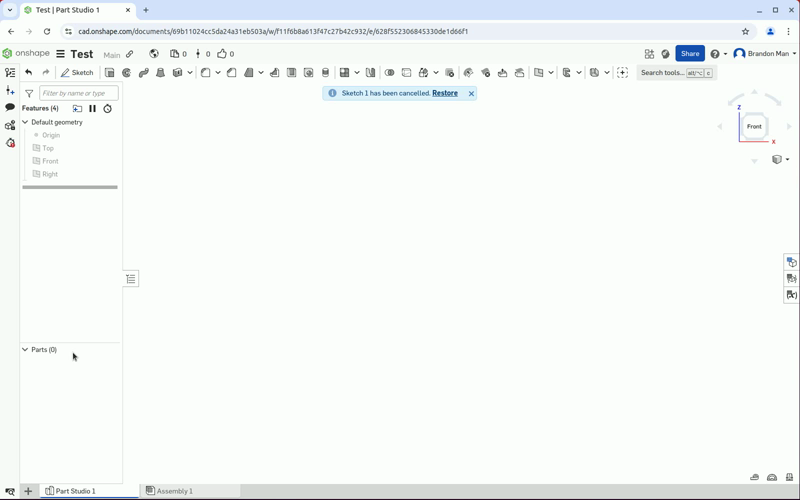
key(shift+y)
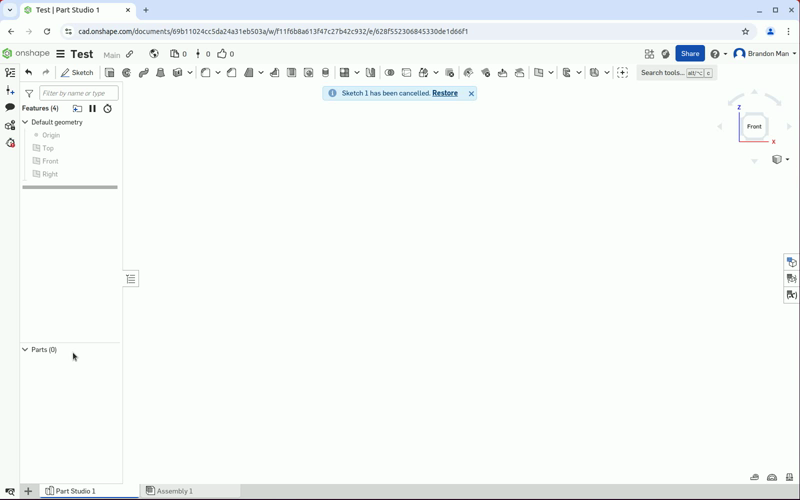
key(shift+s)
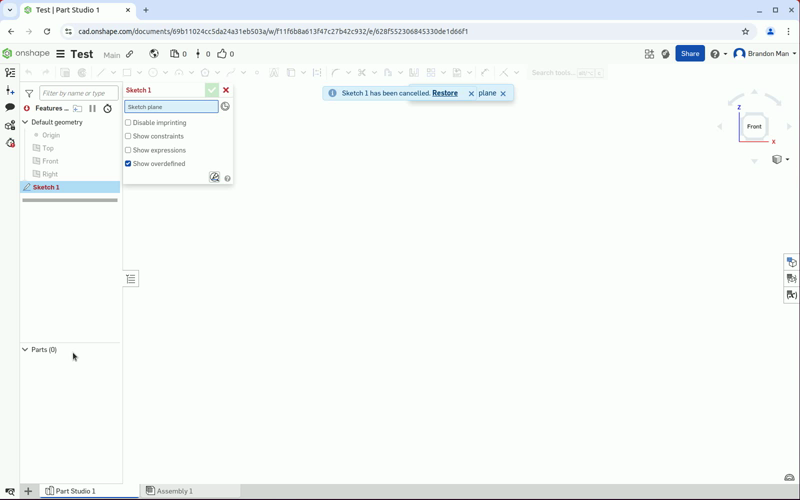
mouse_move(73, 163)
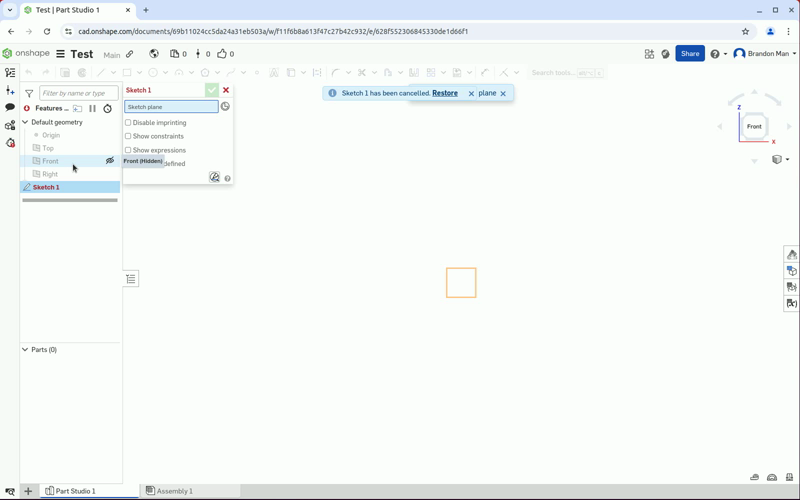
click(73, 163)
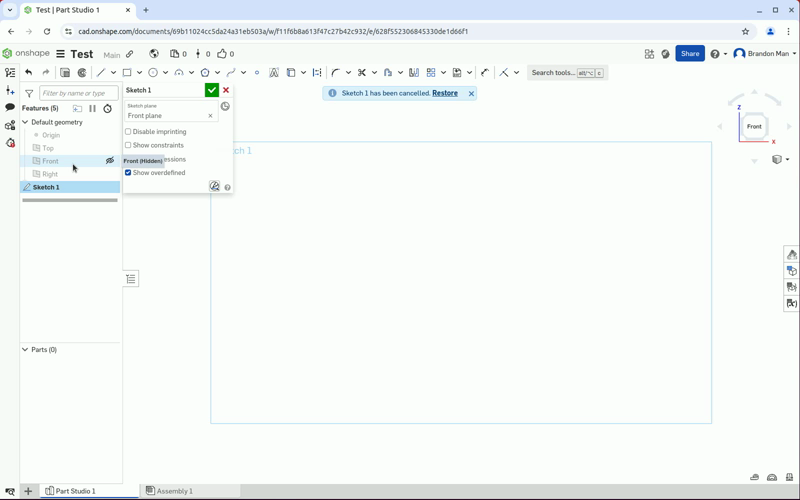
mouse_move(73, 352)
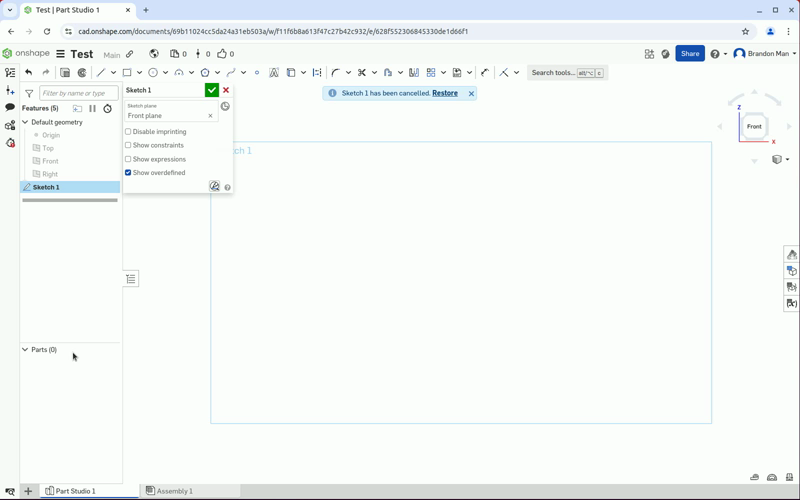
key(y)
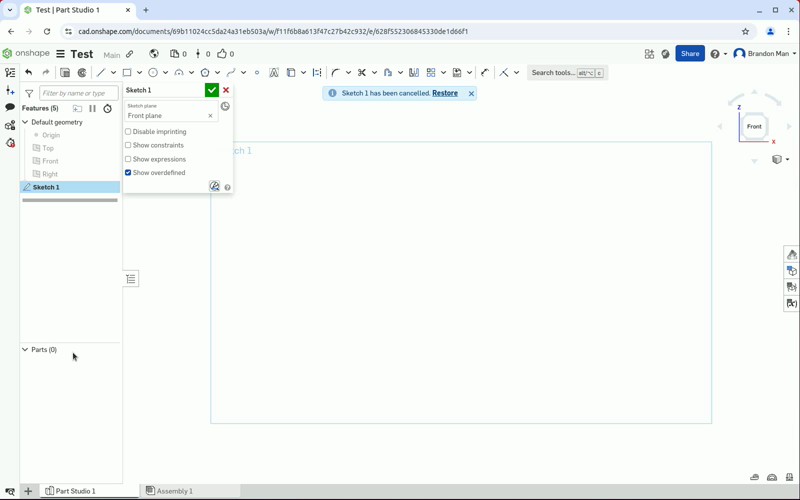
key(l)
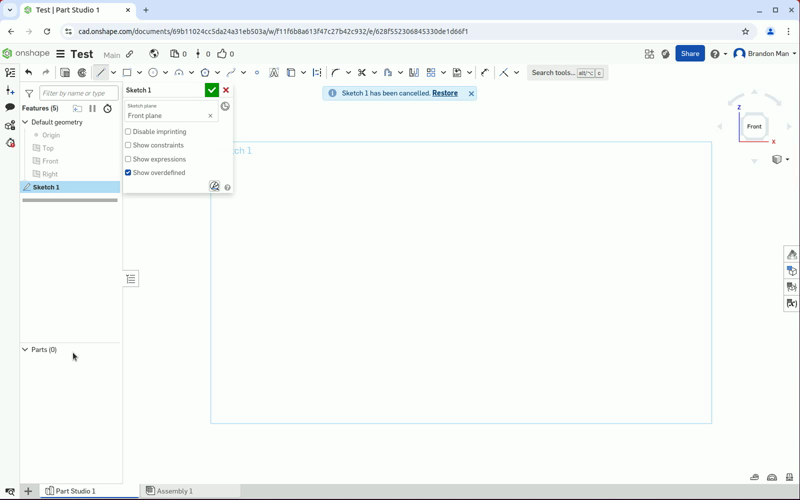
key_down(shift)
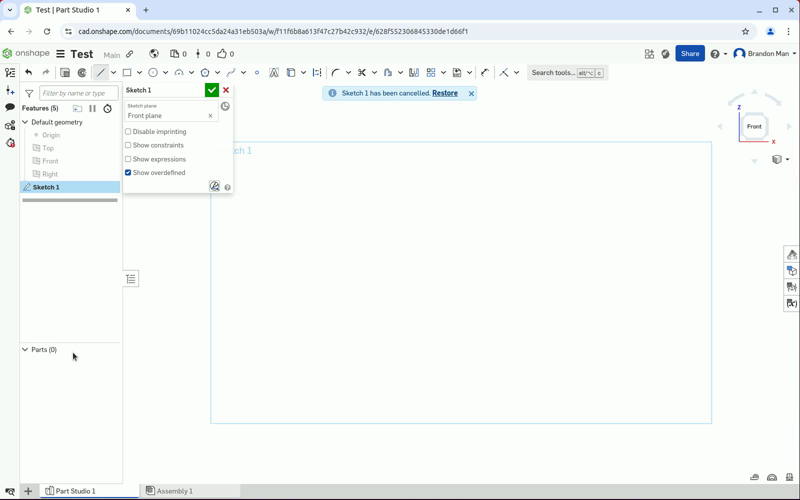
mouse_move(404, 282)
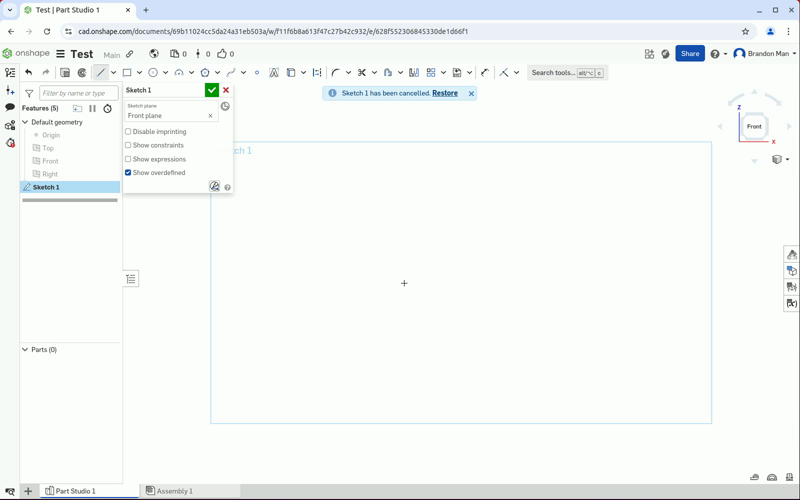
click(404, 282)
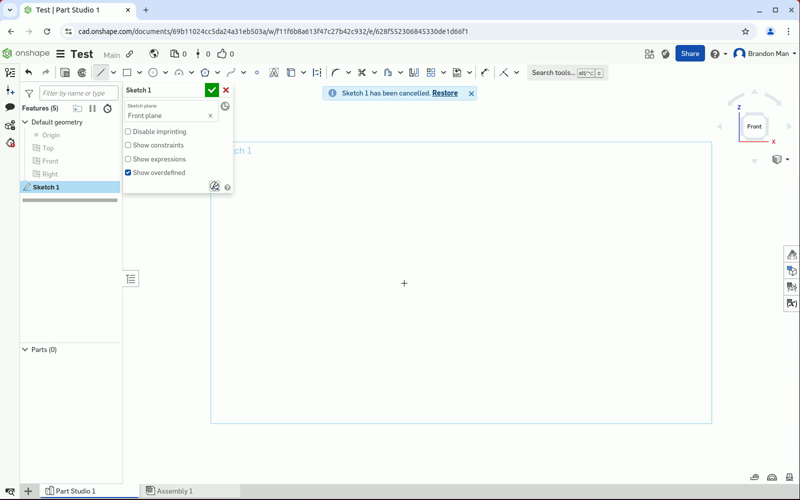
key_up(shift)
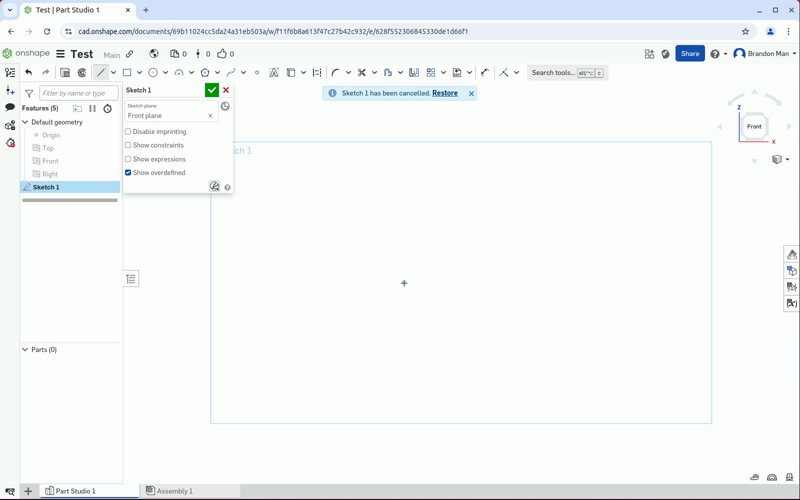
key_down(shift)
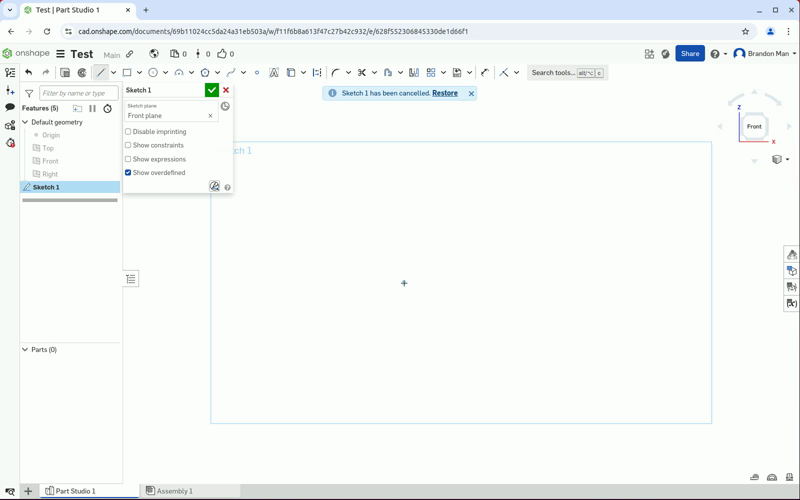
mouse_move(516, 282)
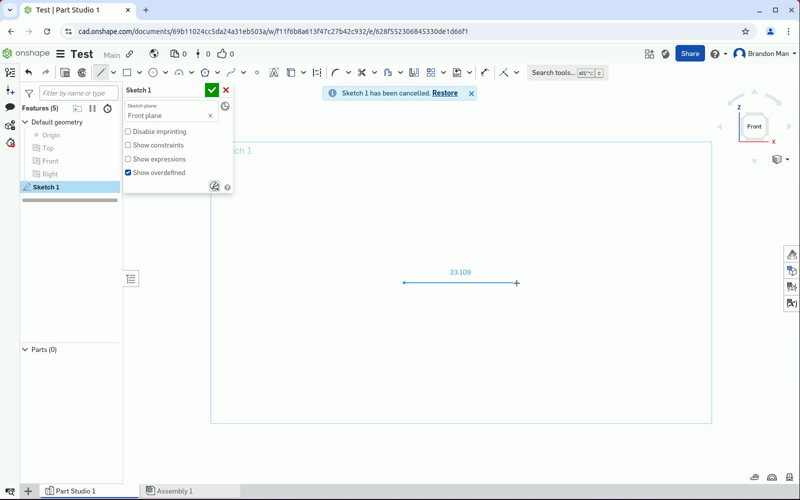
click(516, 282)
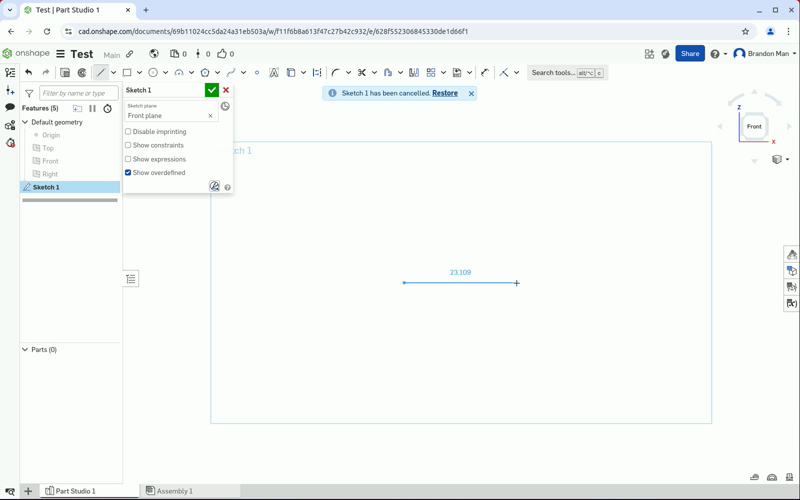
key_up(shift)
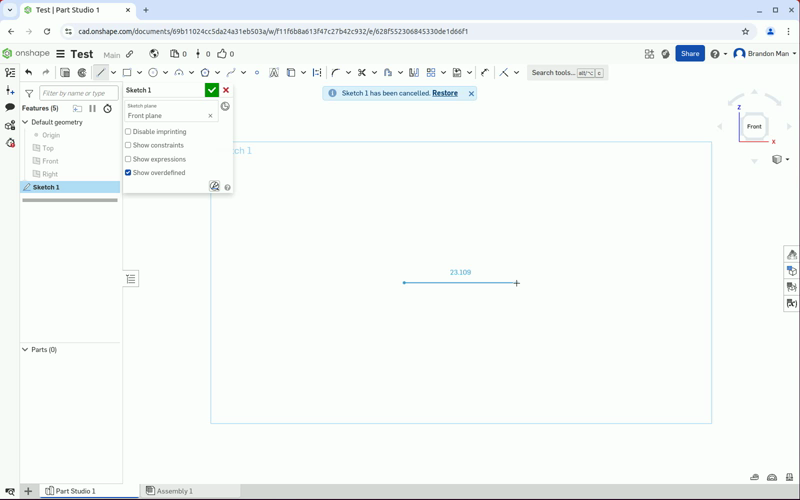
key_down(shift)
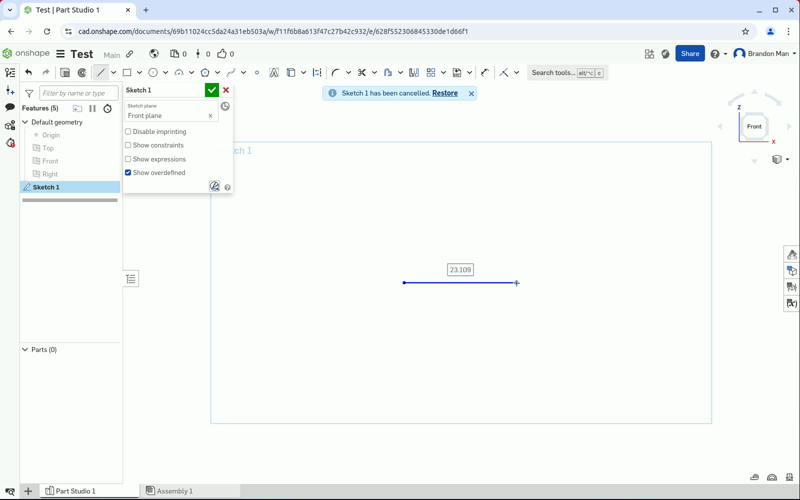
mouse_move(546, 282)
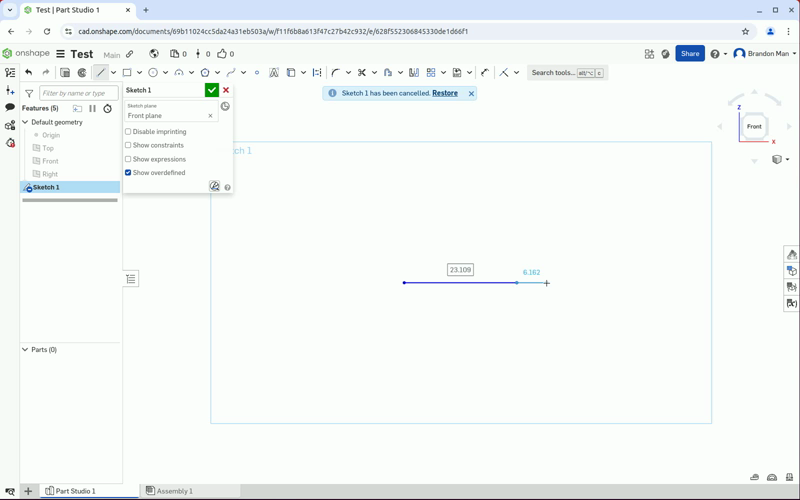
mouse_move(516, 226)
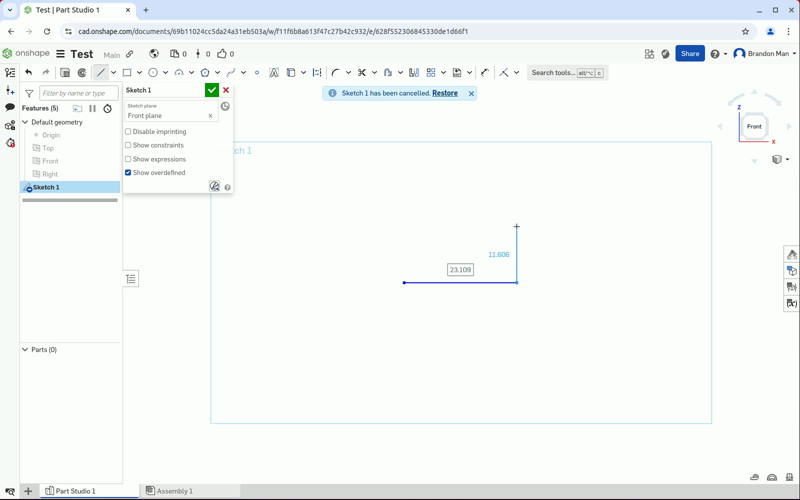
click(516, 226)
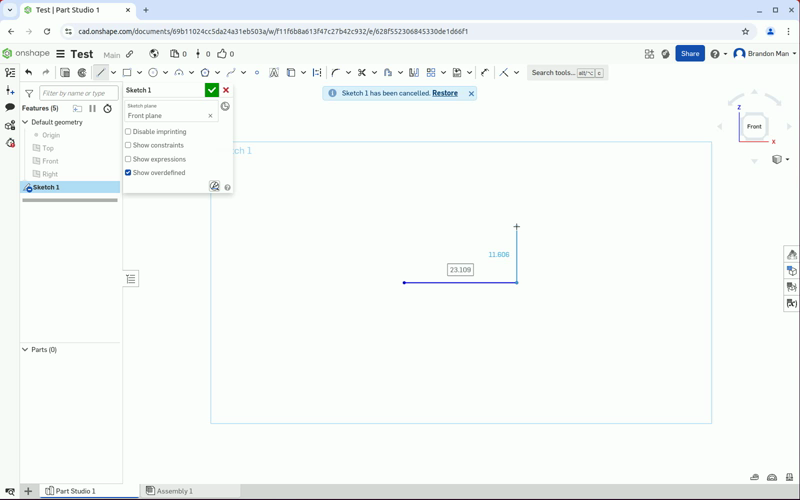
key_up(shift)
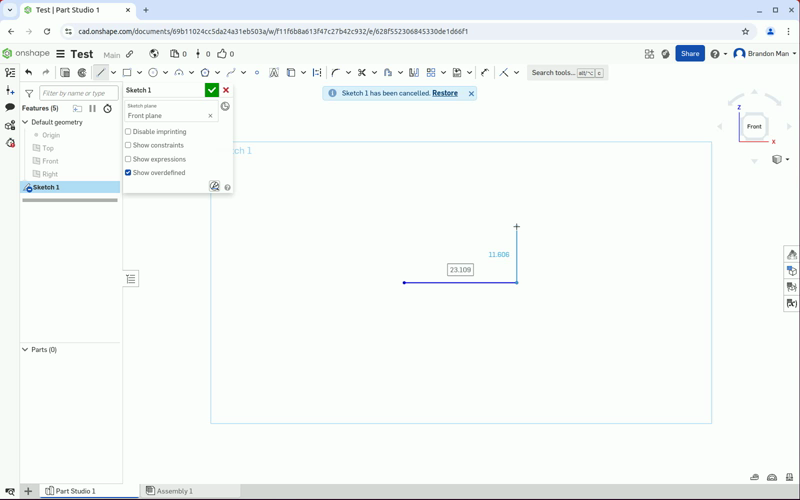
key_down(shift)
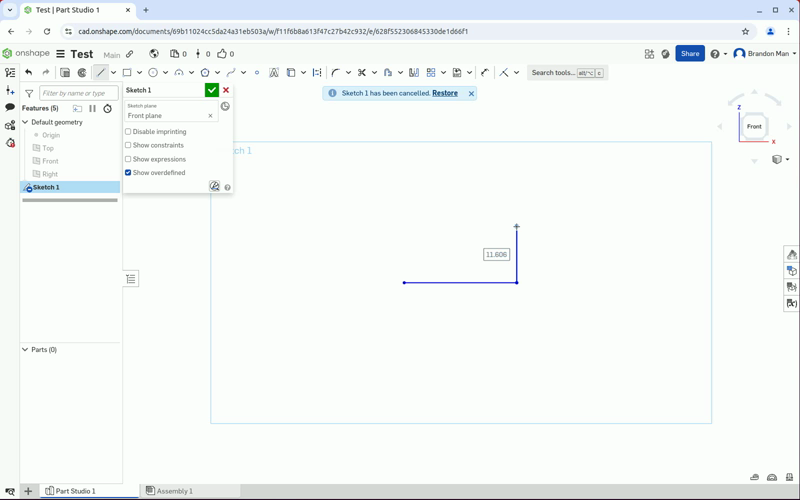
mouse_move(461, 170)
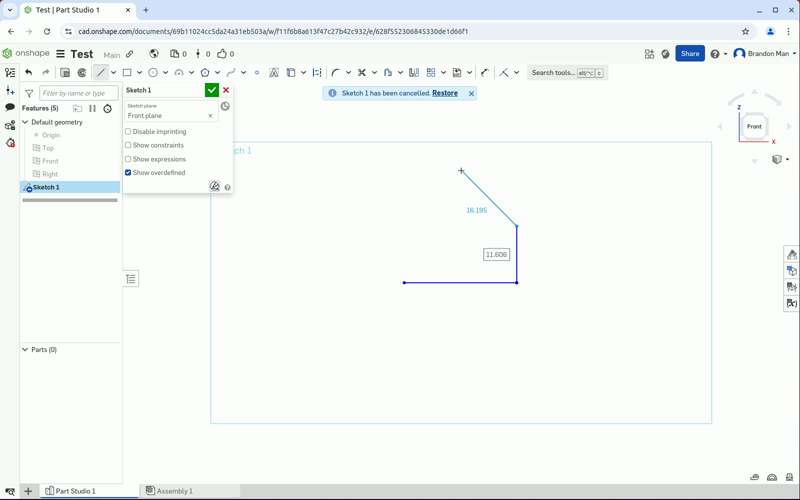
click(461, 170)
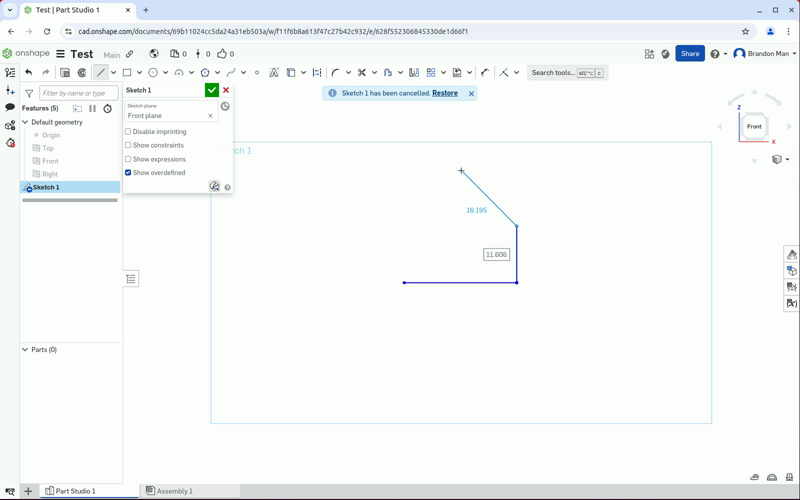
key_up(shift)
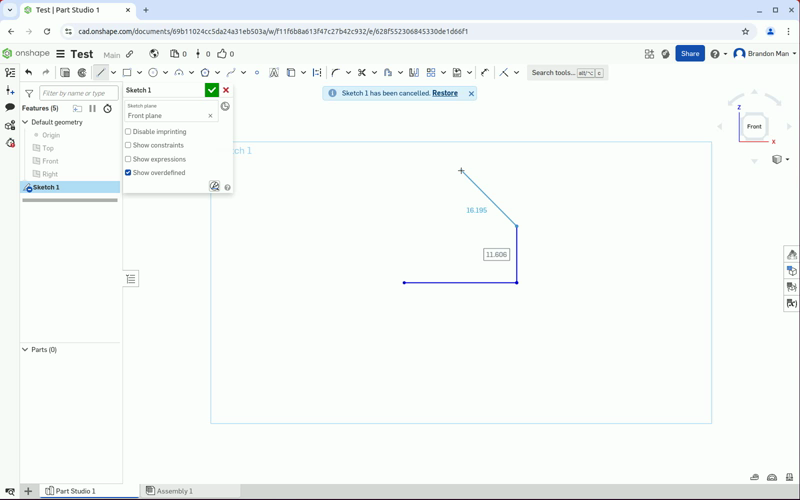
key_down(shift)
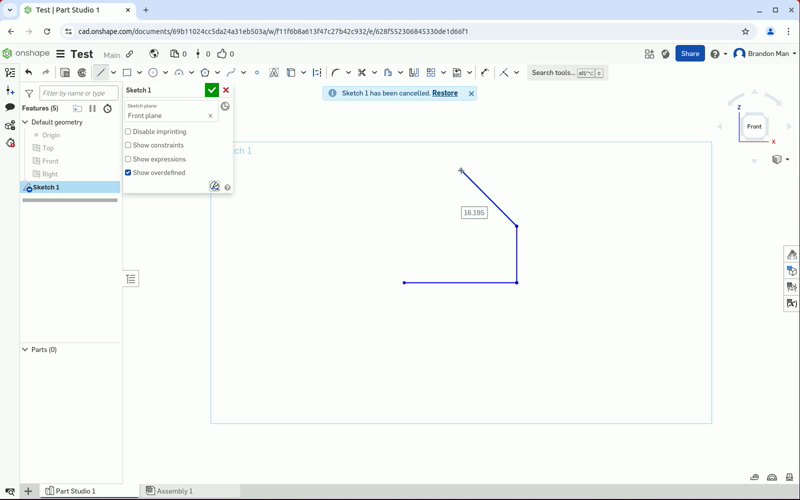
mouse_move(491, 170)
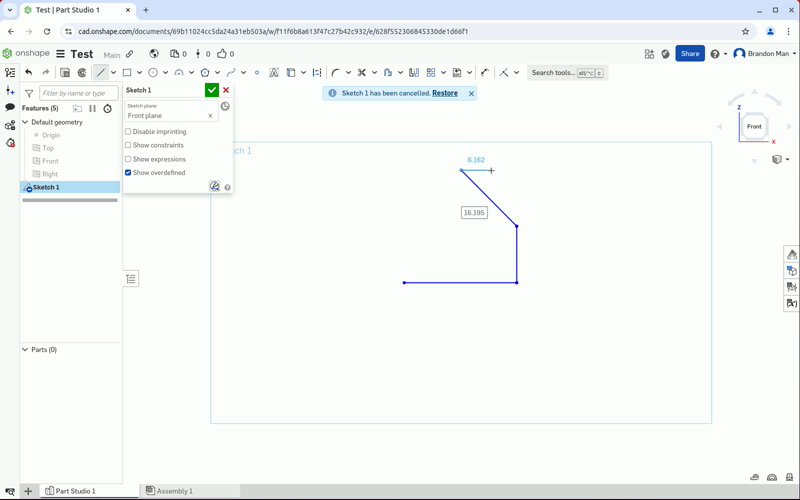
mouse_move(404, 170)
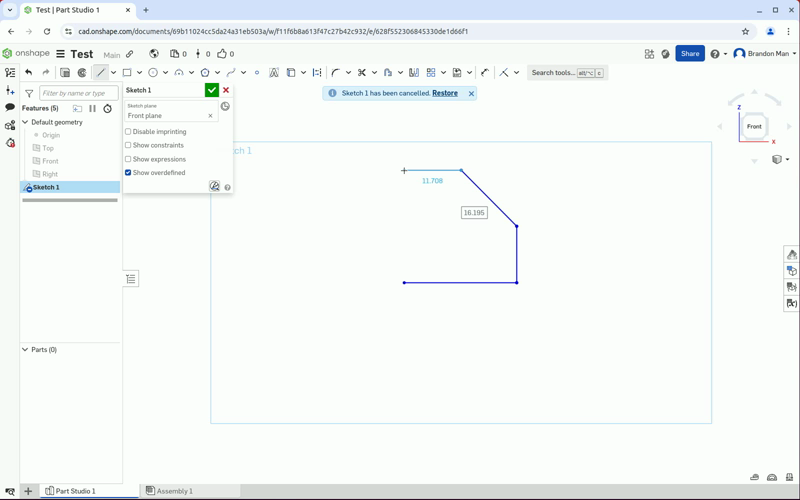
click(404, 170)
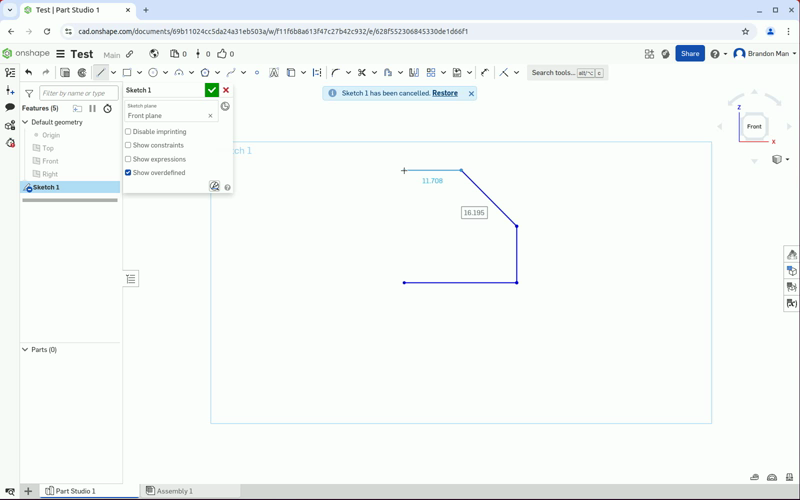
key_up(shift)
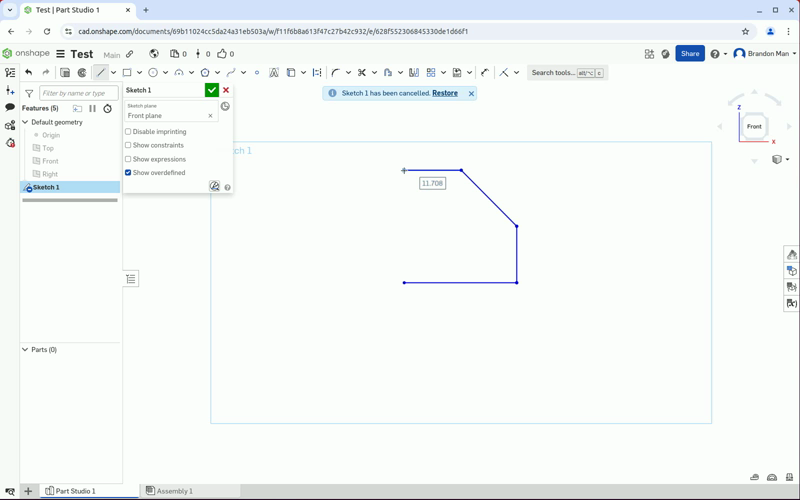
key_down(shift)
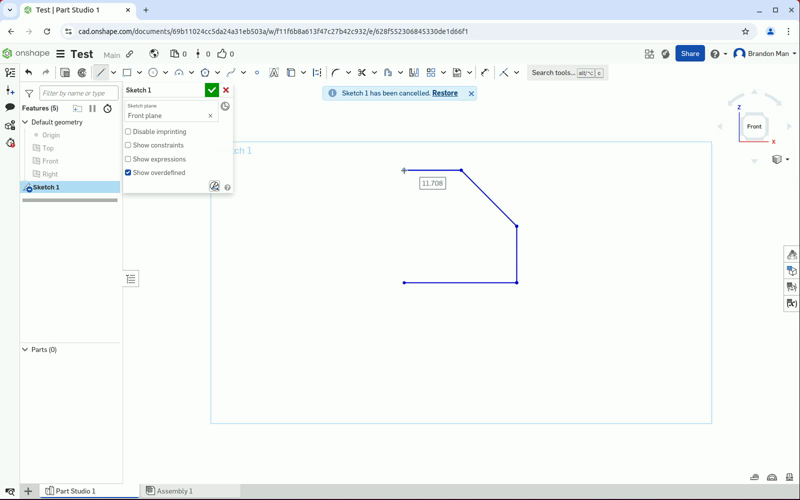
mouse_move(404, 282)
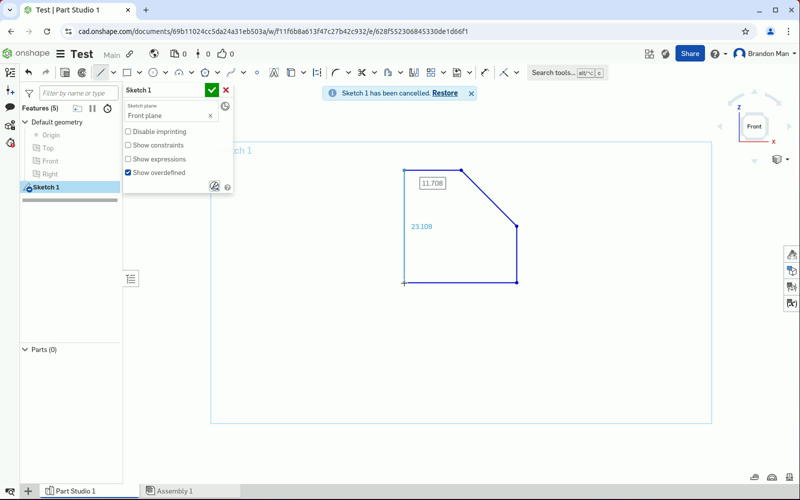
key_up(shift)
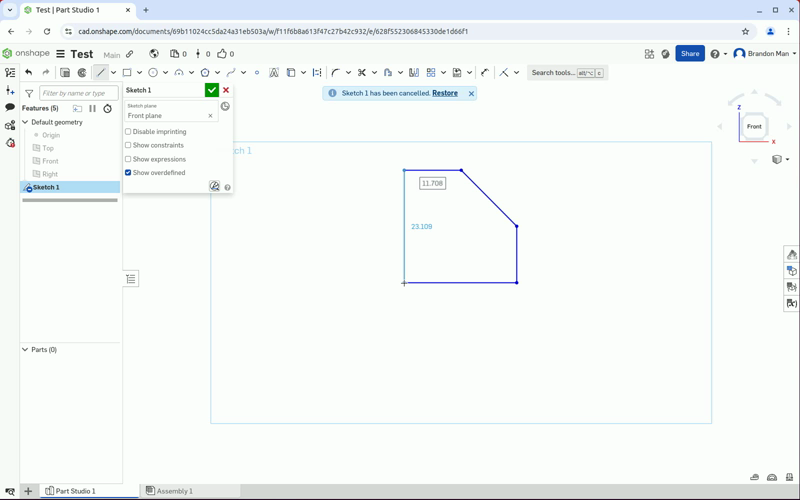
click(404, 282)
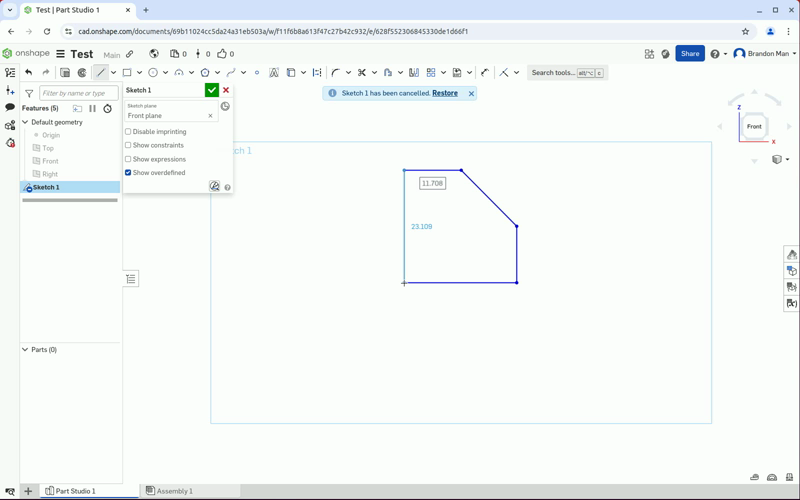
key(esc)
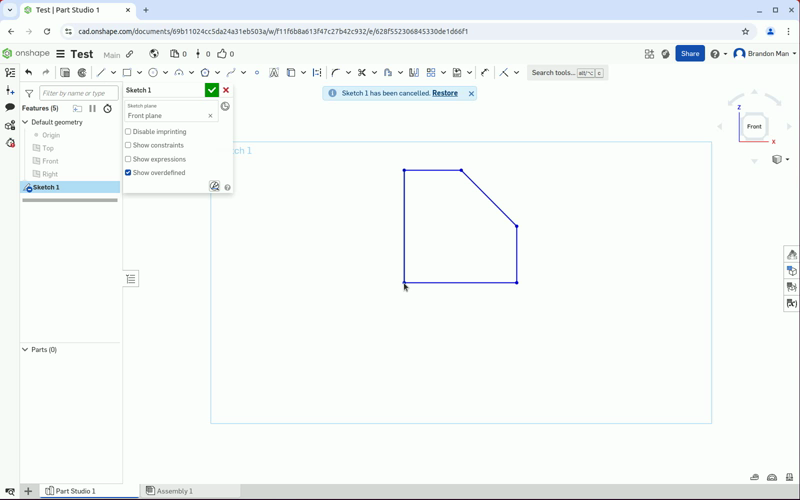
mouse_move(451, 223)
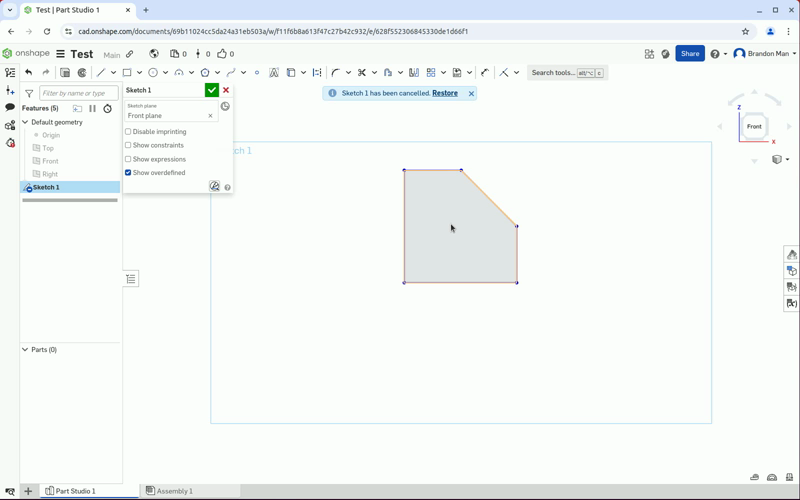
click(451, 223)
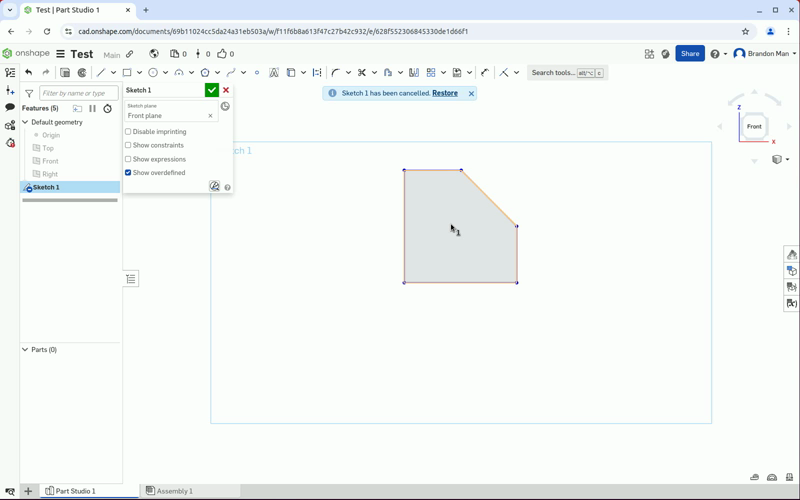
mouse_move(73, 352)
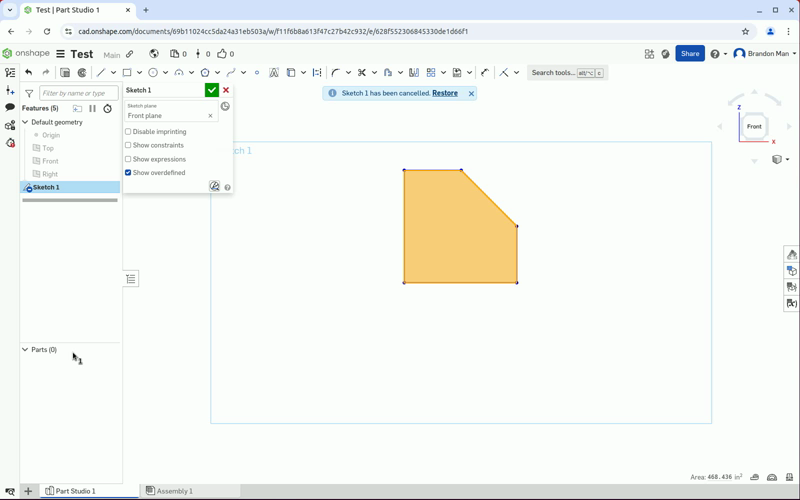
key(shift+y)
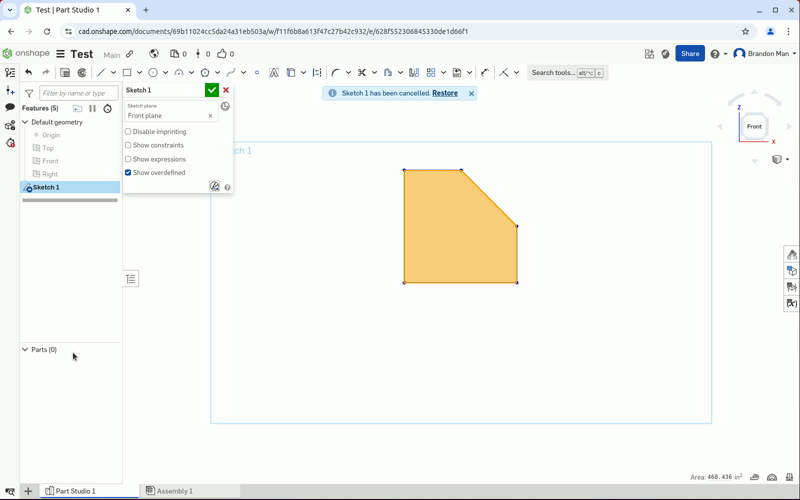
key(shift+e)
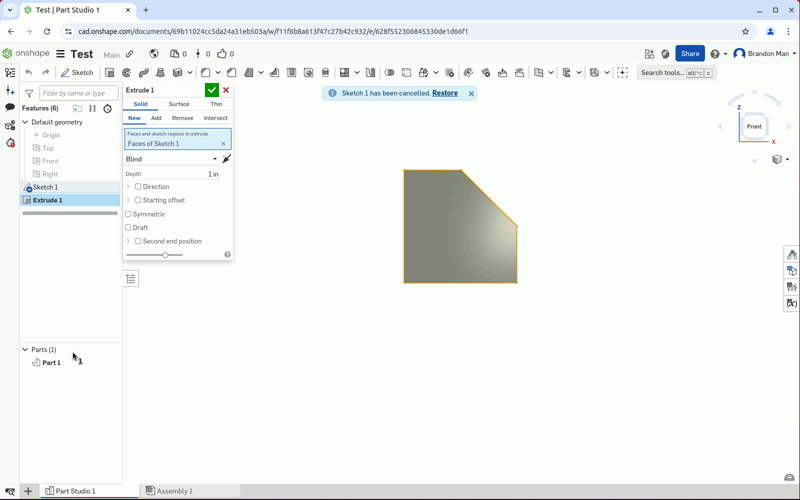
mouse_move(143, 106)
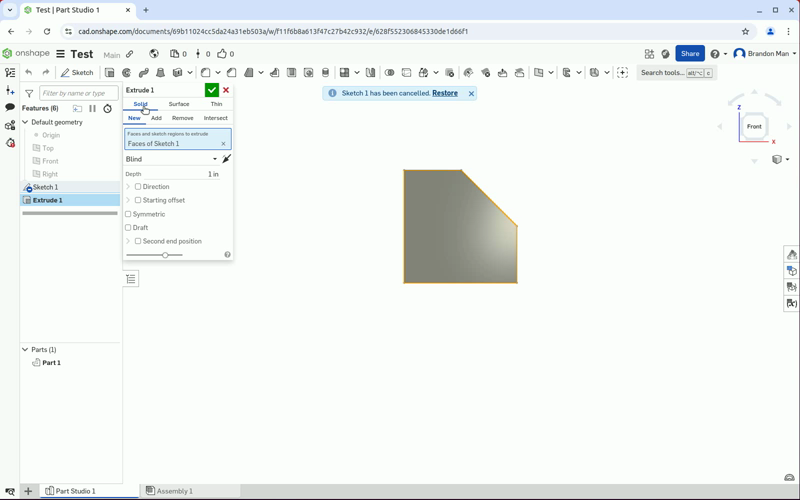
click(143, 106)
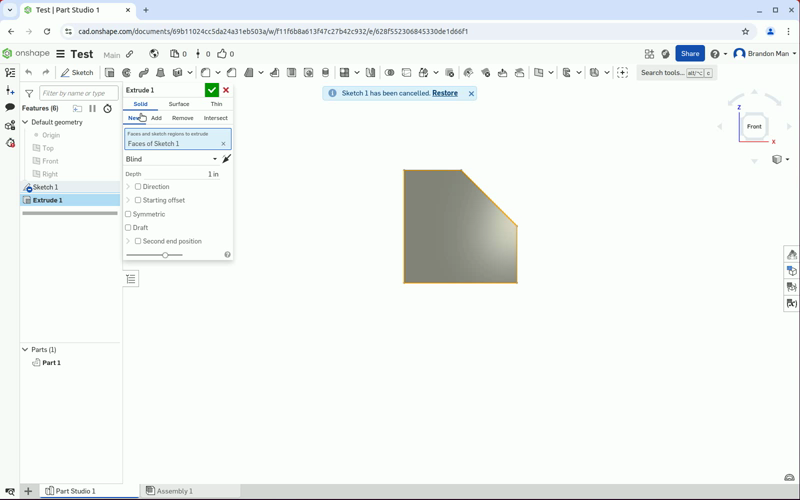
mouse_move(137, 120)
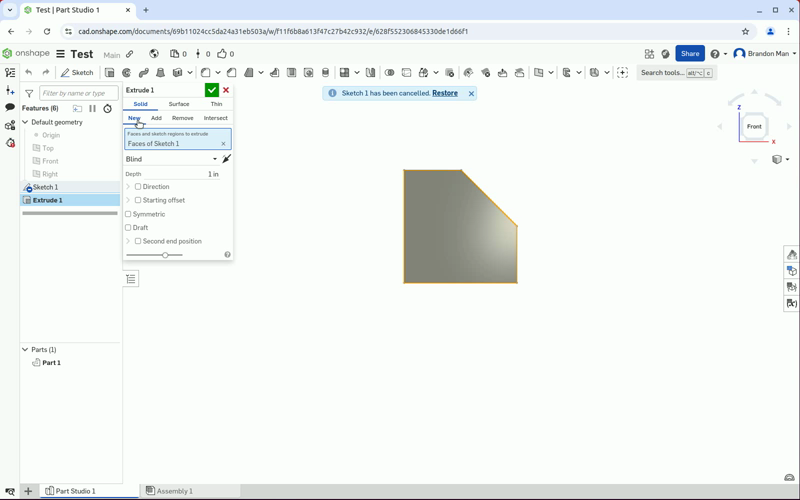
click(137, 120)
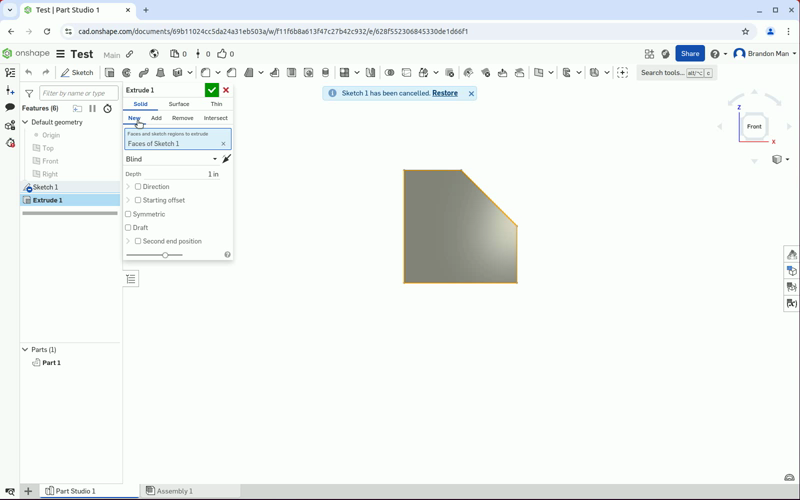
key(tab, 4)
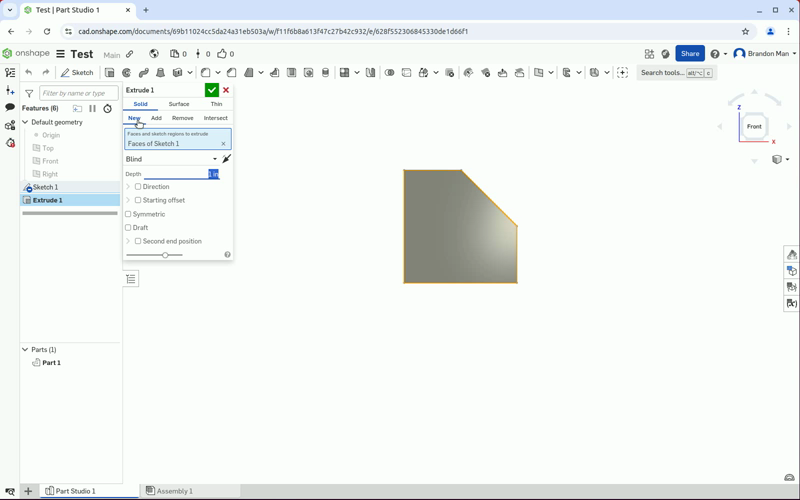
text(34.662)
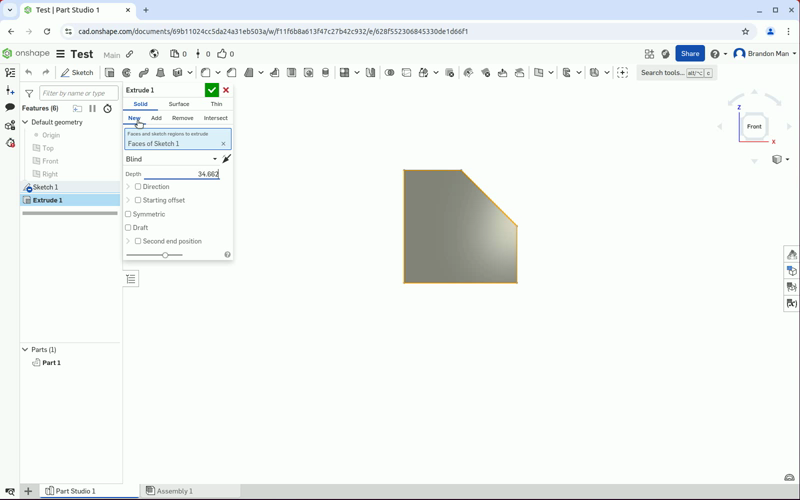
key(tab, 3)
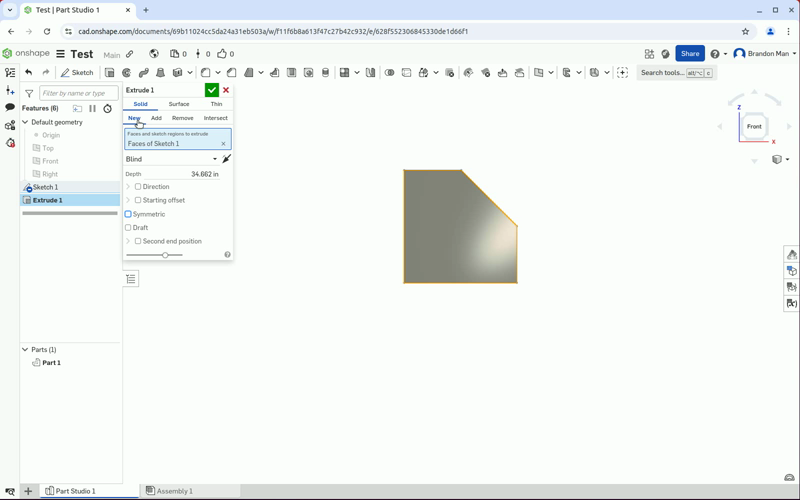
key(space)
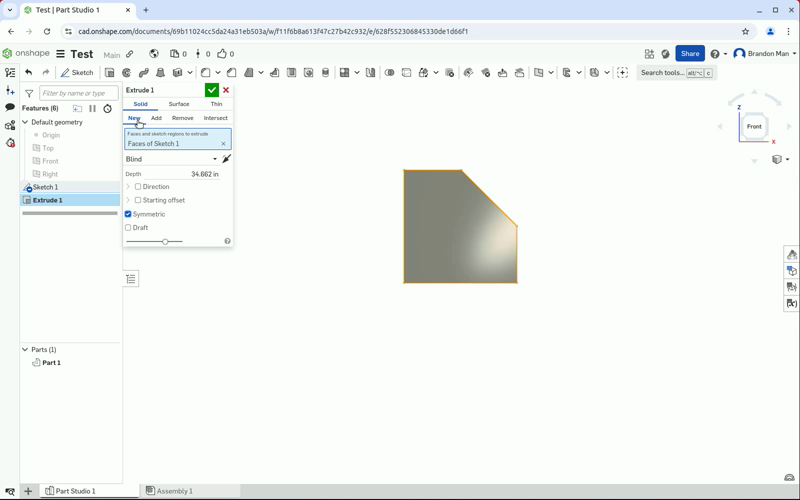
key(enter)
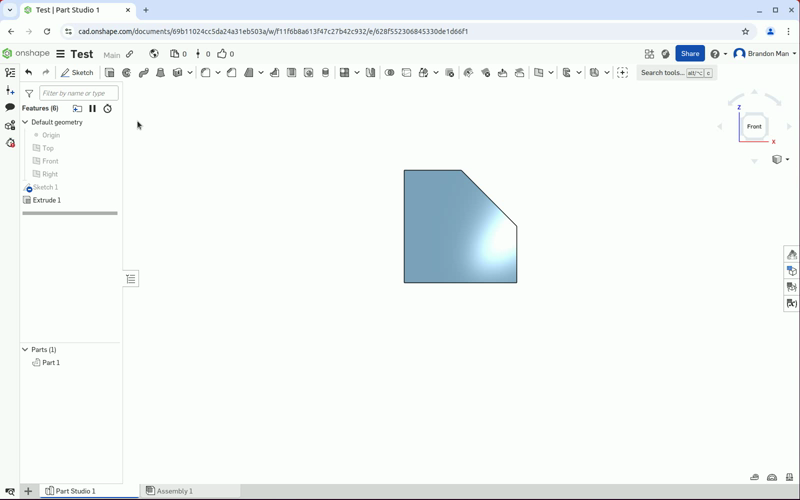
key(shift+h)
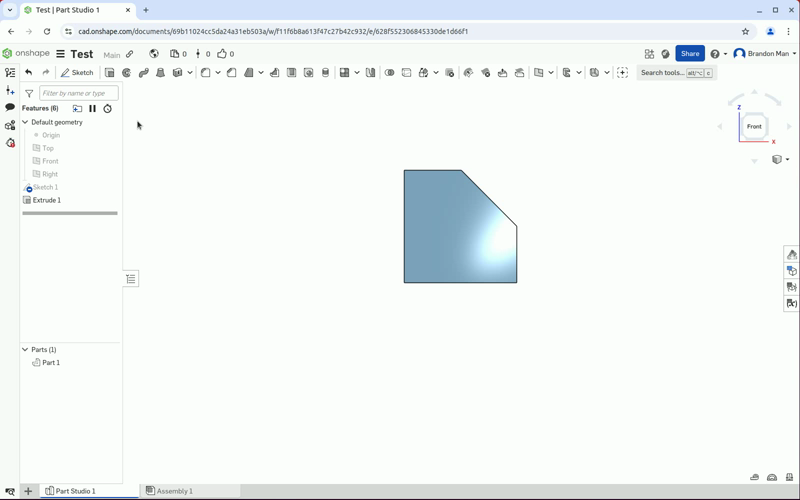
key(shift+h)
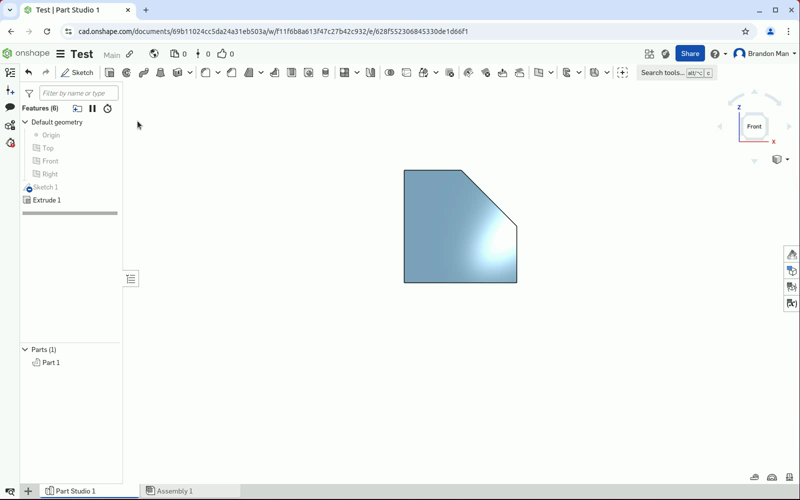
mouse_move(73, 189)
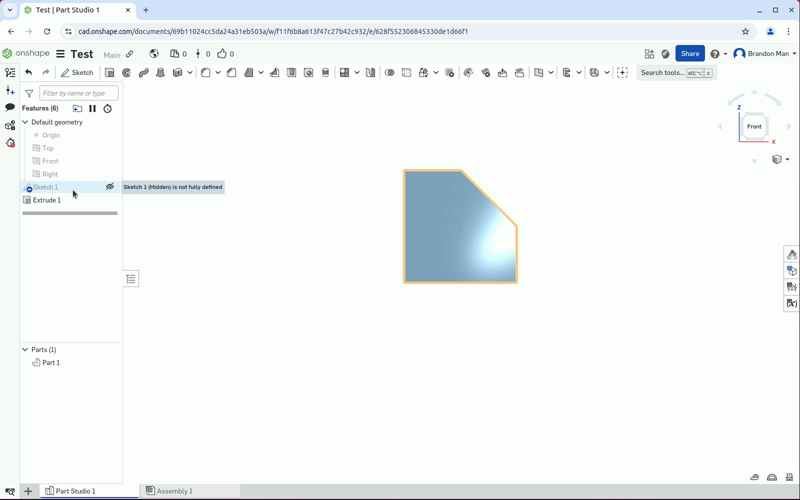
click(73, 189)
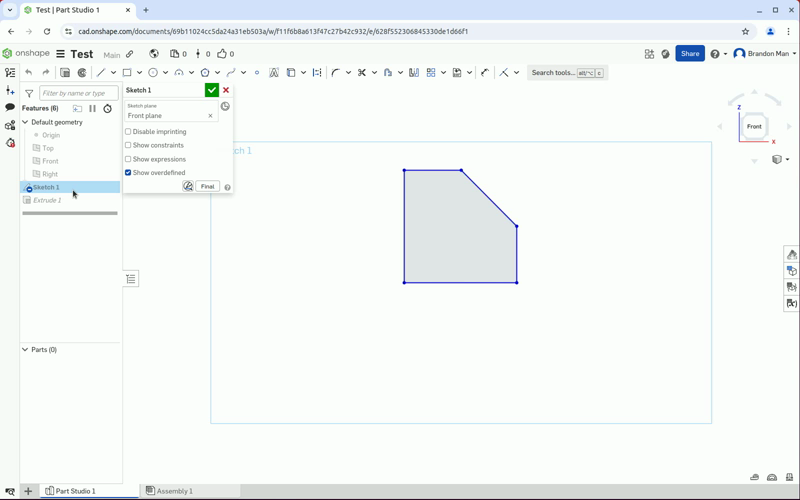
mouse_move(229, 92)
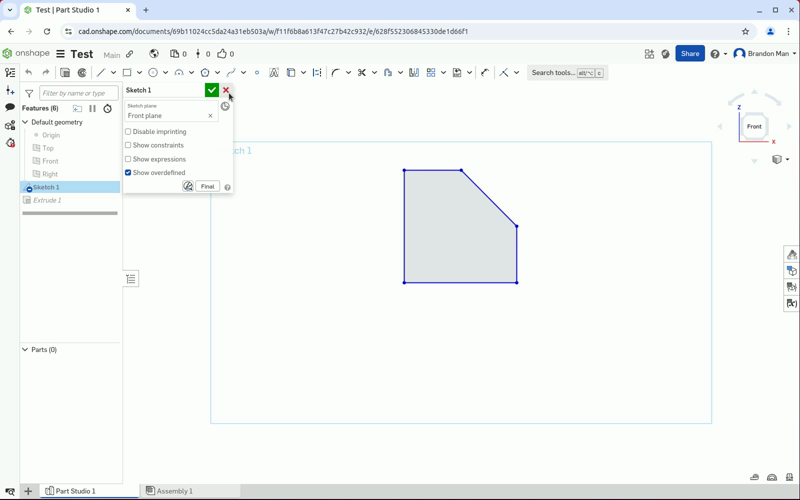
click(229, 92)
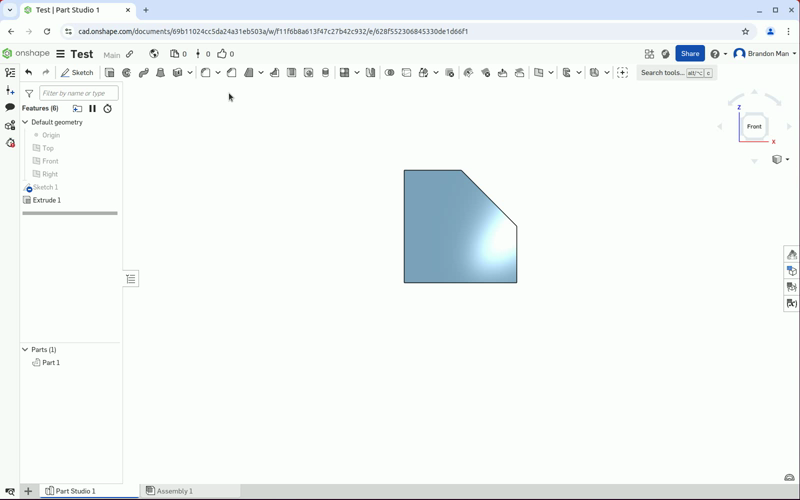
mouse_move(73, 352)
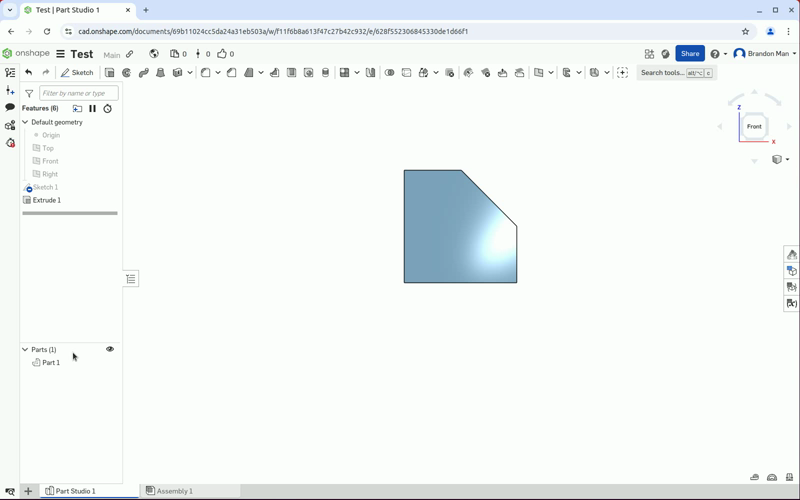
key(y)
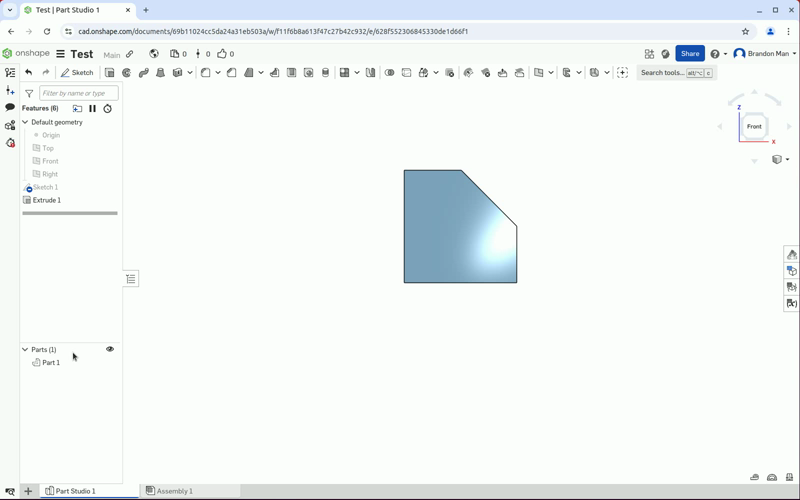
key(shift+p)
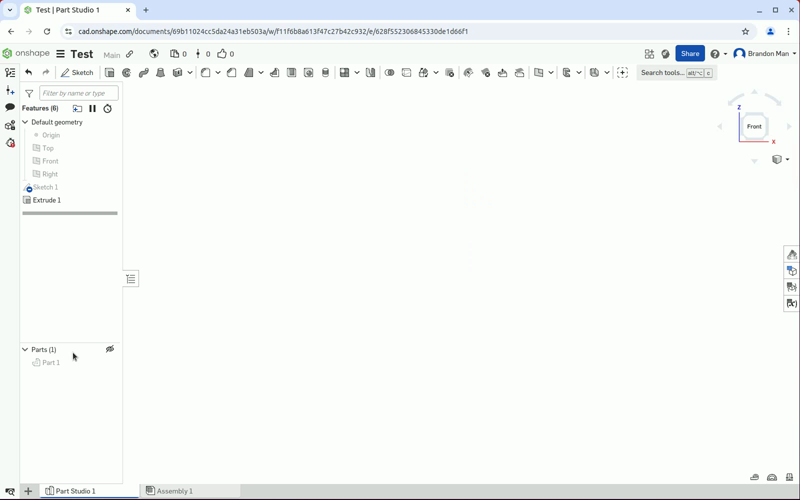
key(space)
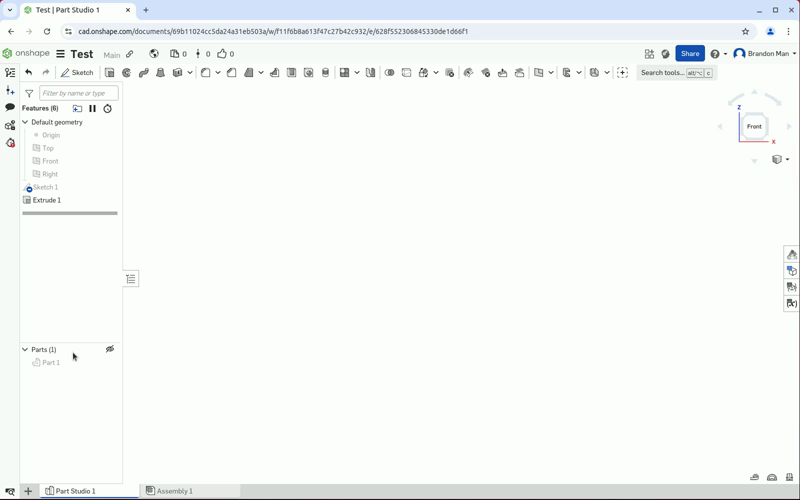
key_down(shift)
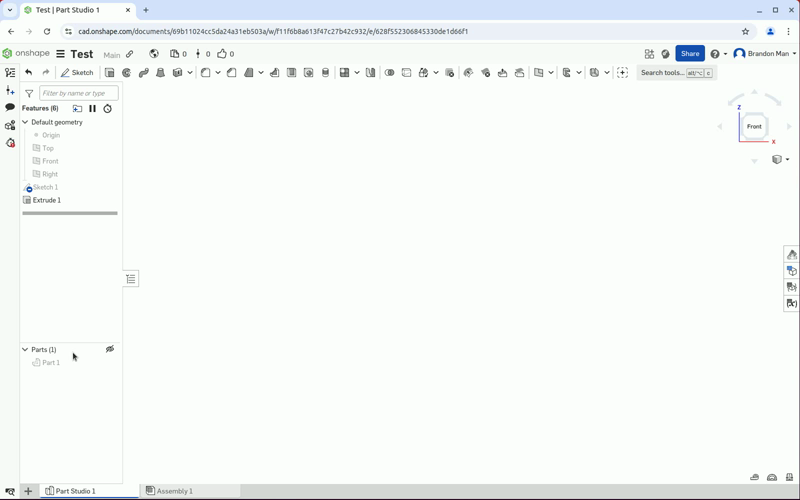
key(down)
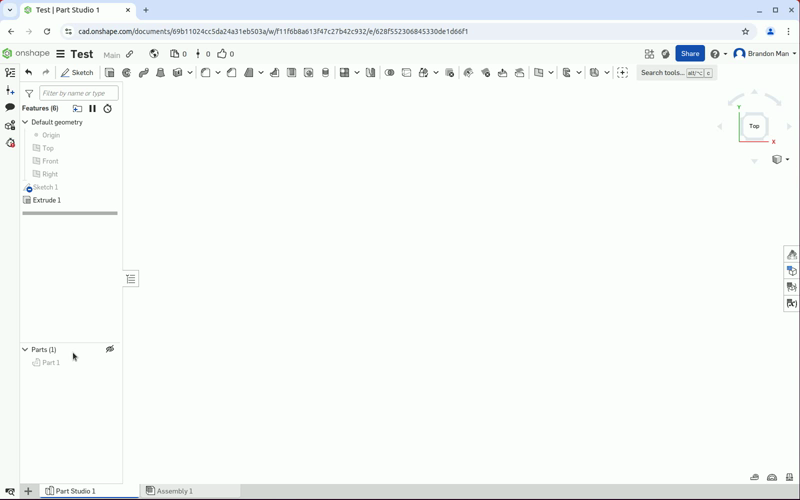
key_up(shift)
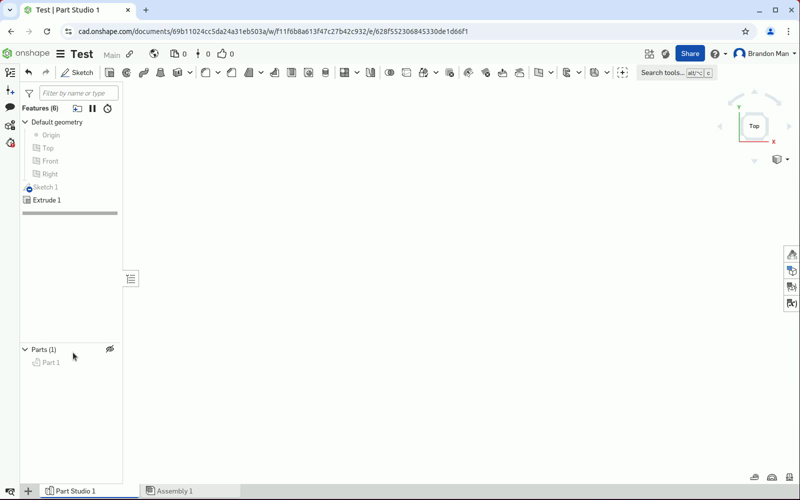
mouse_move(73, 352)
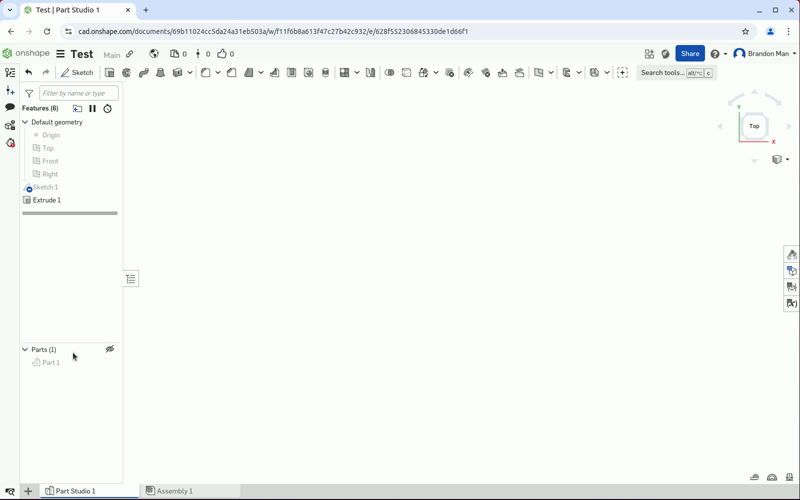
key(shift+y)
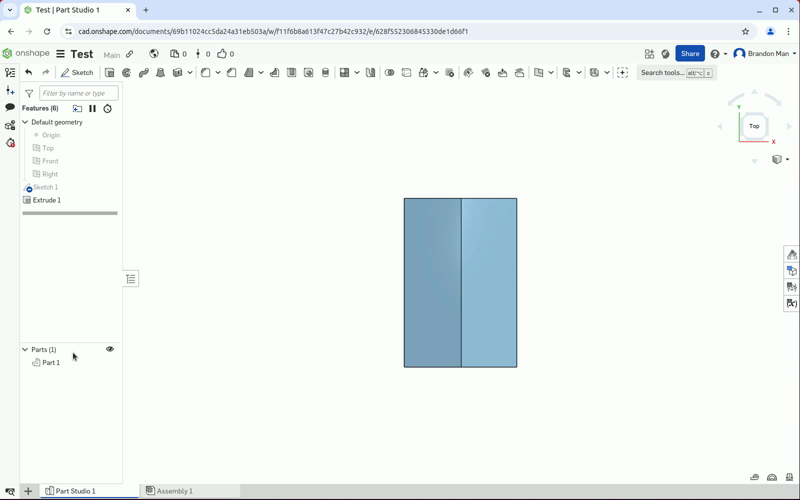
mouse_move(541, 75)
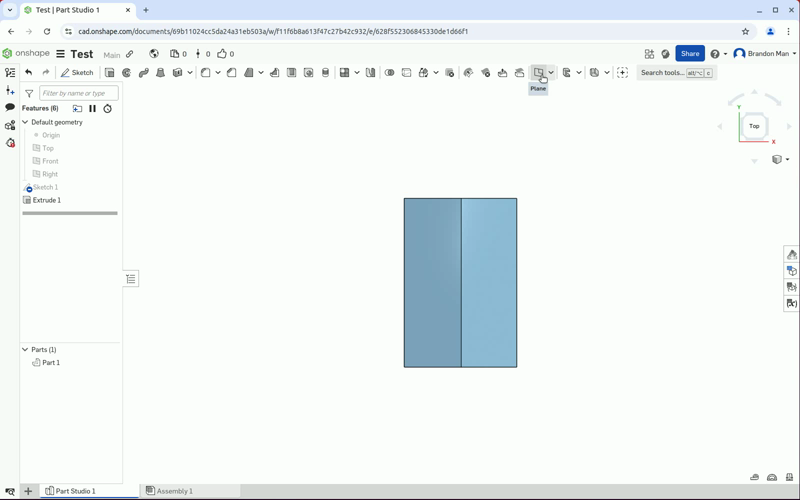
click(541, 75)
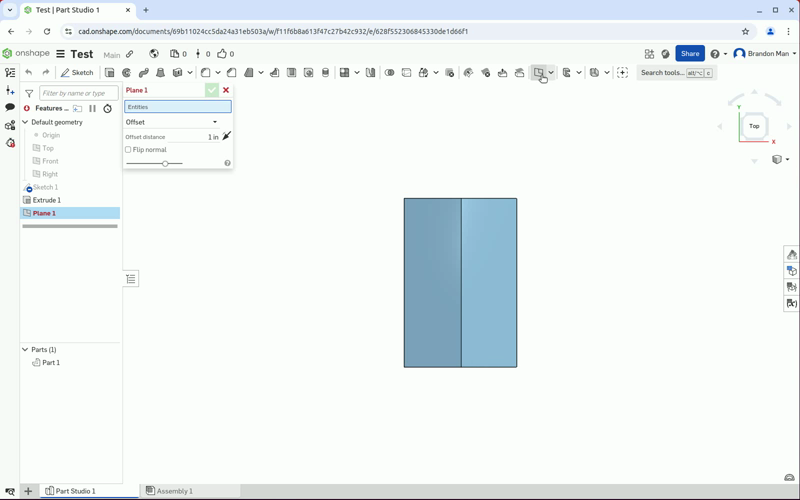
mouse_move(73, 150)
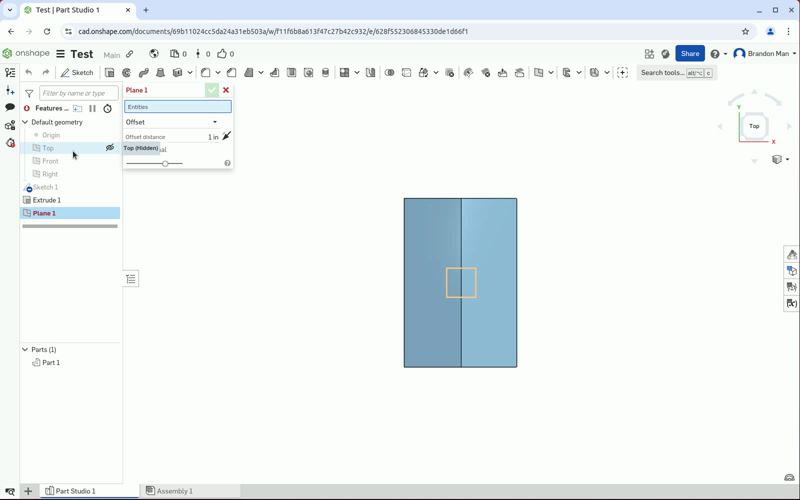
click(73, 150)
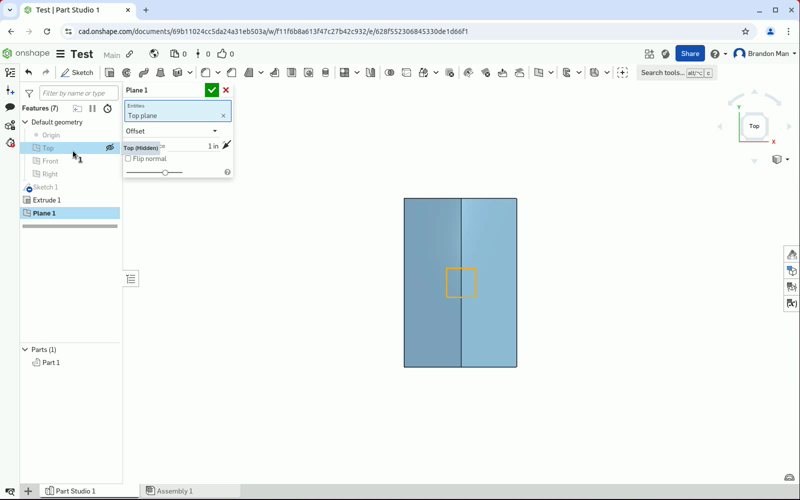
key(tab, 2)
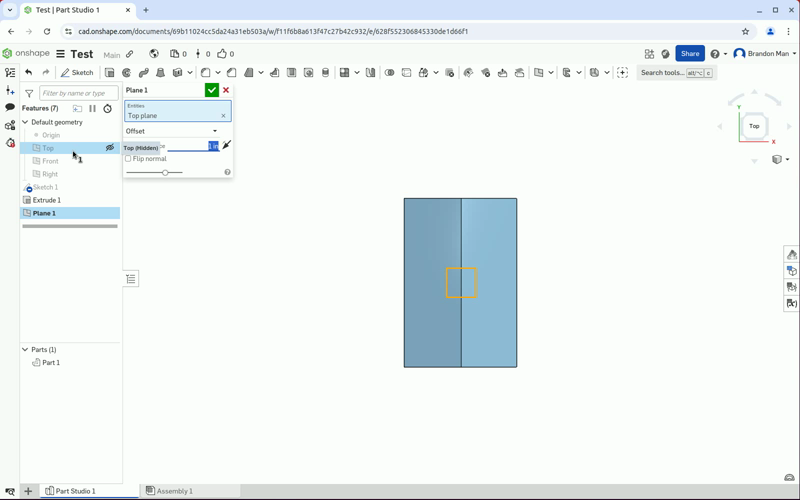
text(23.108)
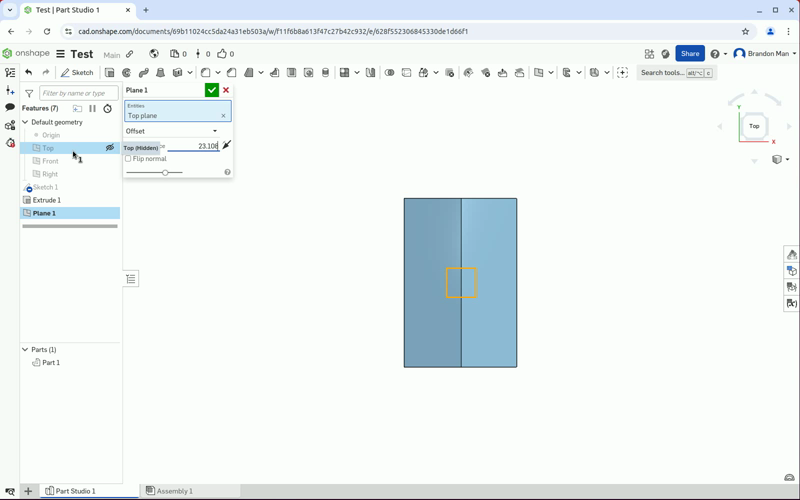
key(enter, 2)
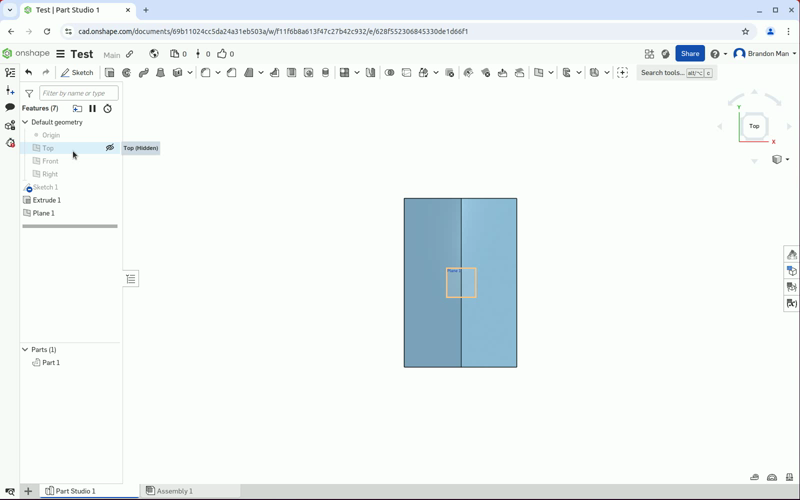
key(shift+s)
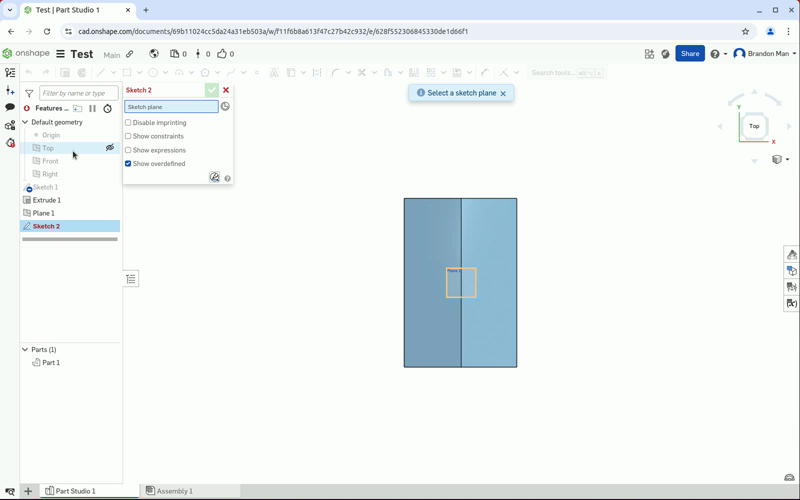
mouse_move(73, 215)
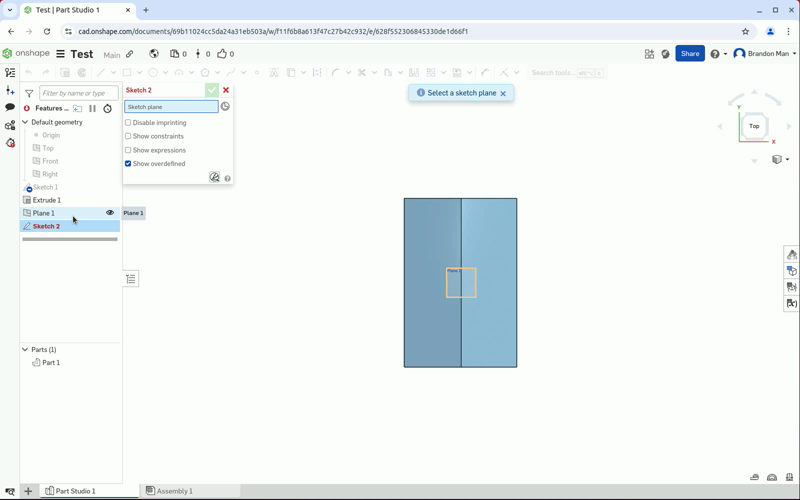
click(73, 215)
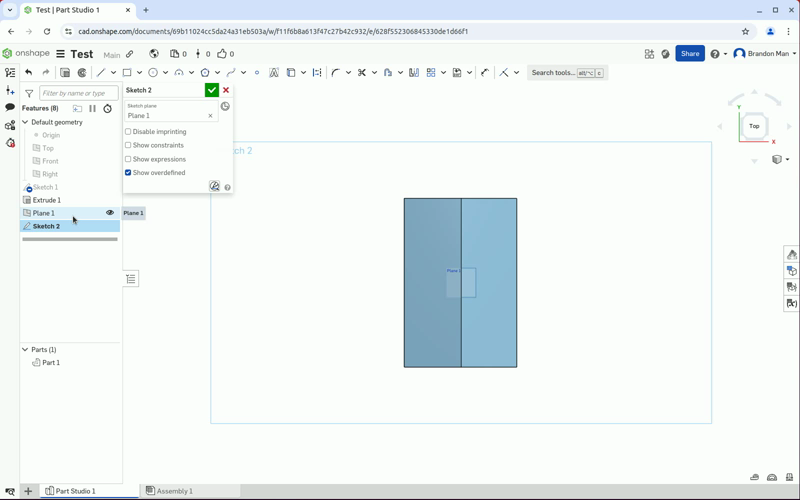
mouse_move(73, 352)
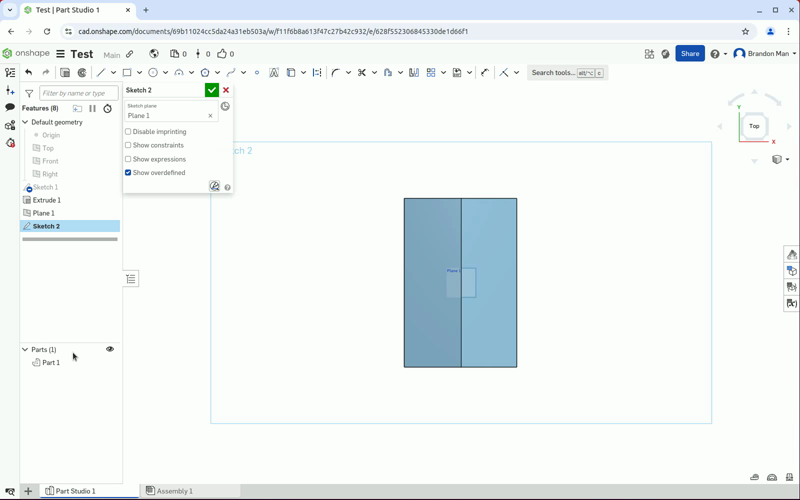
key(y)
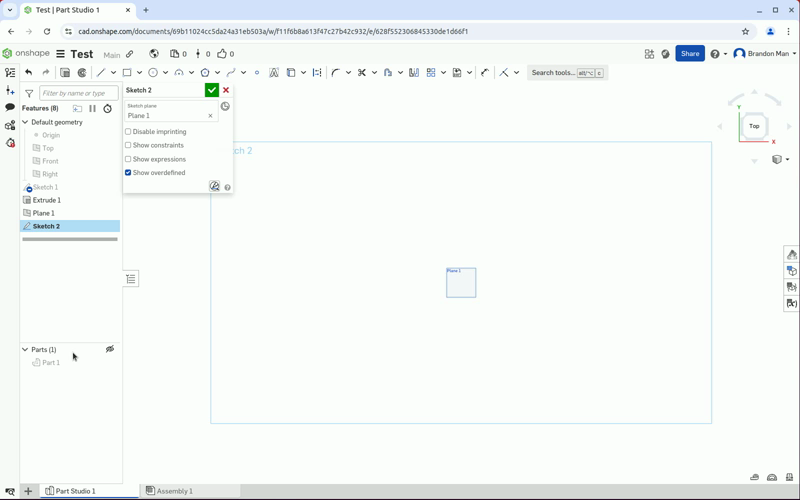
key(l)
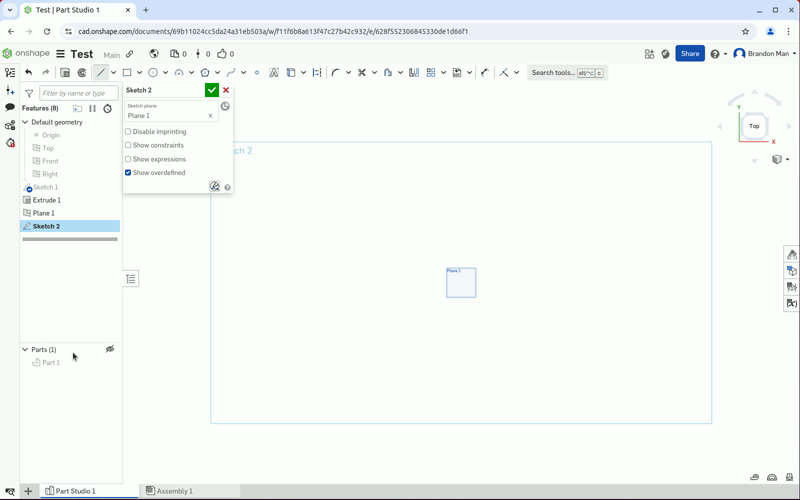
key_down(shift)
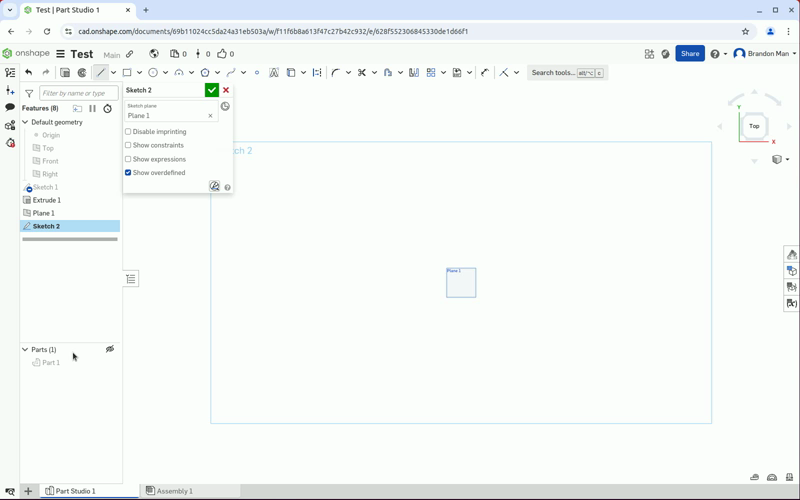
mouse_move(460, 339)
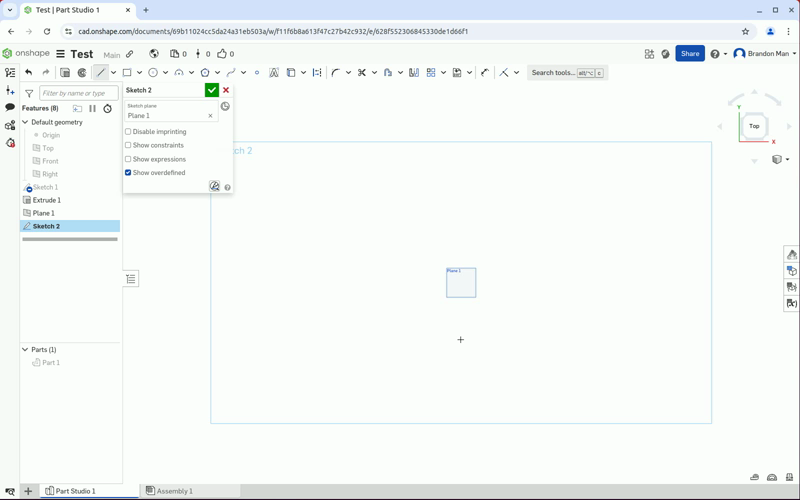
click(460, 339)
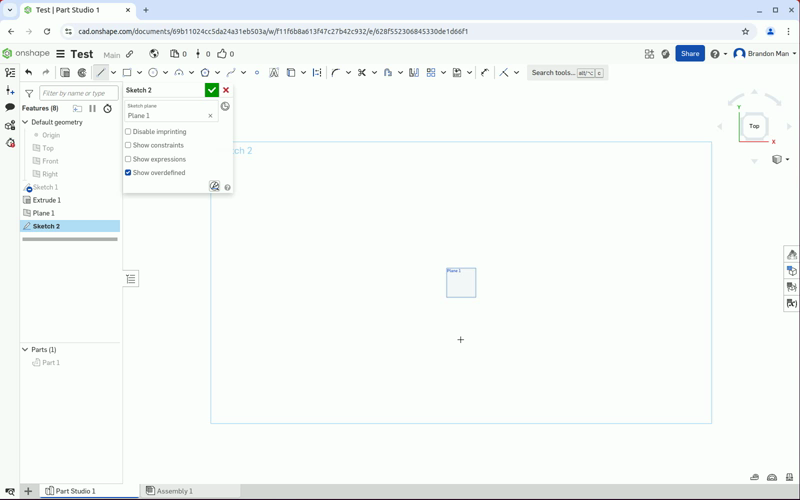
key_up(shift)
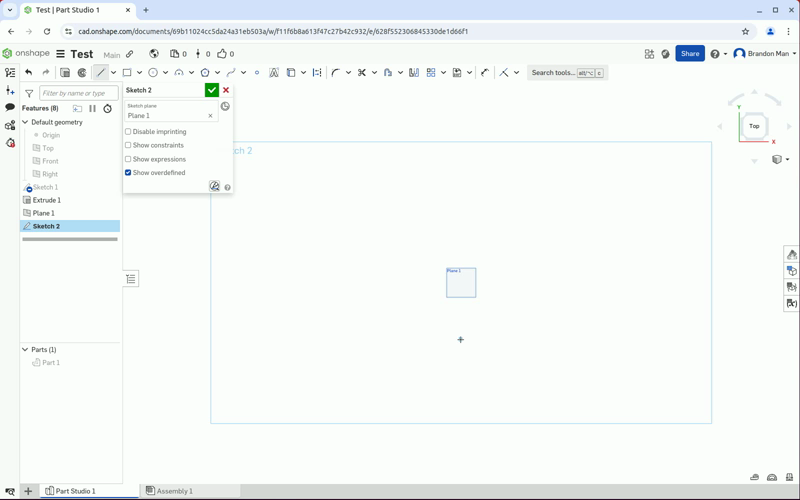
key_down(shift)
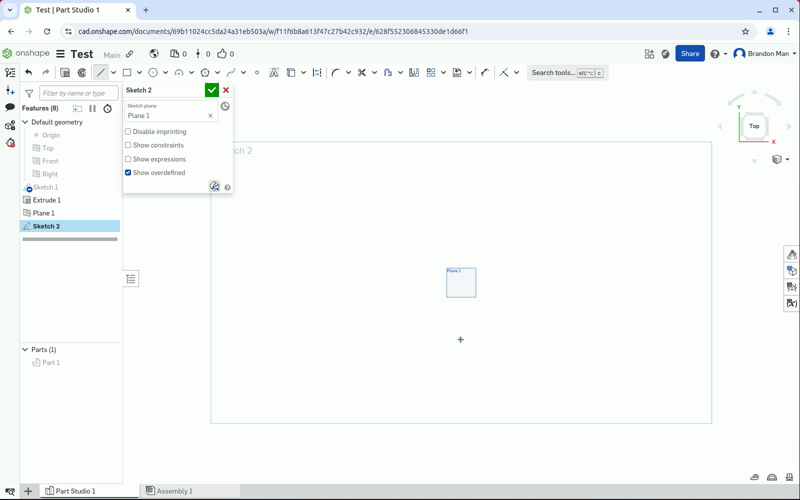
mouse_move(490, 339)
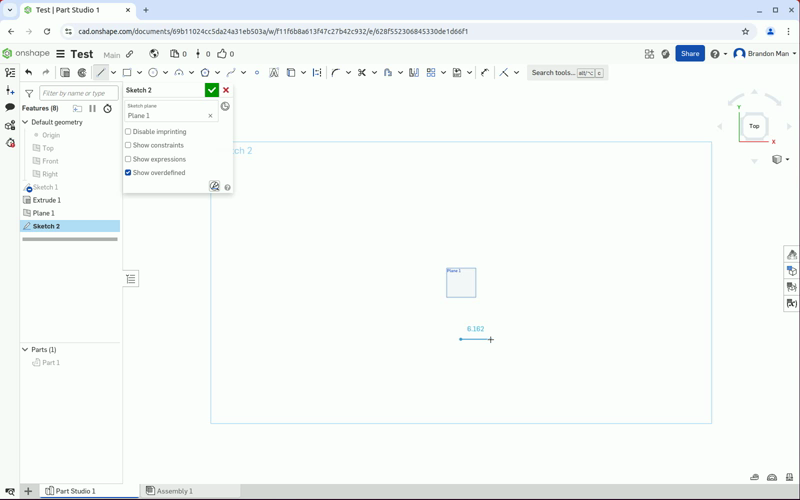
mouse_move(489, 339)
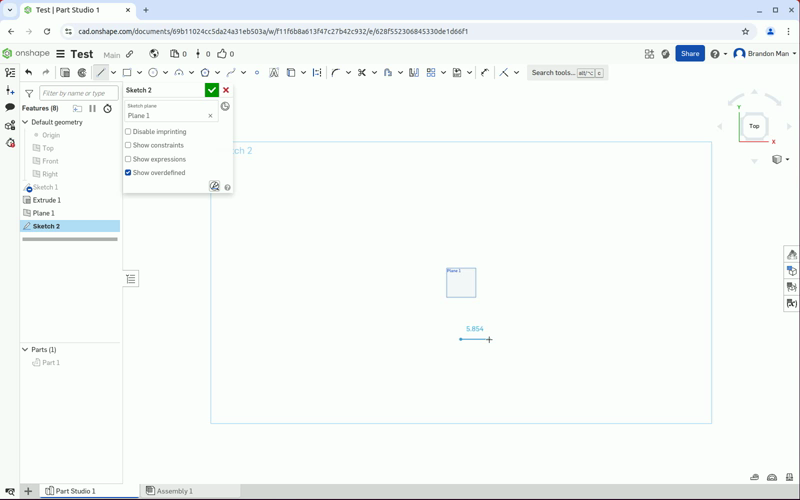
click(489, 339)
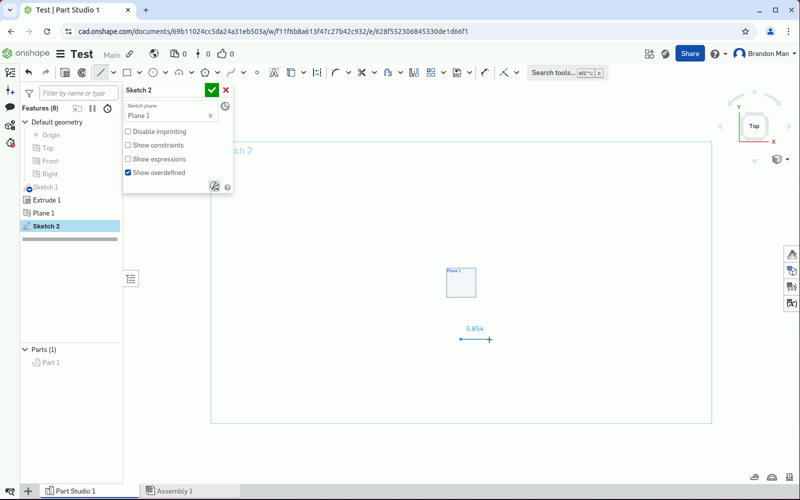
key_up(shift)
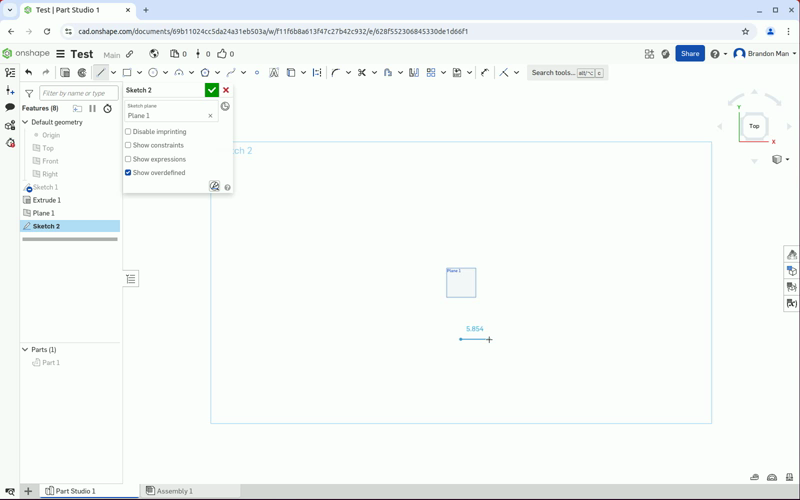
key_down(shift)
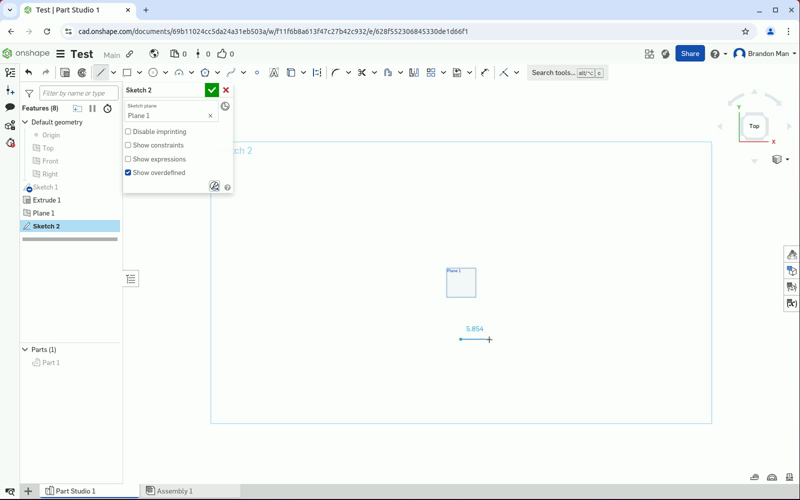
mouse_move(519, 339)
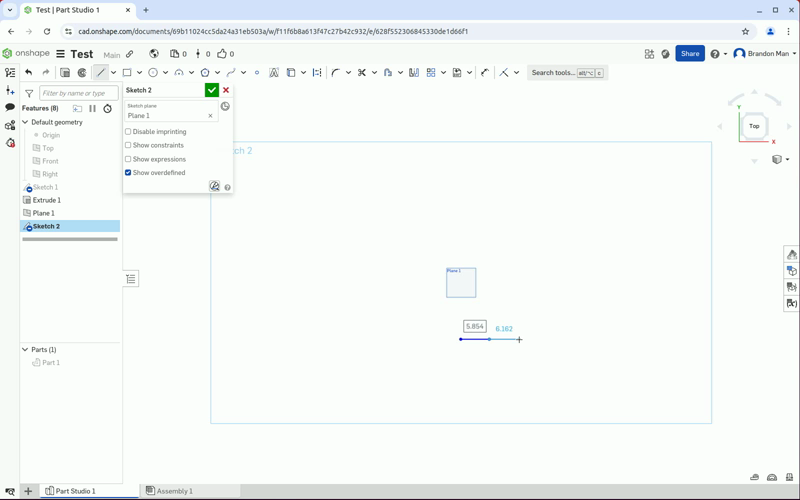
mouse_move(489, 310)
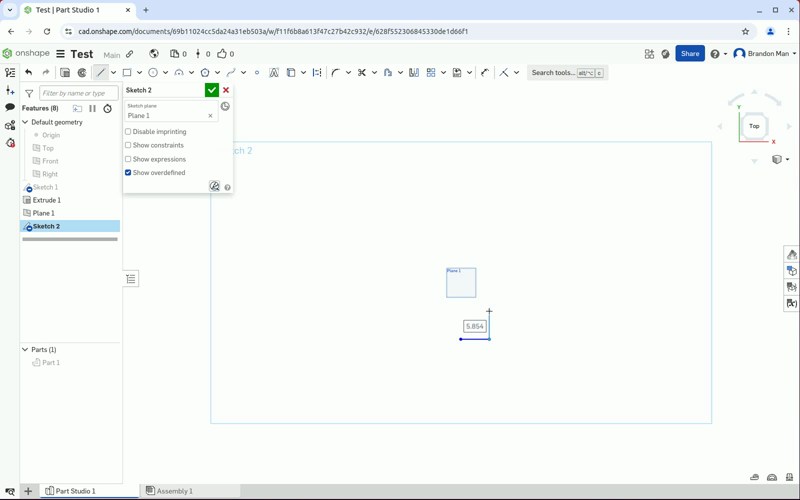
click(489, 310)
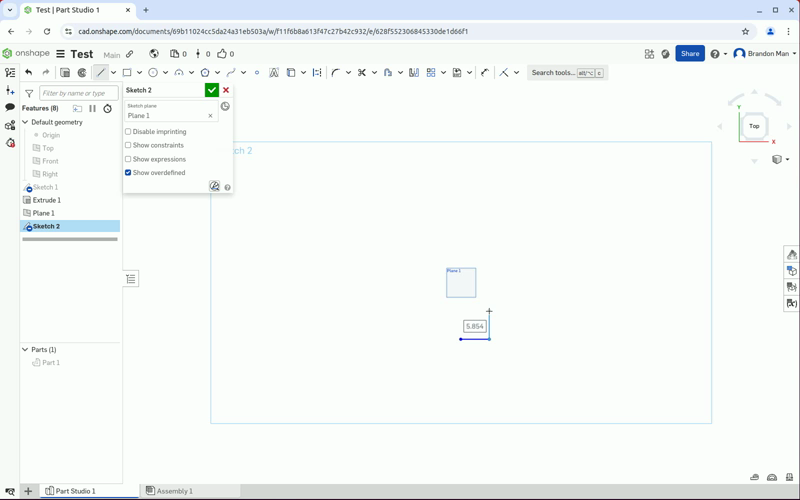
key_up(shift)
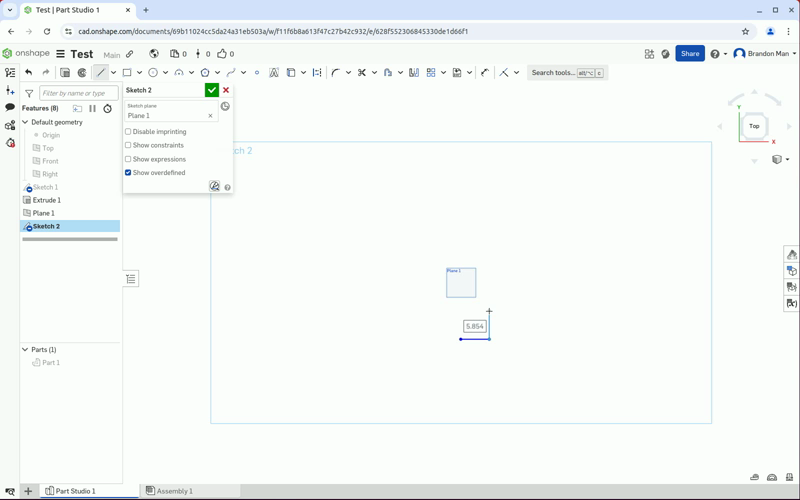
key_down(shift)
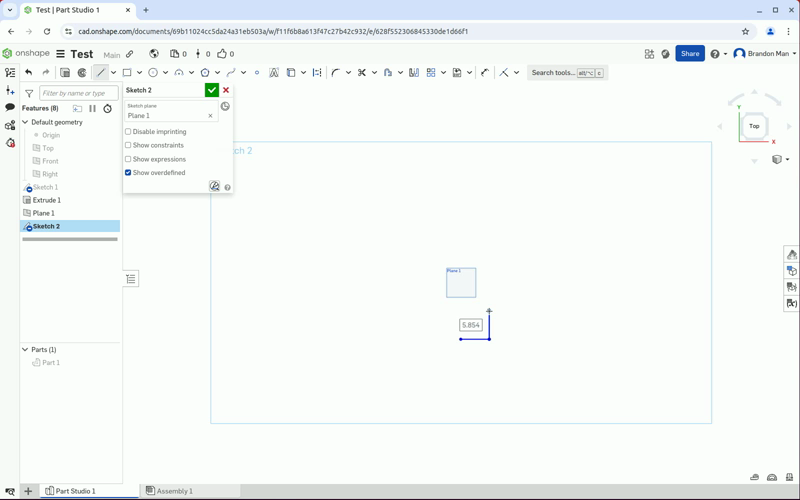
mouse_move(519, 310)
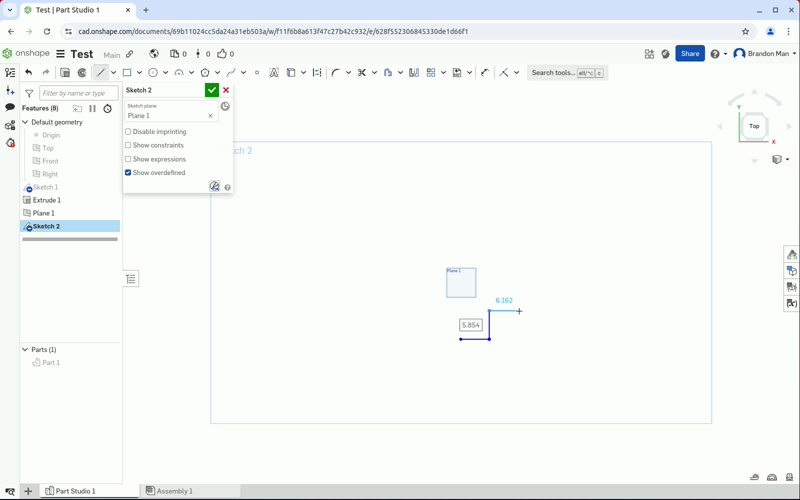
mouse_move(517, 310)
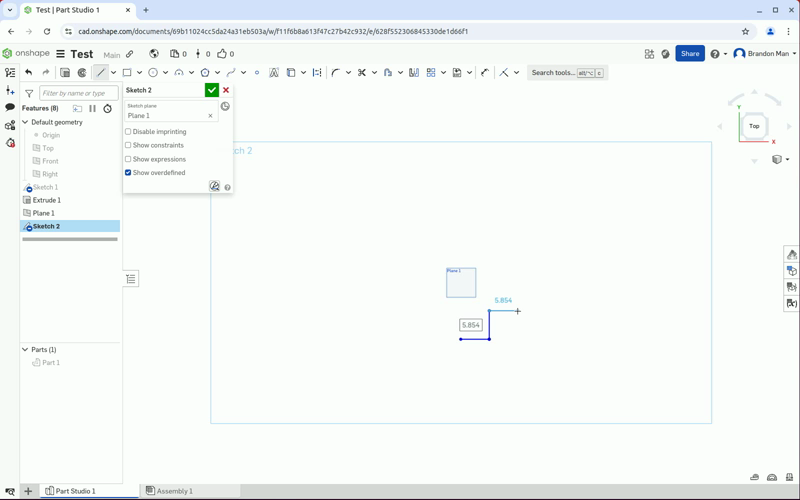
click(517, 310)
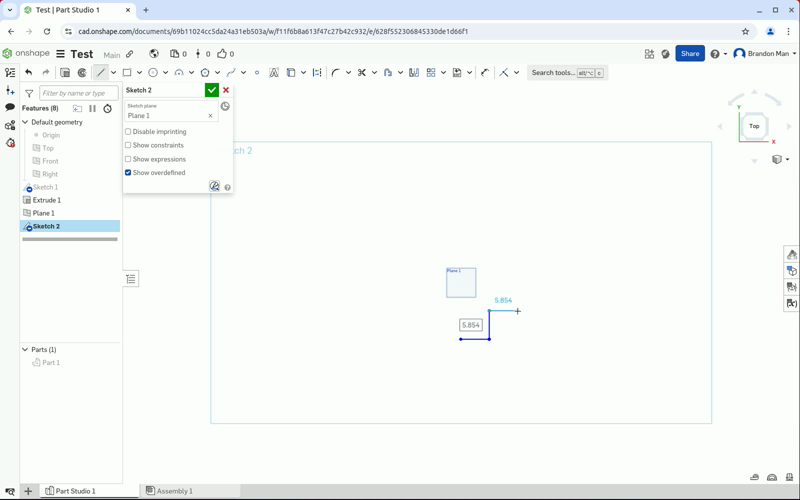
key_up(shift)
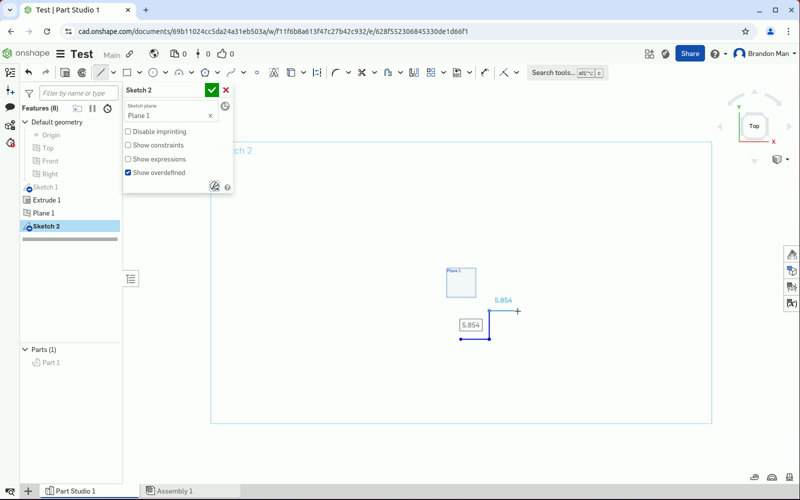
key_down(shift)
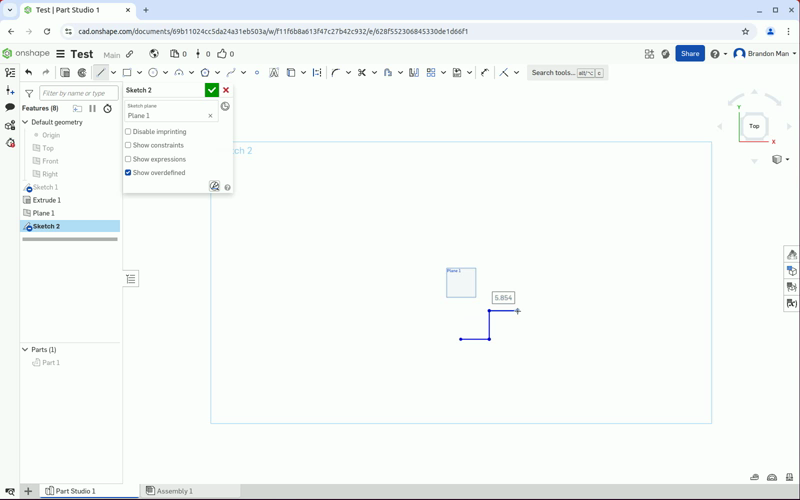
mouse_move(547, 310)
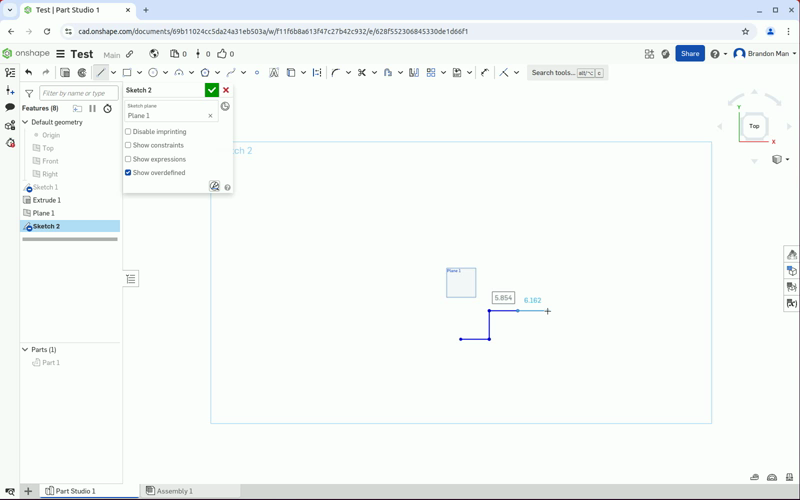
mouse_move(517, 255)
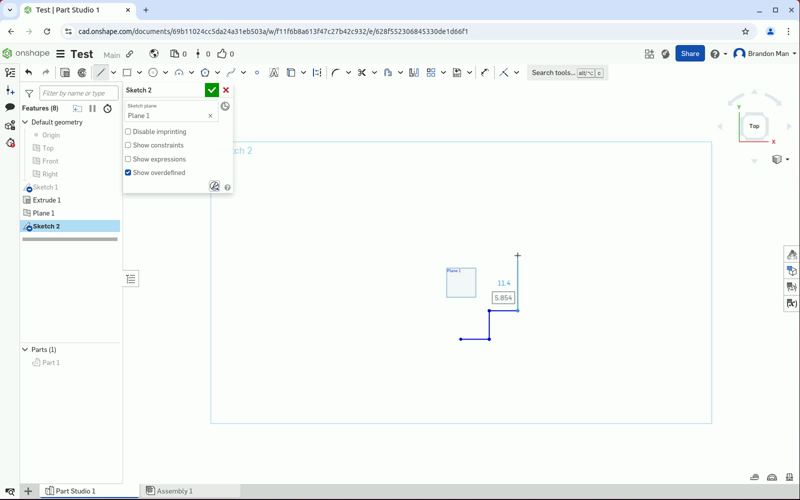
click(517, 255)
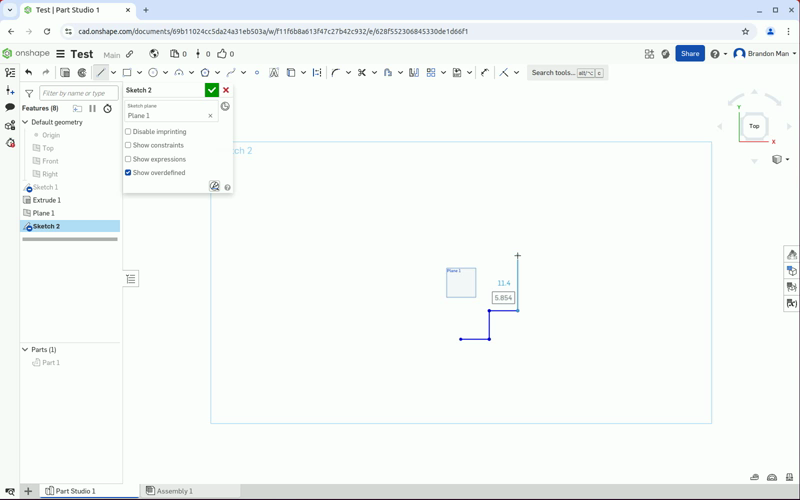
key_up(shift)
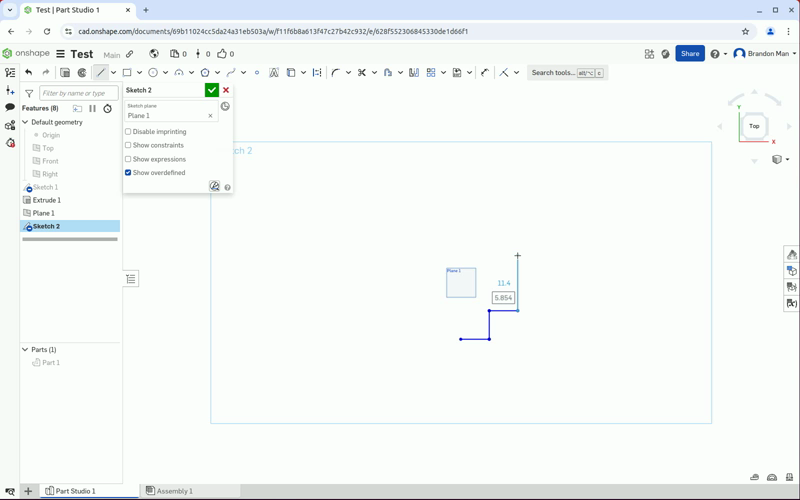
key_down(shift)
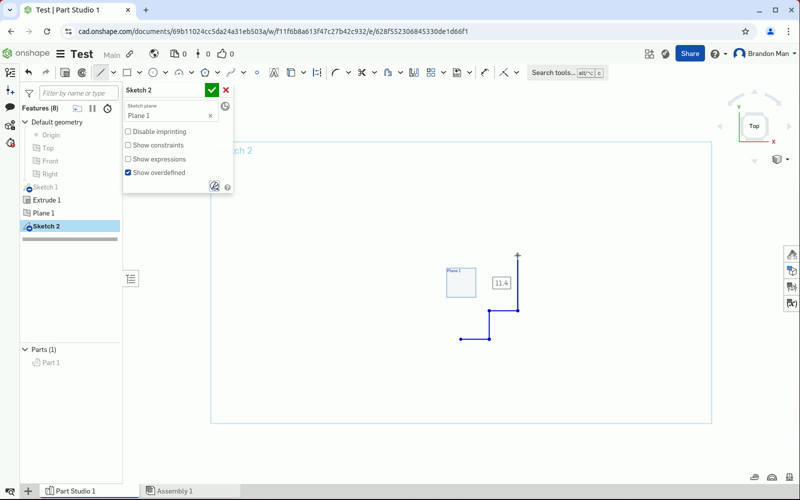
mouse_move(547, 255)
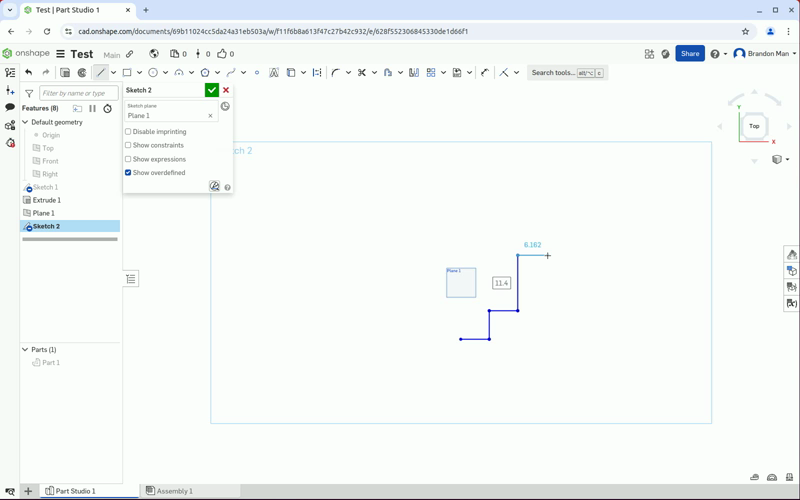
mouse_move(489, 255)
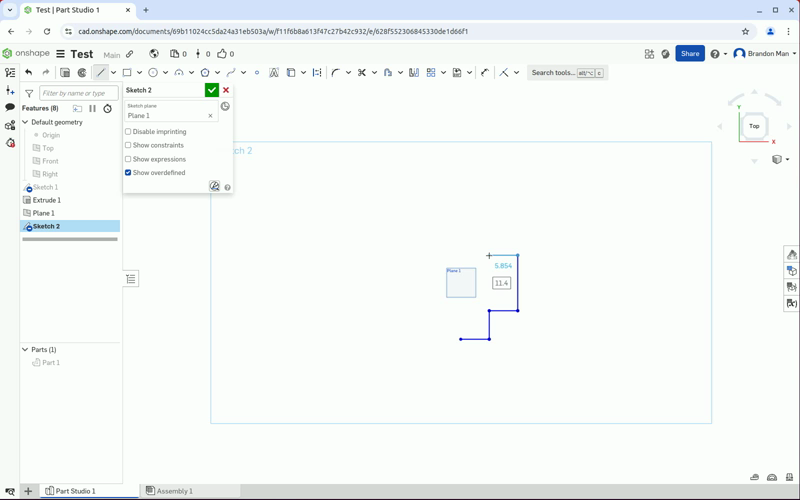
click(489, 255)
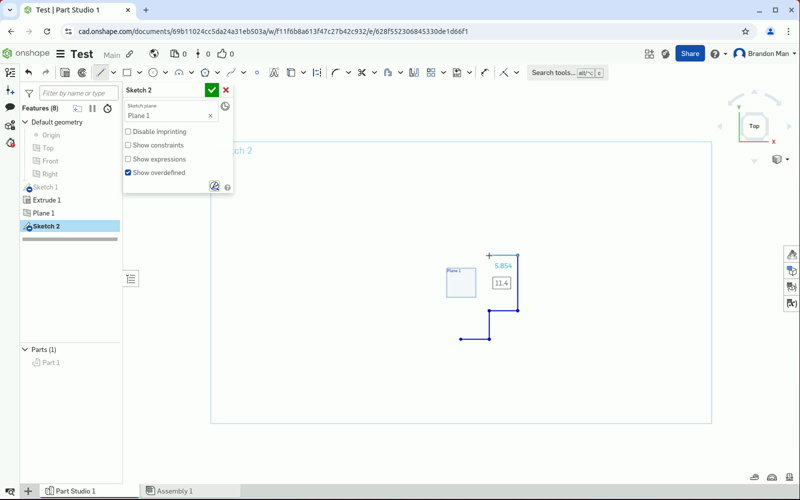
key_up(shift)
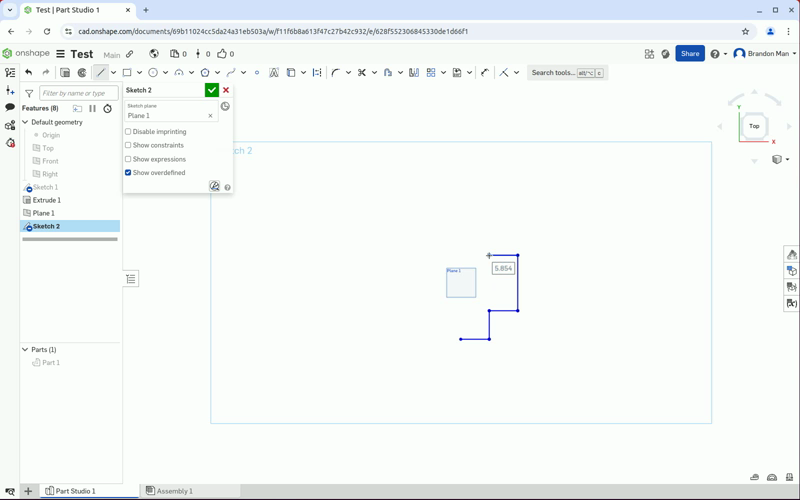
key_down(shift)
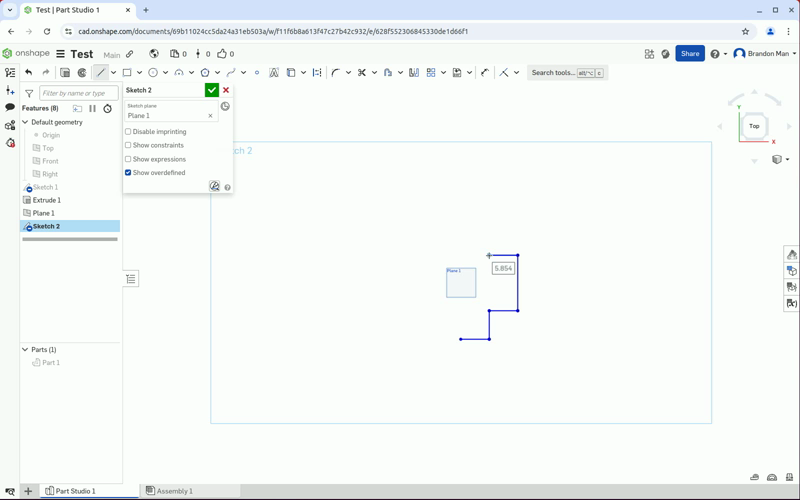
mouse_move(519, 255)
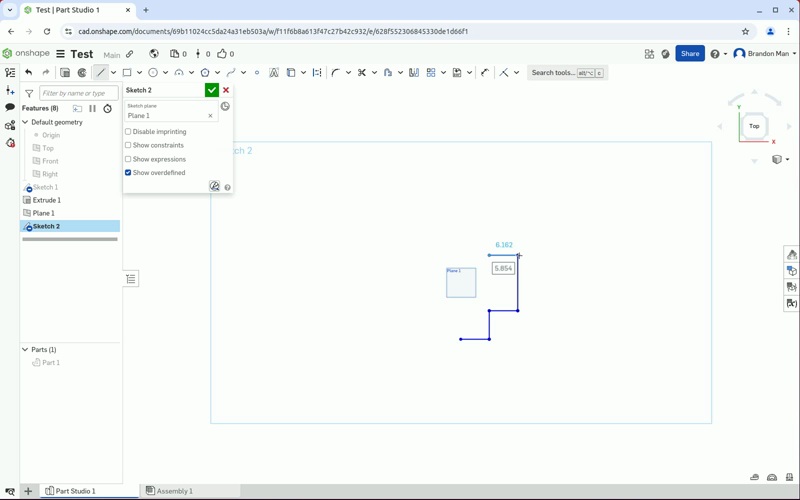
mouse_move(489, 226)
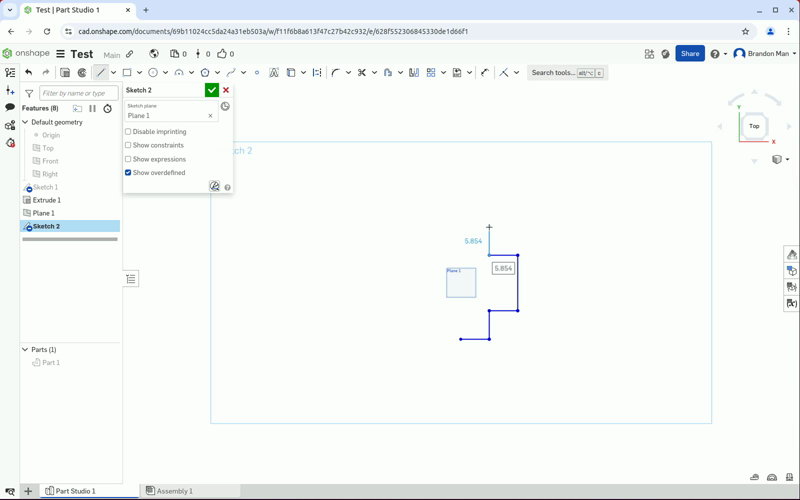
click(489, 226)
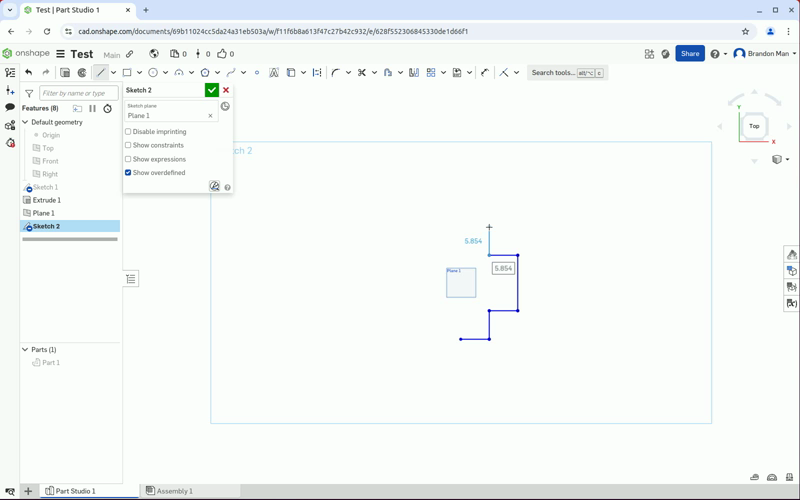
key_up(shift)
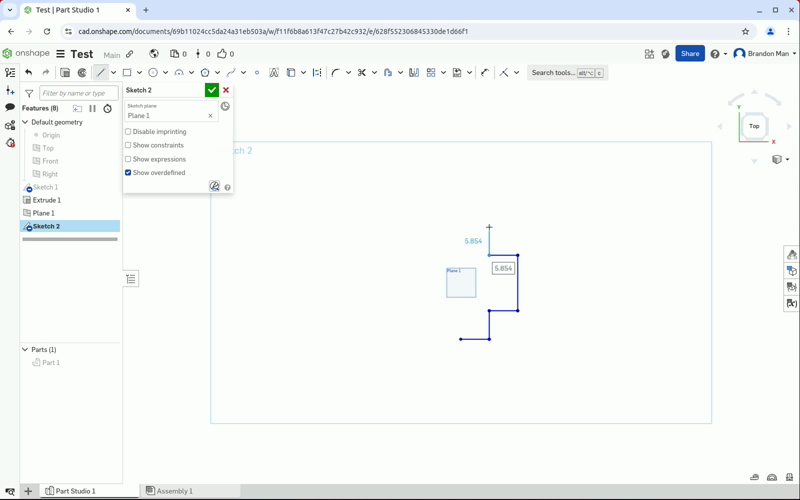
key_down(shift)
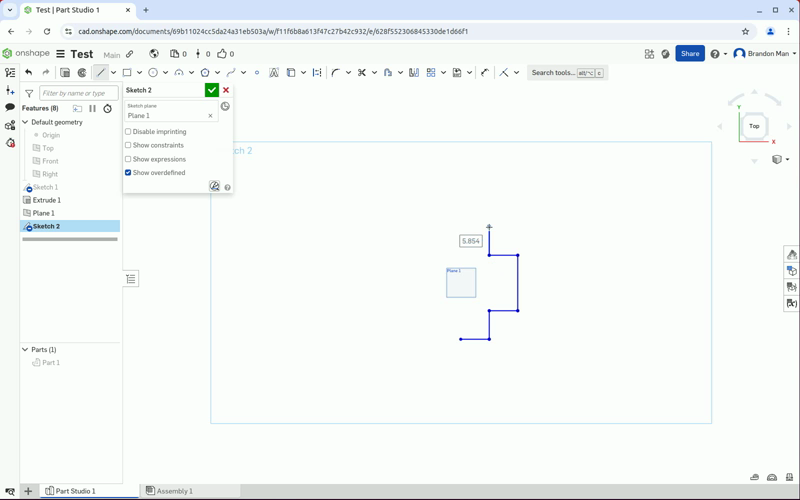
mouse_move(519, 226)
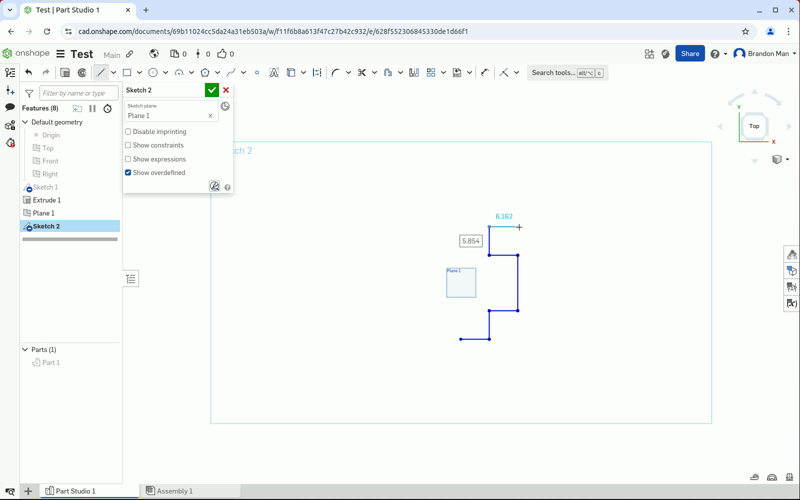
mouse_move(460, 226)
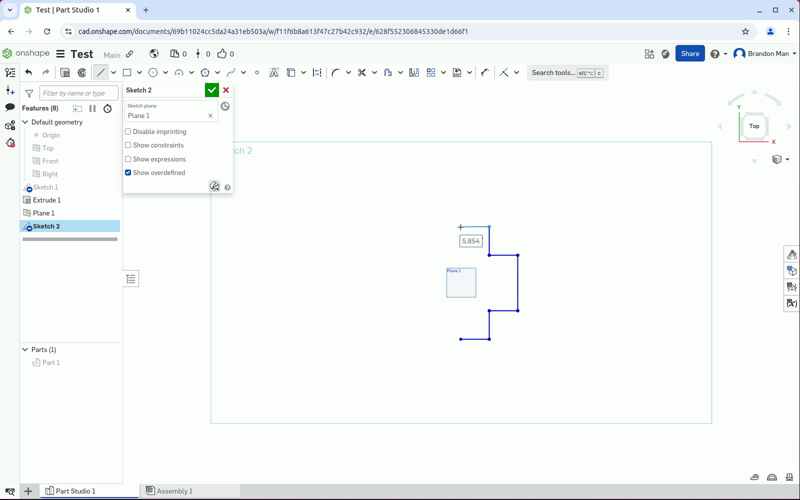
click(460, 226)
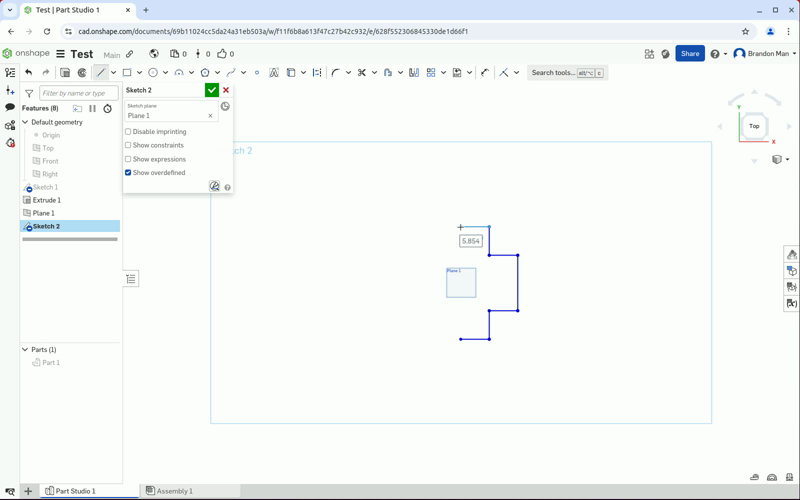
key_up(shift)
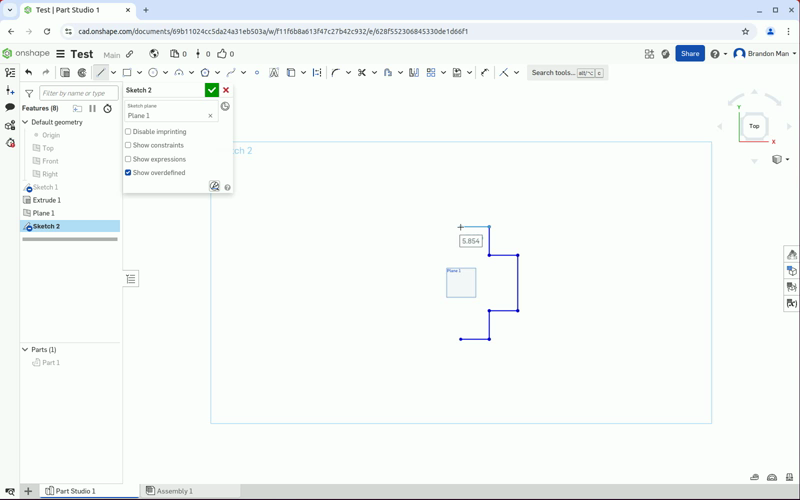
key_down(shift)
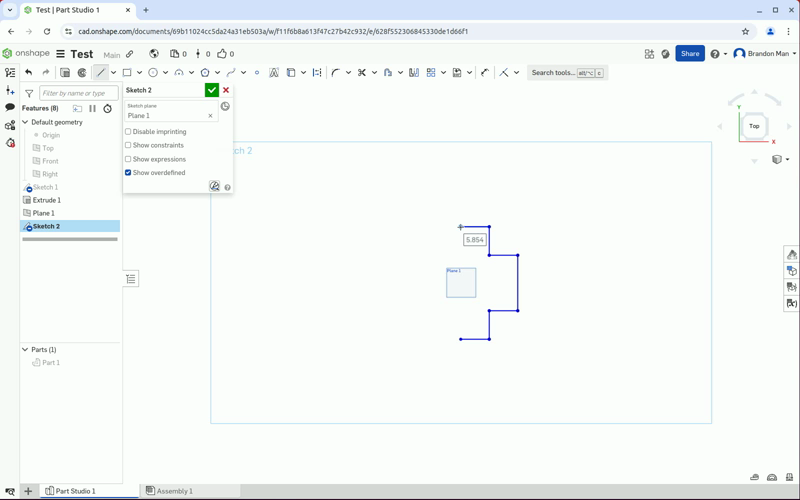
mouse_move(460, 339)
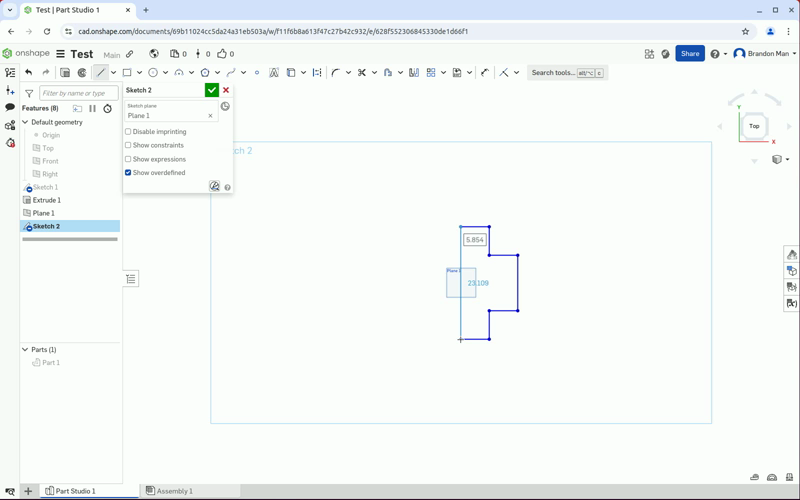
key_up(shift)
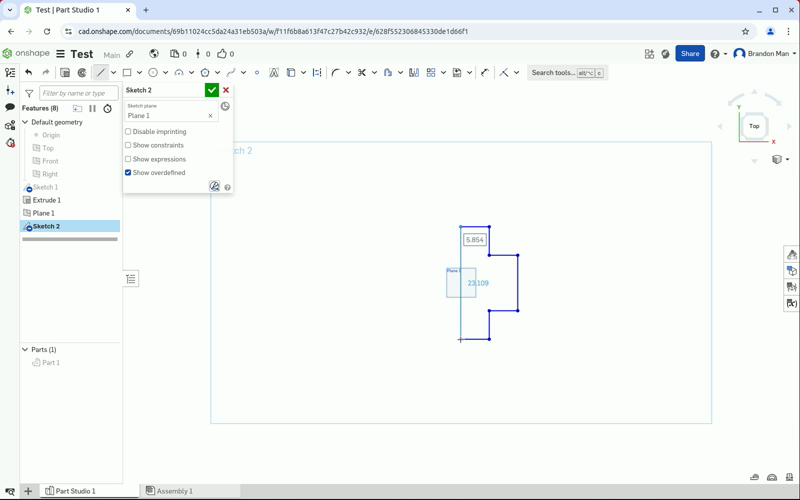
click(460, 339)
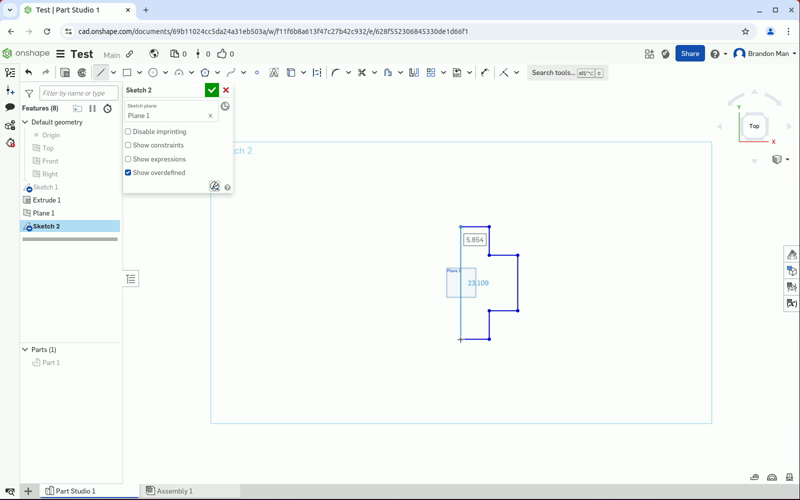
key(esc)
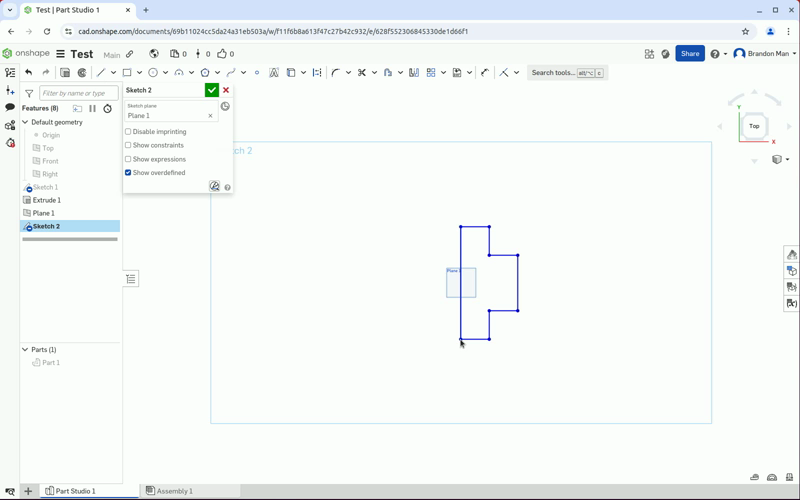
mouse_move(468, 330)
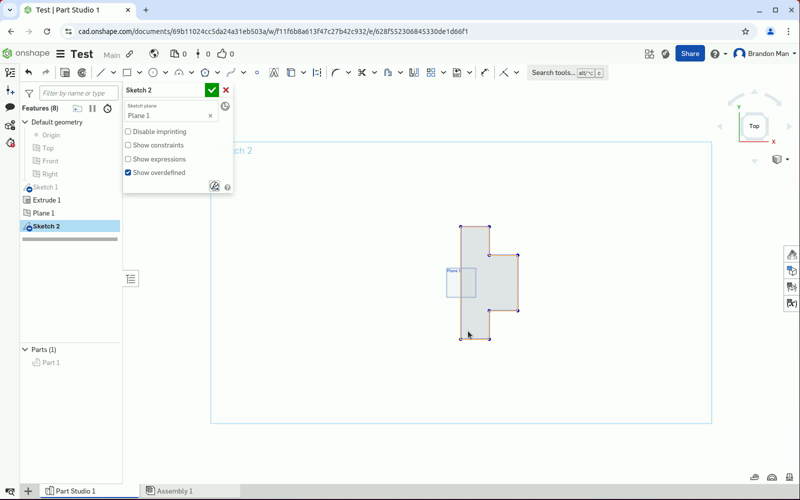
click(468, 330)
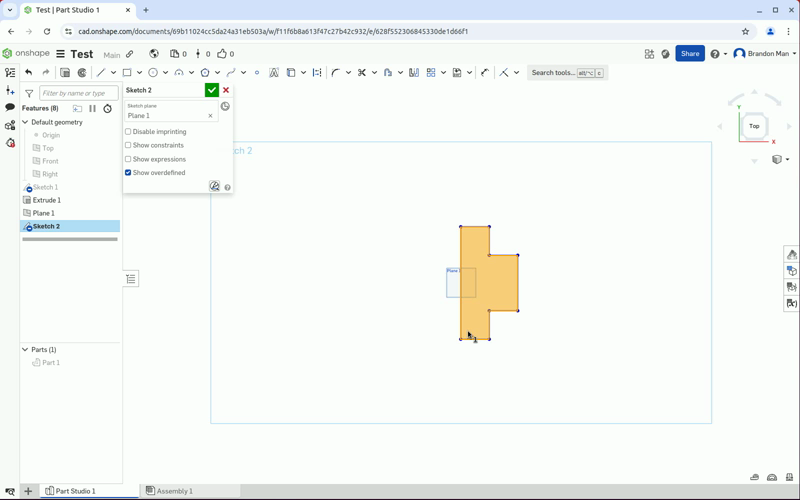
mouse_move(73, 352)
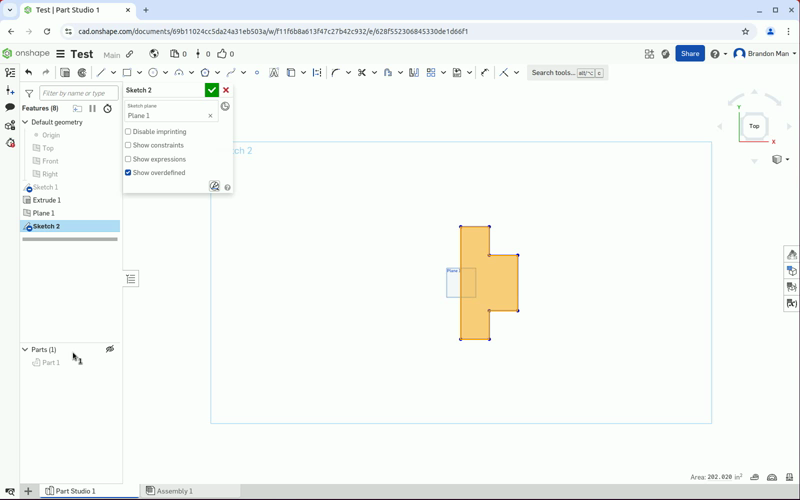
key(shift+y)
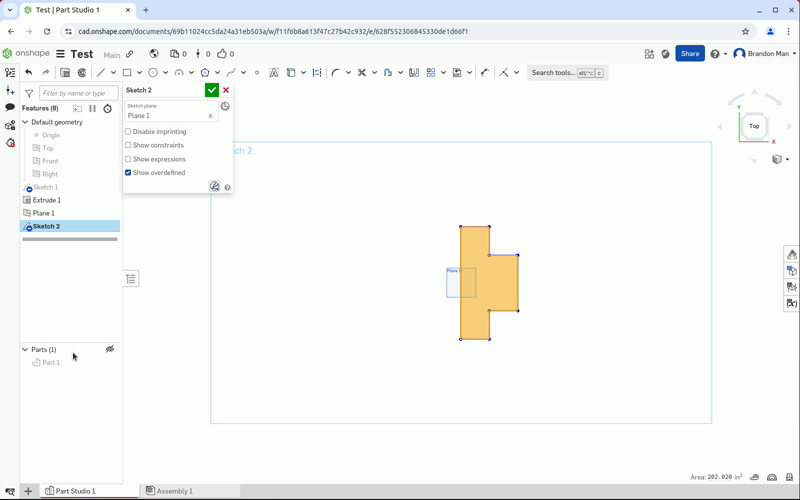
key(shift+e)
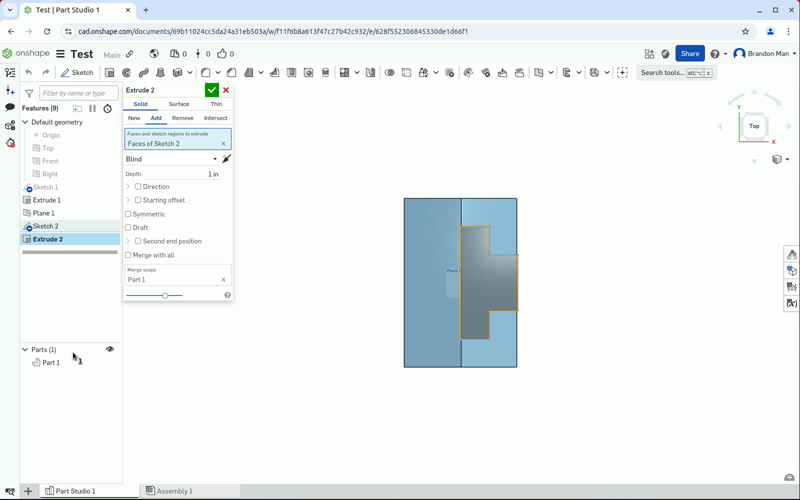
mouse_move(143, 106)
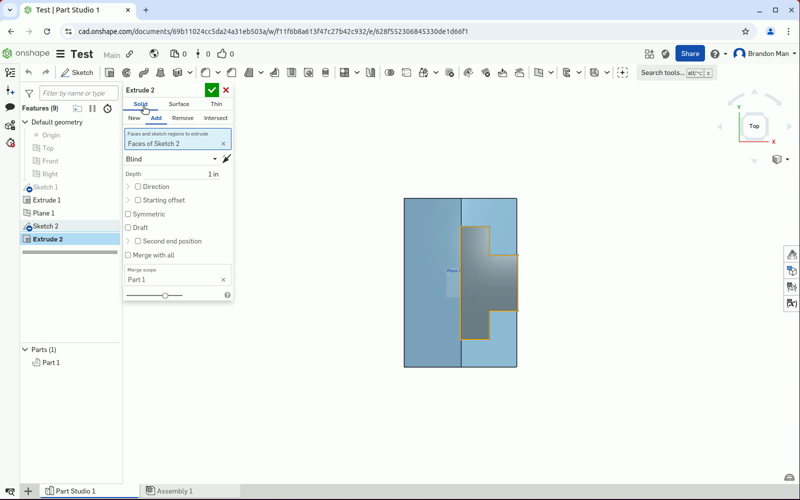
click(143, 106)
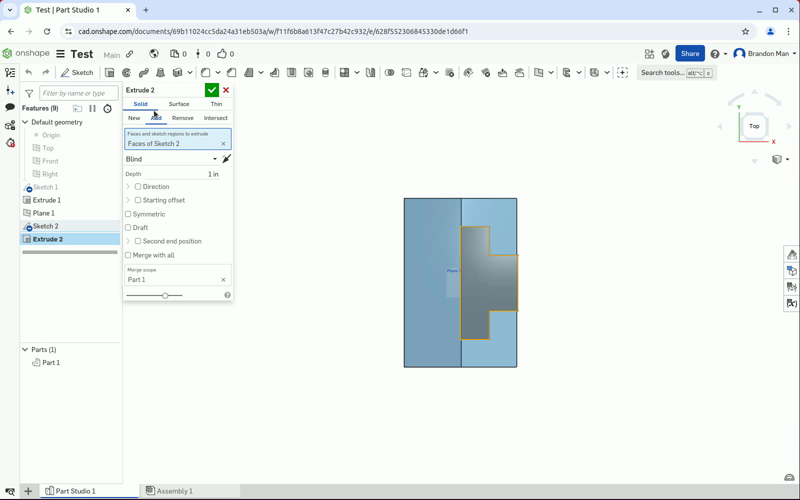
mouse_move(186, 120)
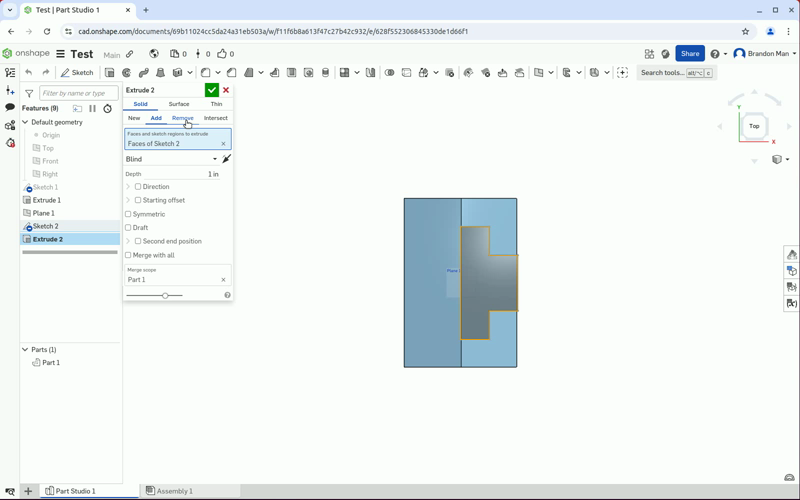
click(186, 120)
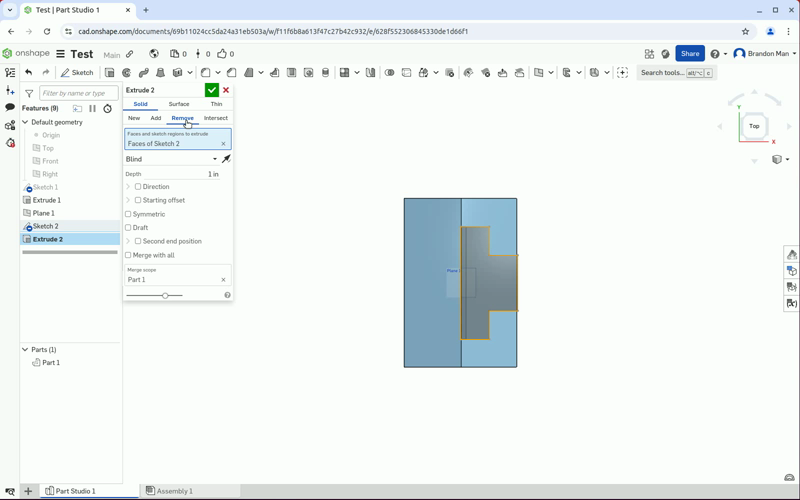
key(tab, 4)
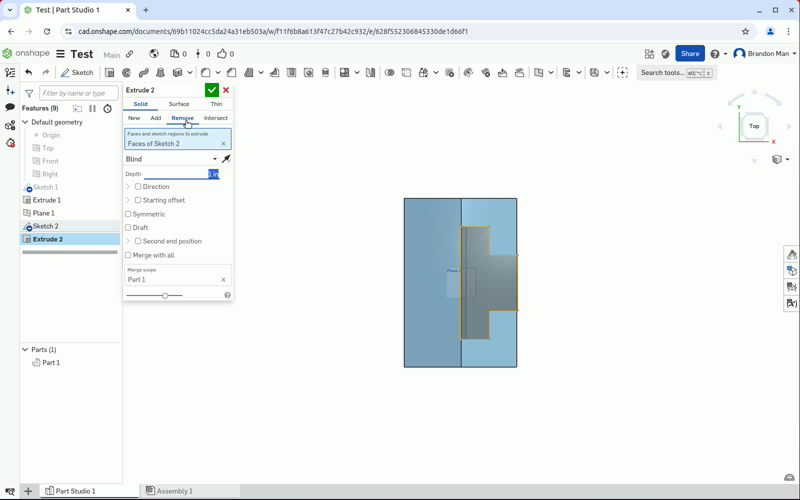
text(17.331)
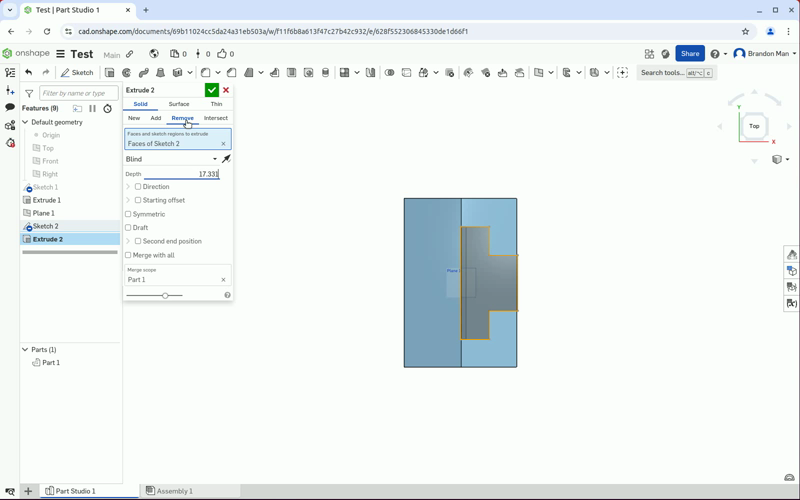
key(tab, 6)
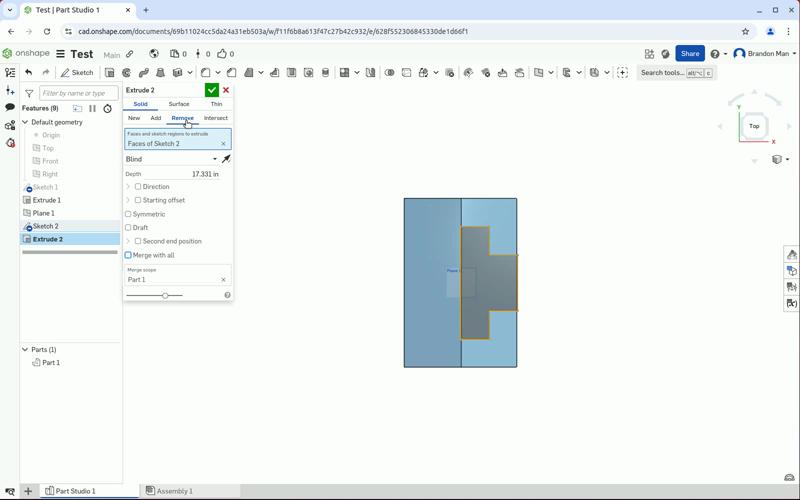
key(space)
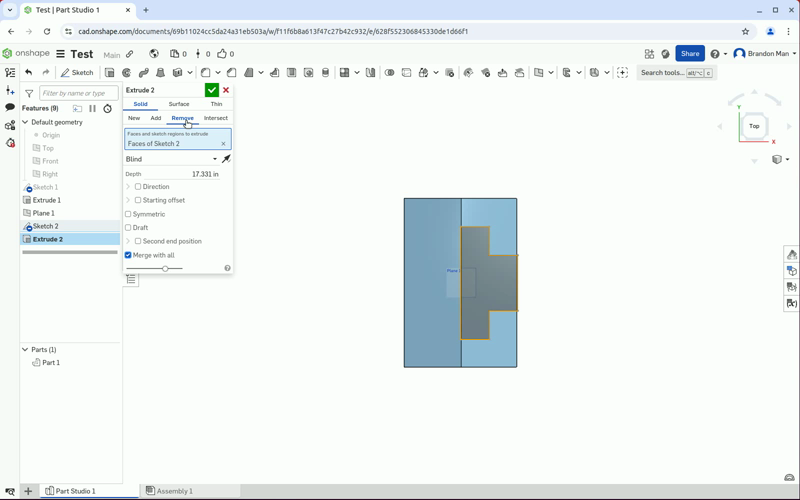
key(enter)
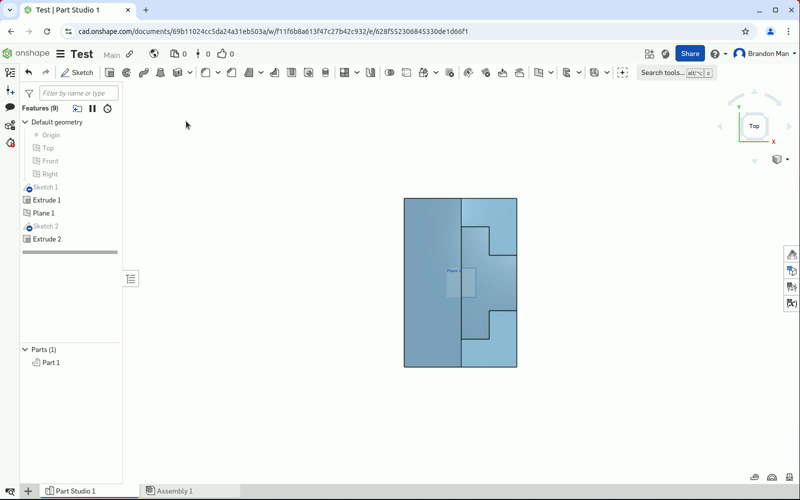
key(shift+h)
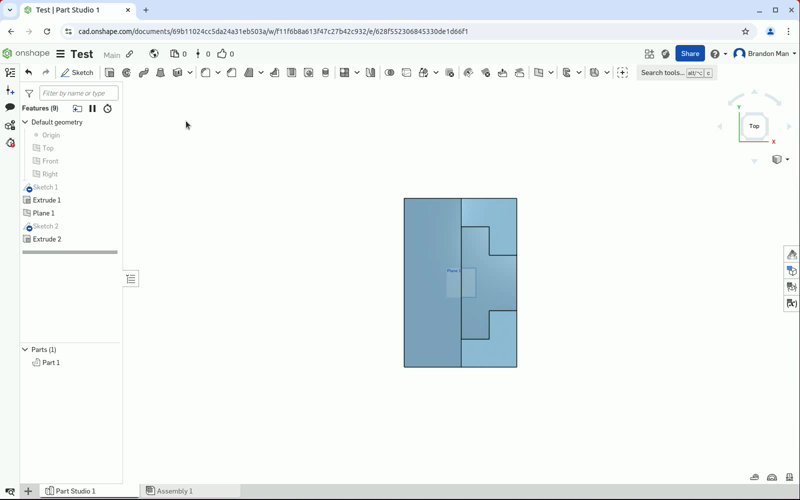
key(shift+h)
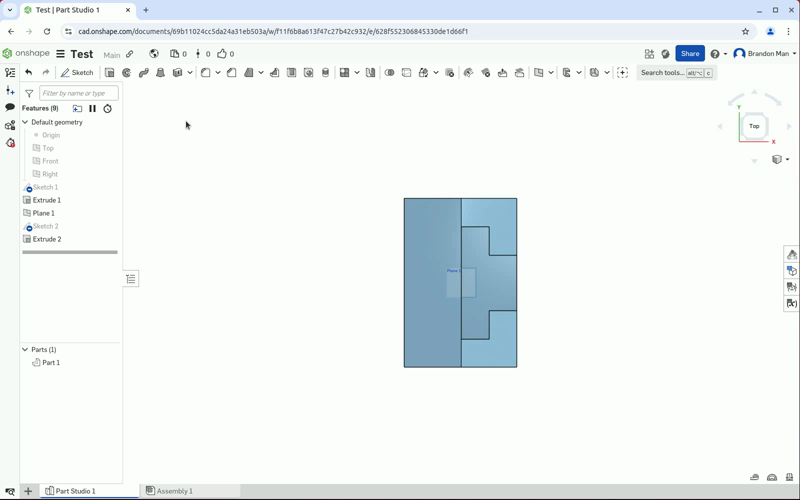
mouse_move(73, 189)
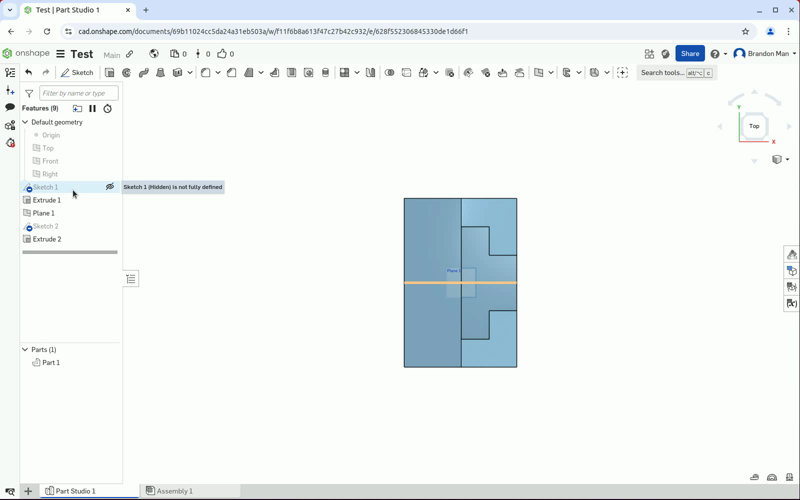
click(73, 189)
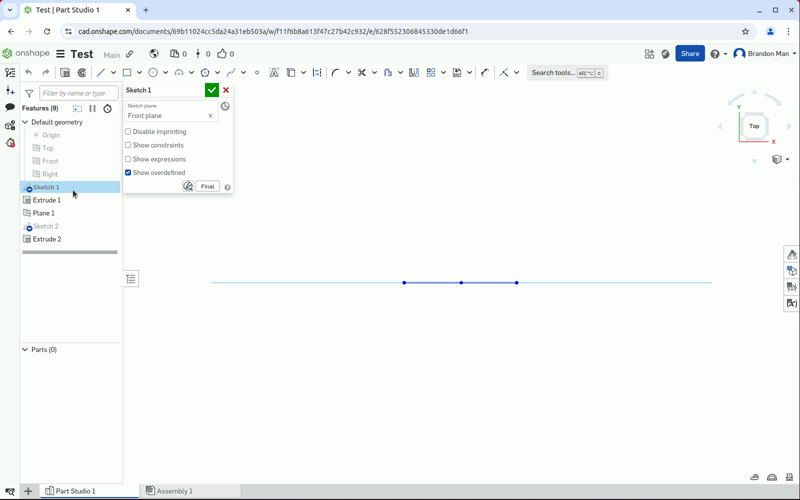
mouse_move(229, 92)
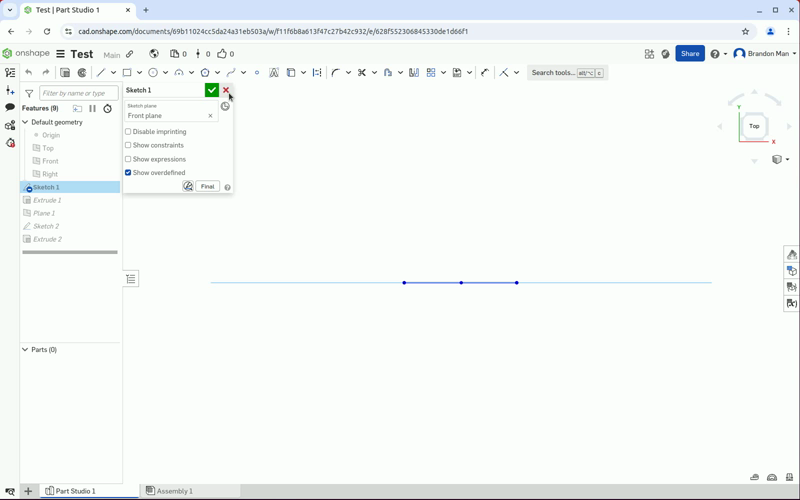
click(229, 92)
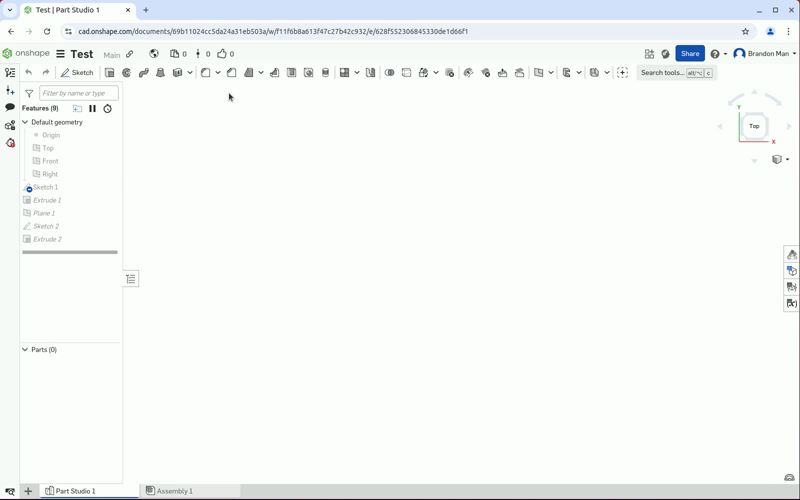
key(shift+s)
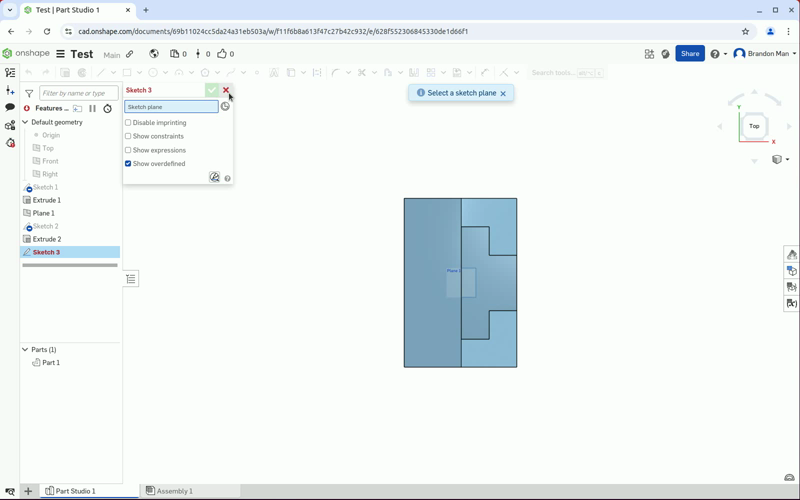
mouse_move(73, 215)
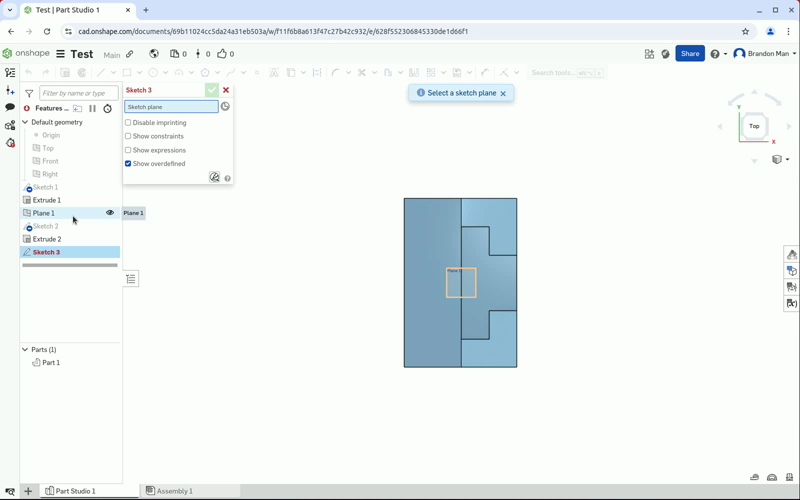
click(73, 215)
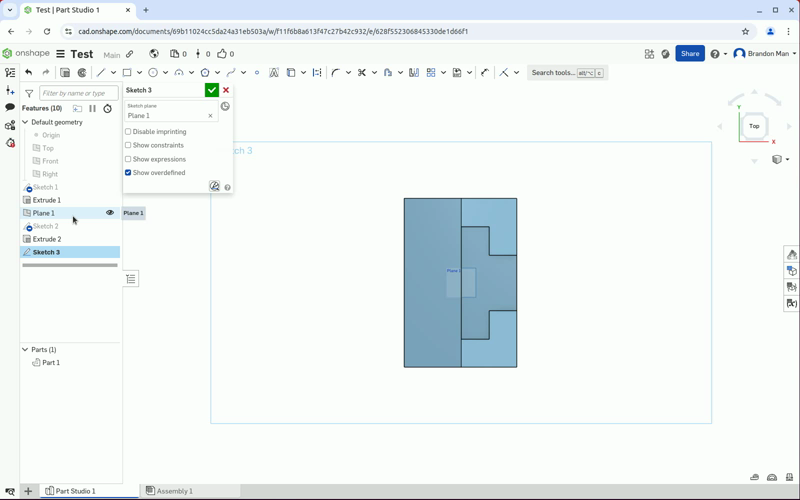
mouse_move(73, 352)
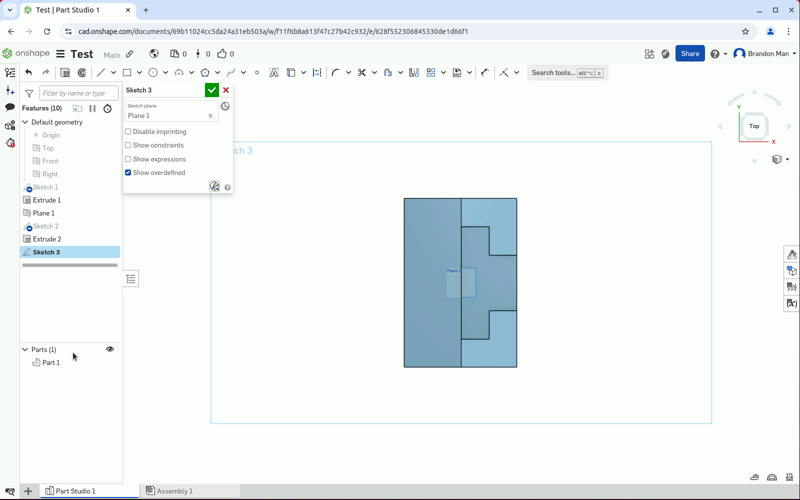
key(y)
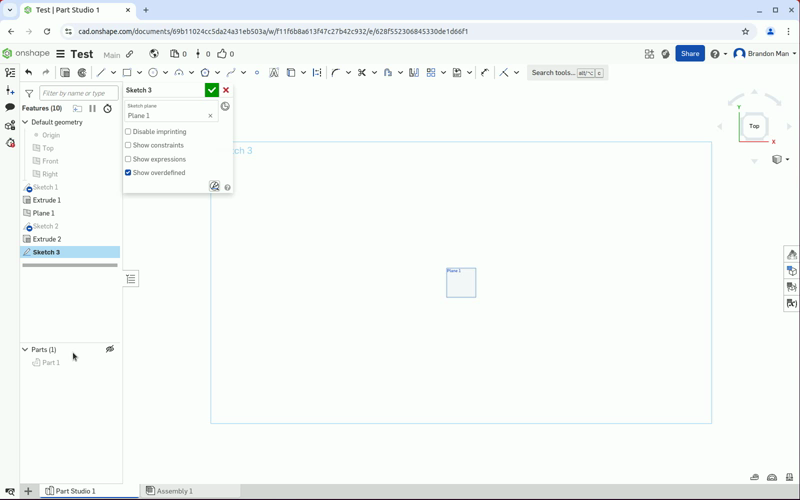
key(l)
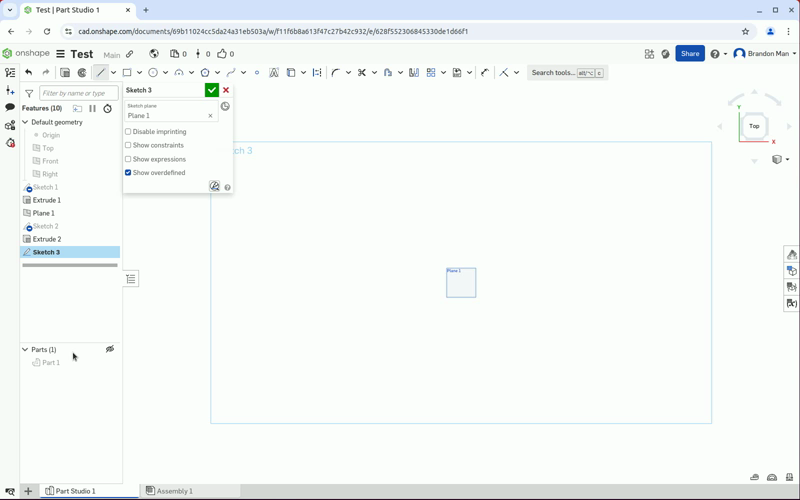
key_down(shift)
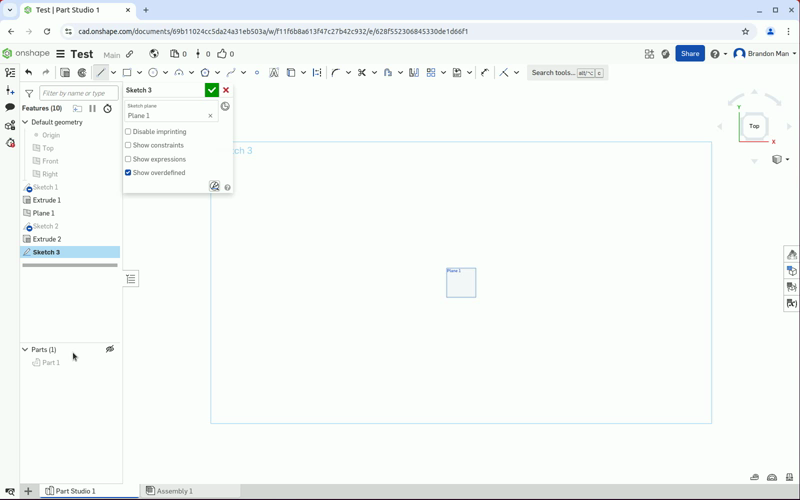
mouse_move(404, 339)
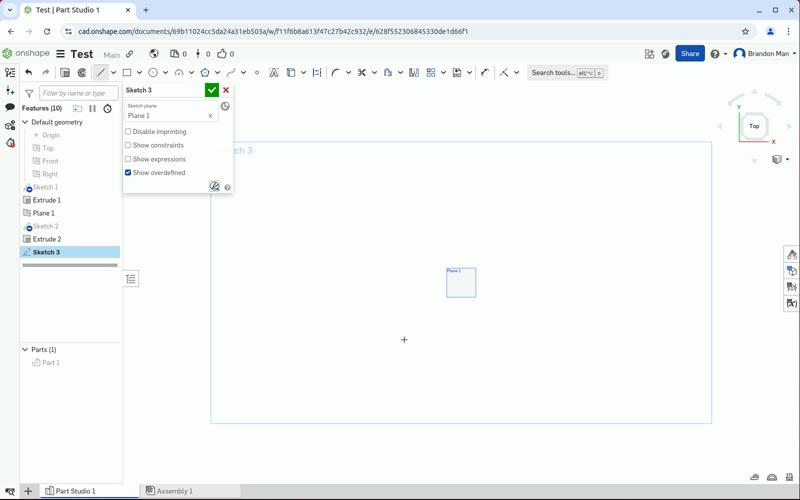
click(404, 339)
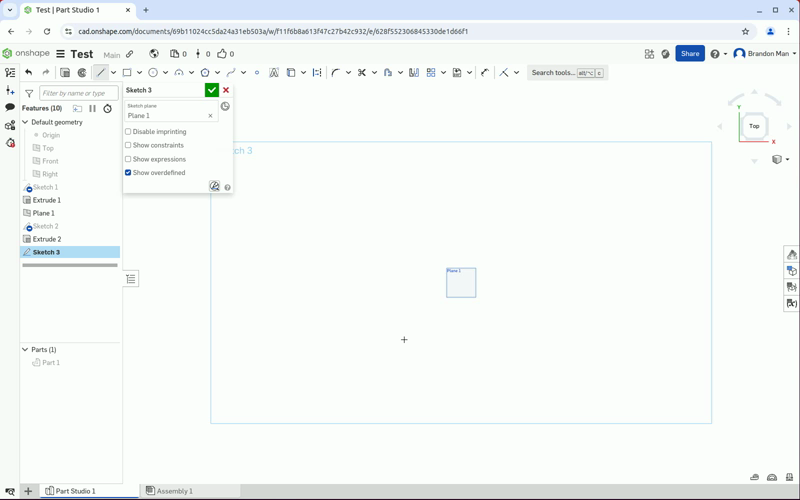
key_up(shift)
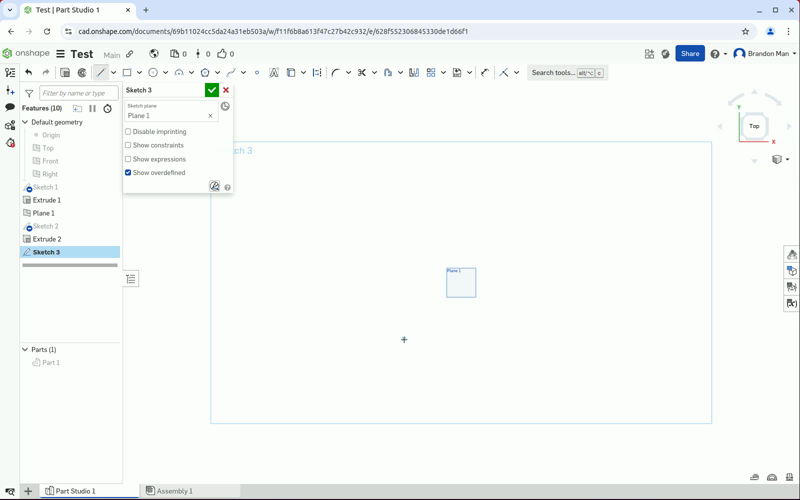
key_down(shift)
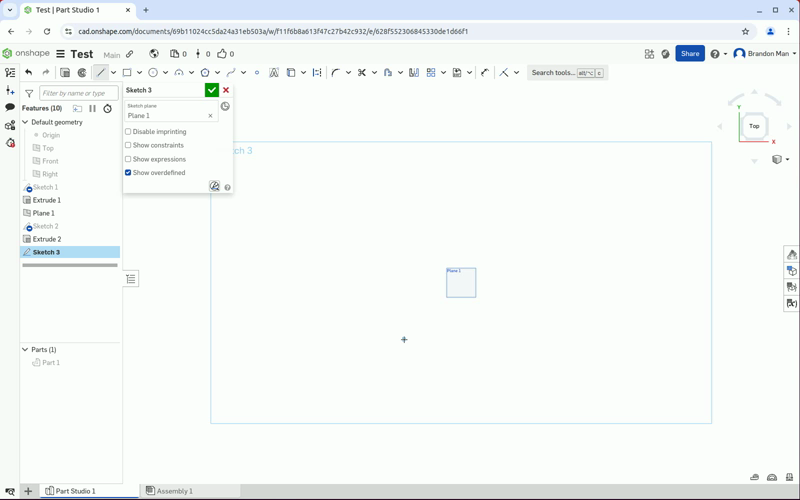
mouse_move(434, 339)
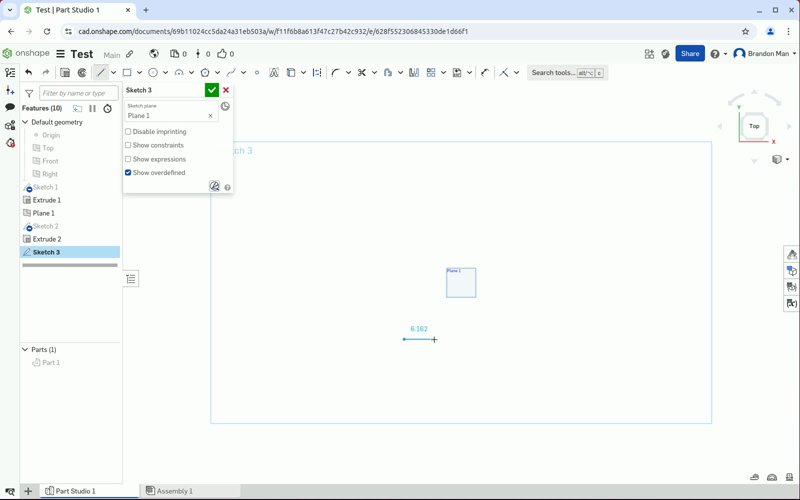
mouse_move(461, 339)
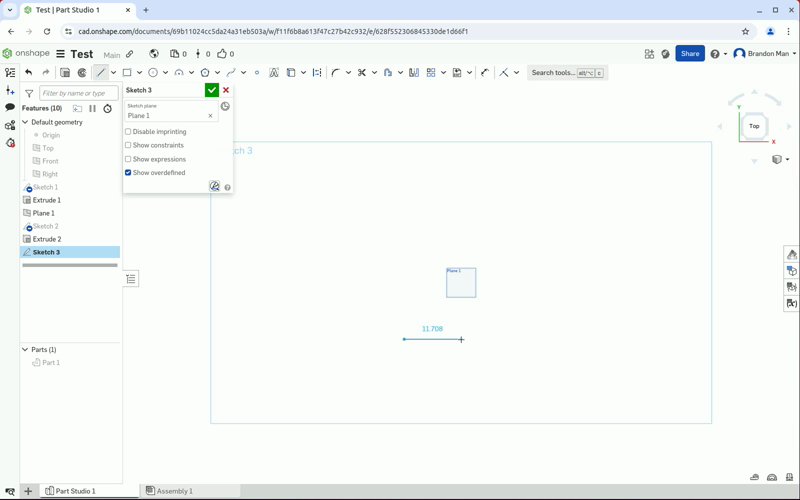
click(461, 339)
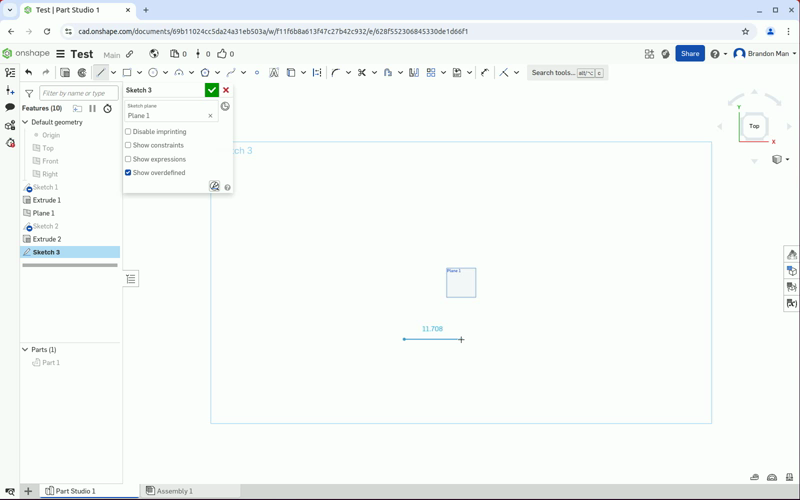
key_up(shift)
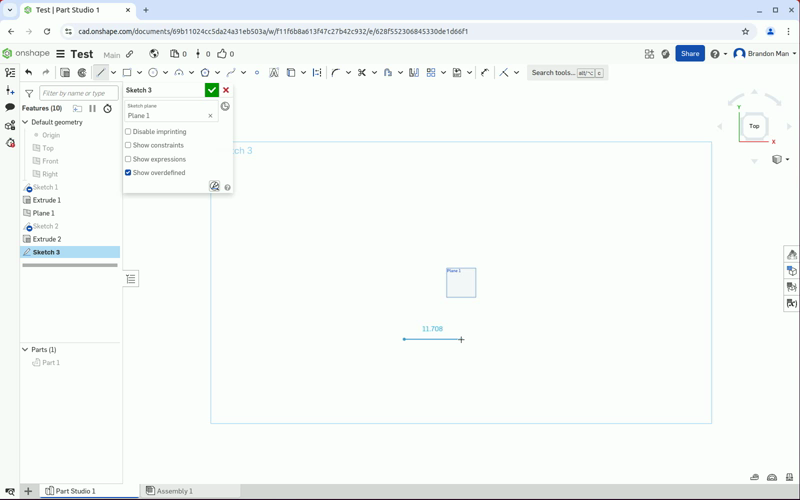
key_down(shift)
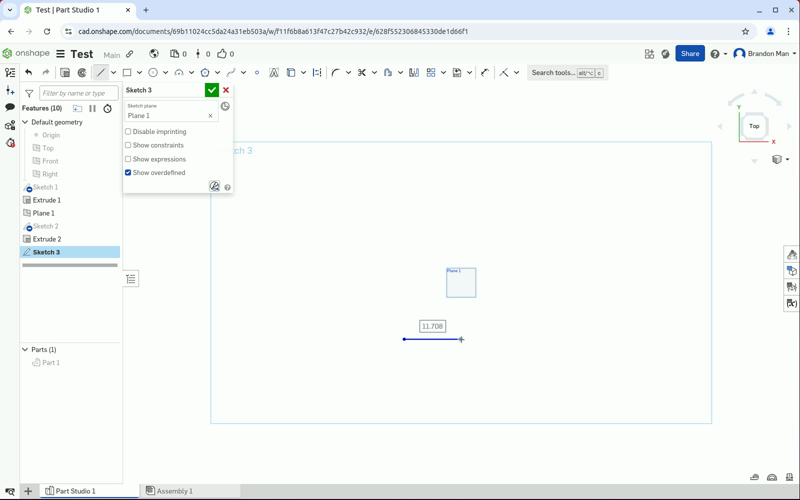
mouse_move(461, 226)
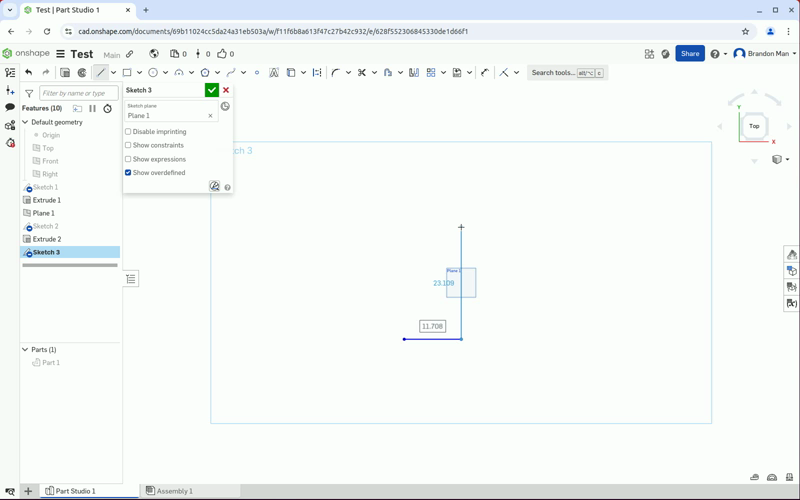
click(461, 226)
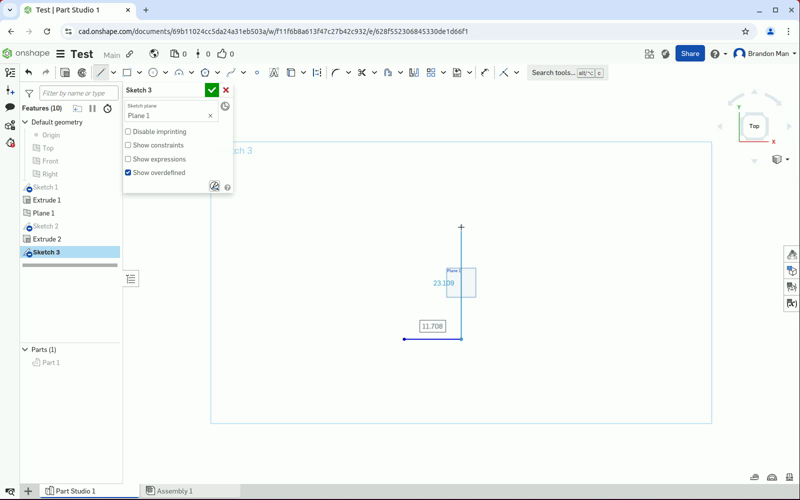
key_up(shift)
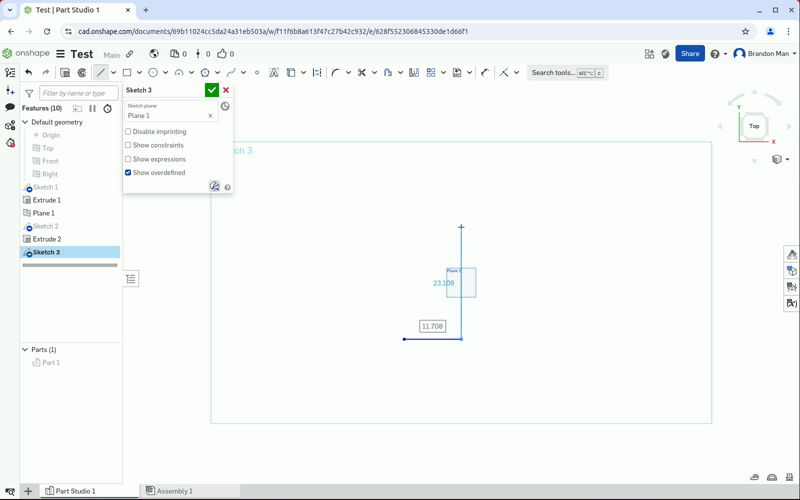
key_down(shift)
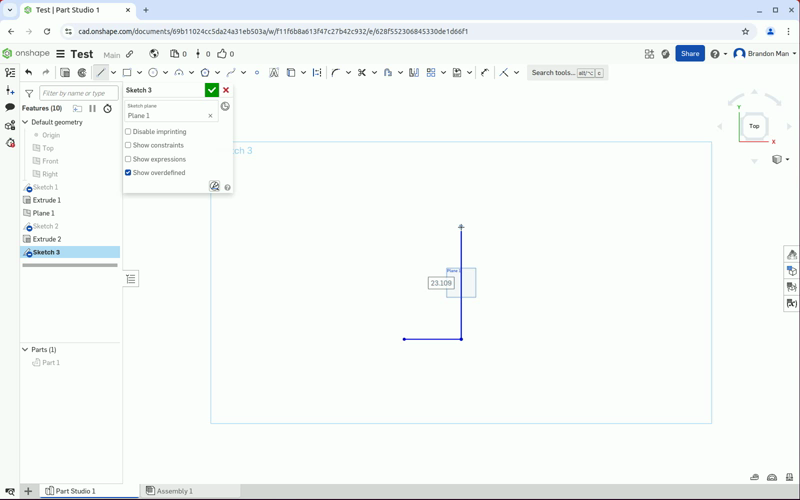
mouse_move(491, 226)
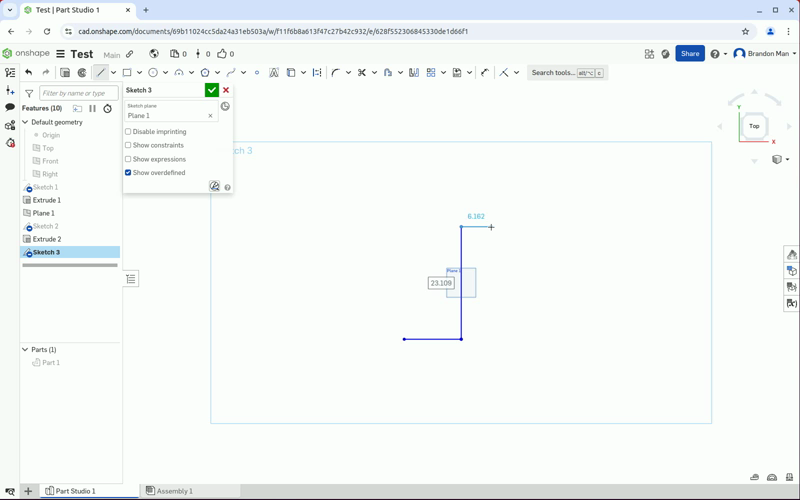
mouse_move(404, 226)
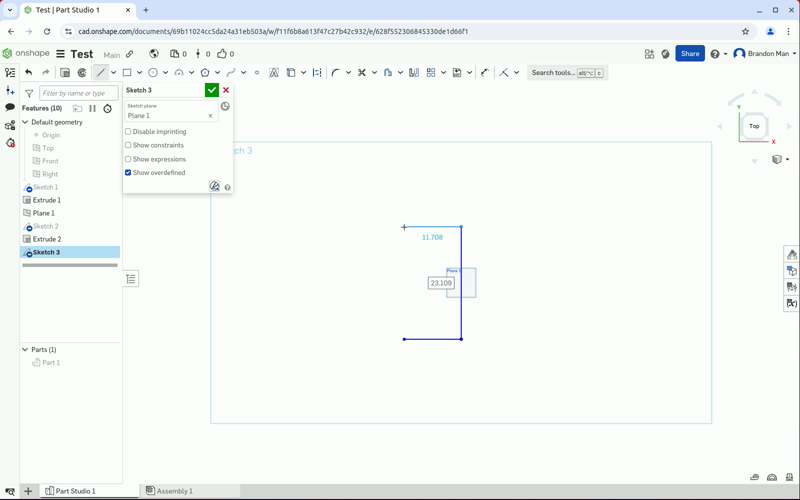
click(404, 226)
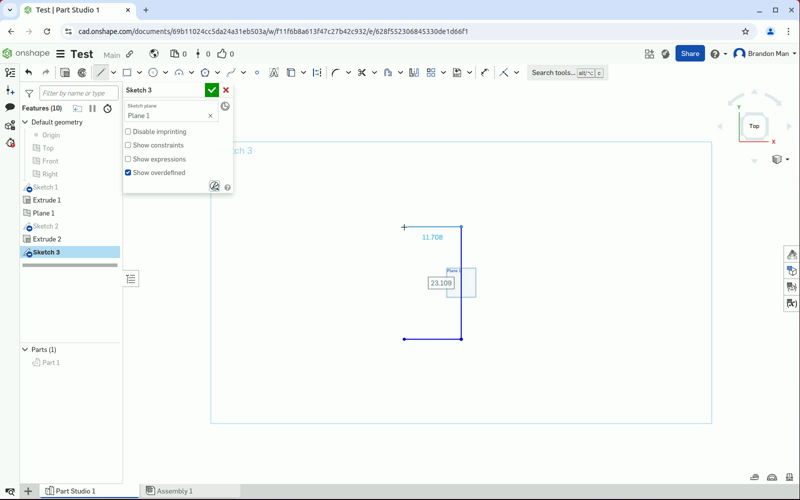
key_up(shift)
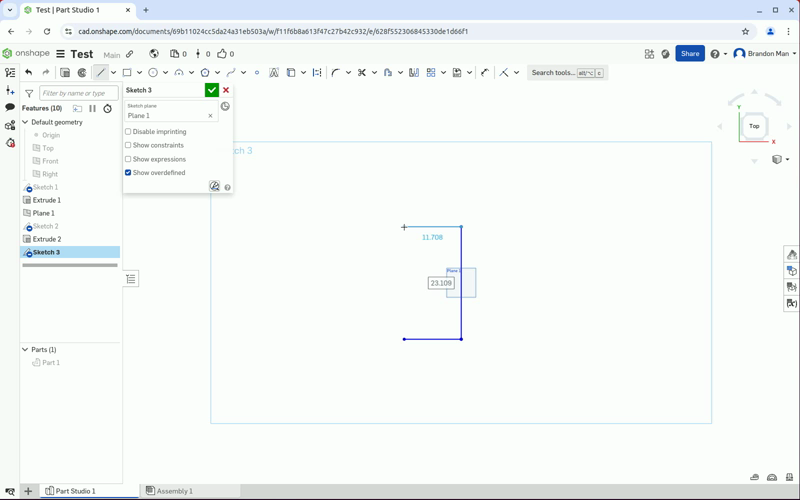
key_down(shift)
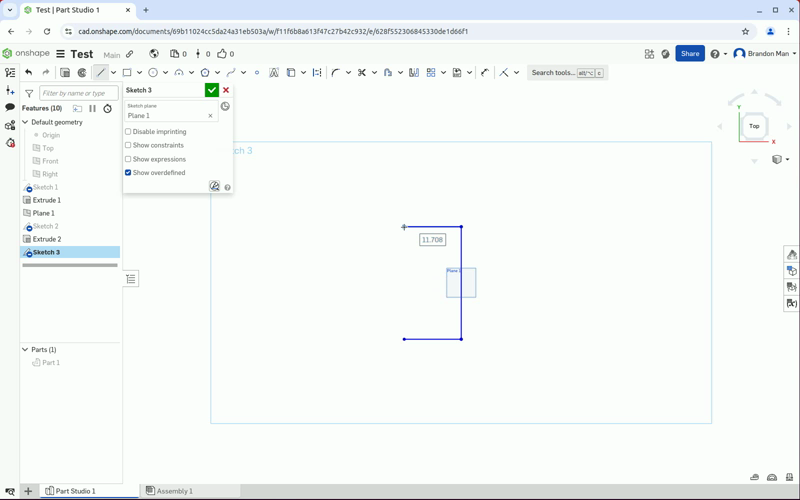
mouse_move(404, 339)
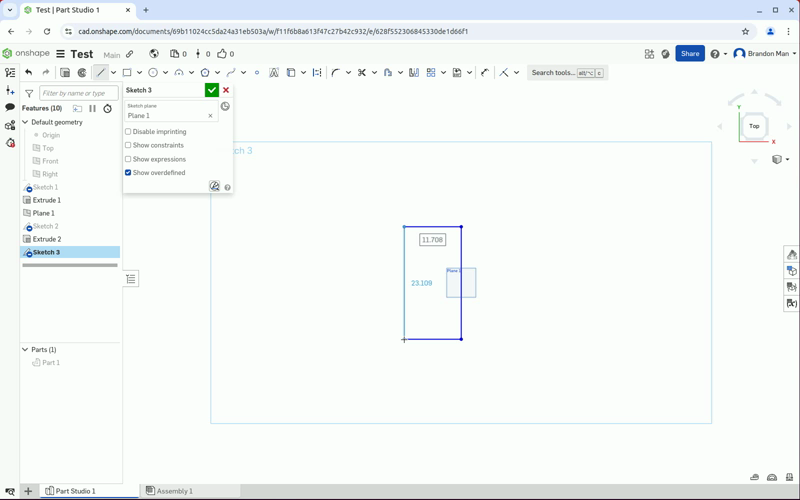
key_up(shift)
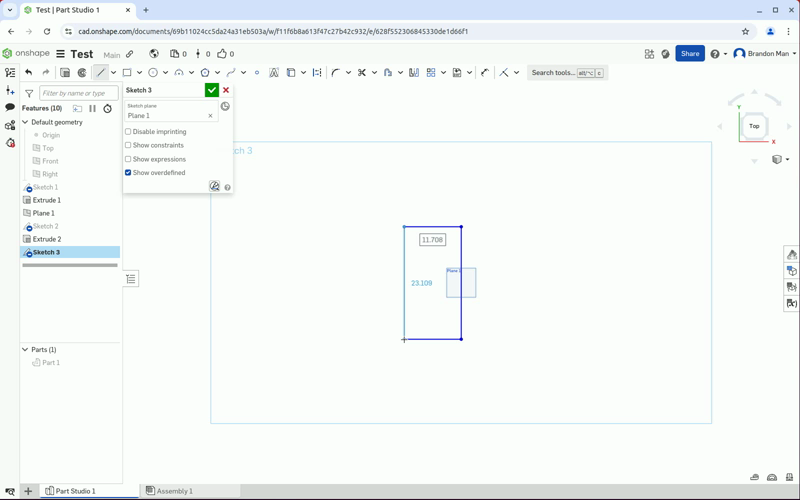
click(404, 339)
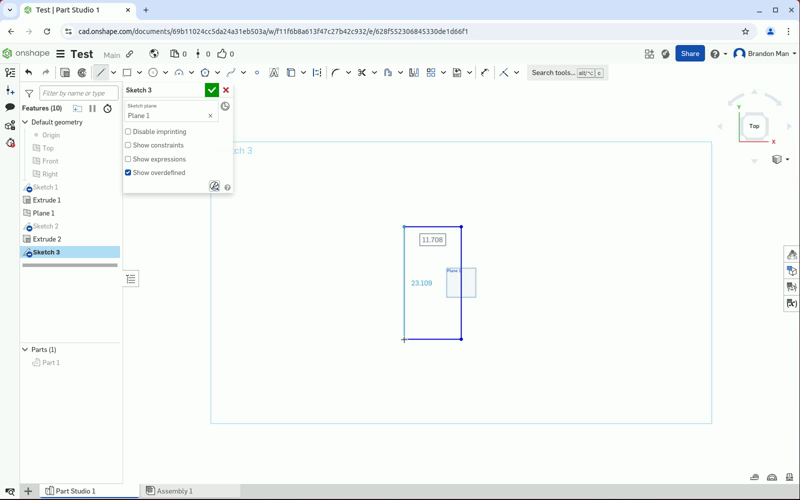
key(esc)
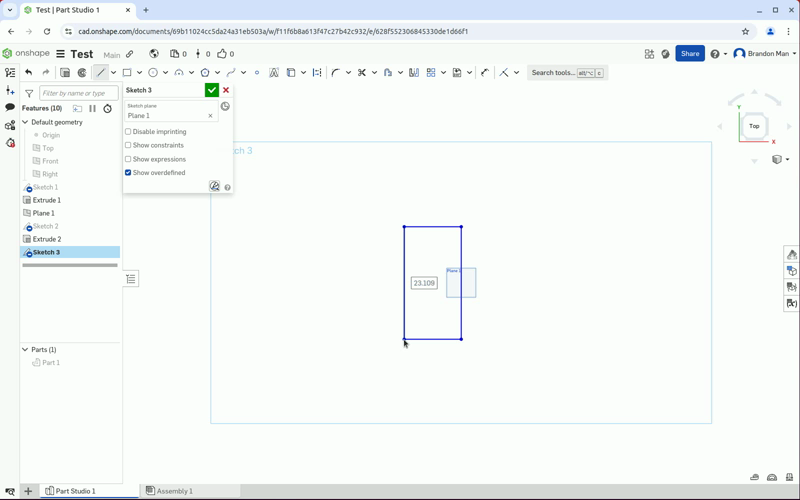
mouse_move(446, 272)
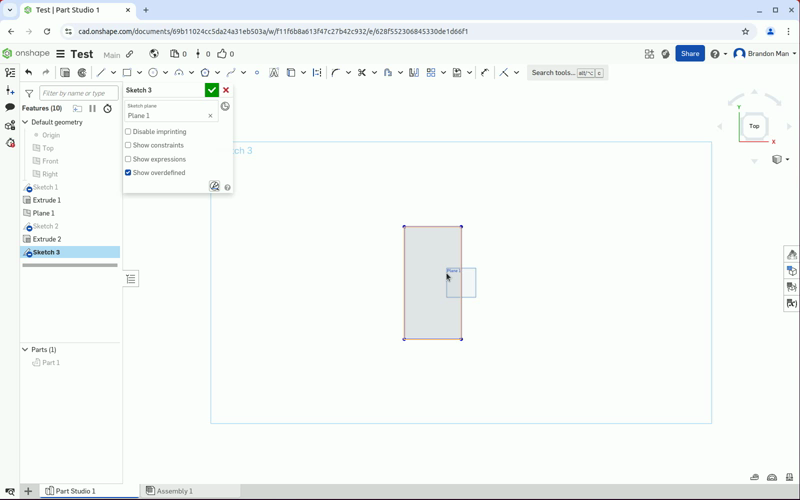
click(446, 272)
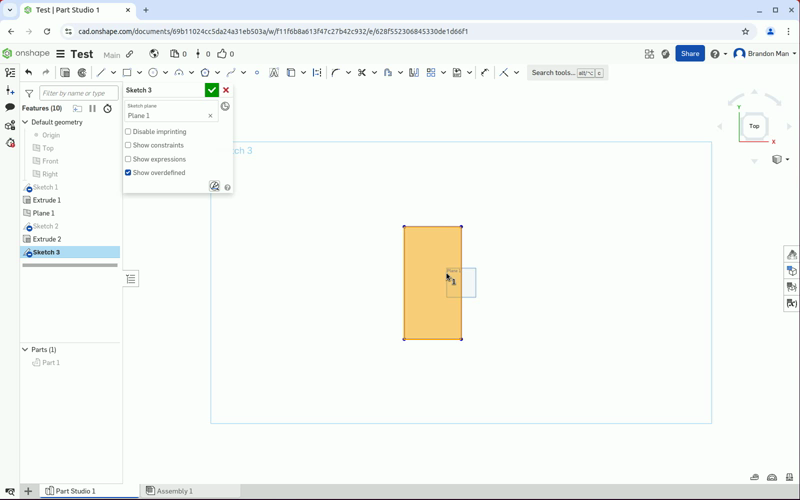
mouse_move(73, 352)
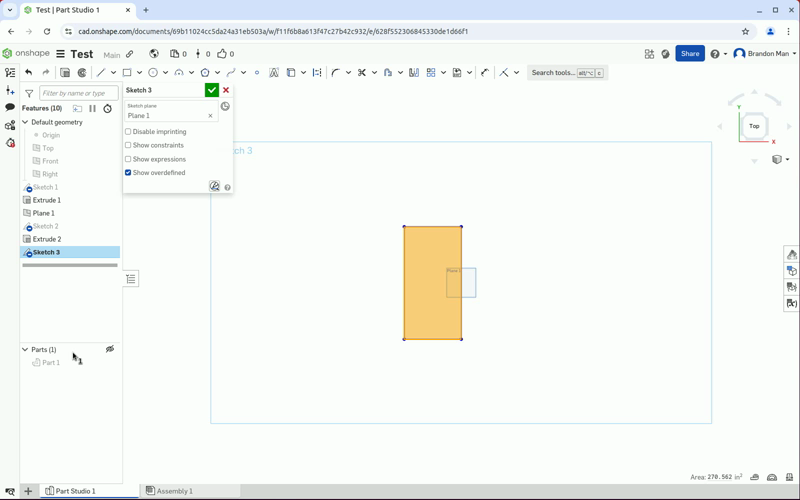
key(shift+y)
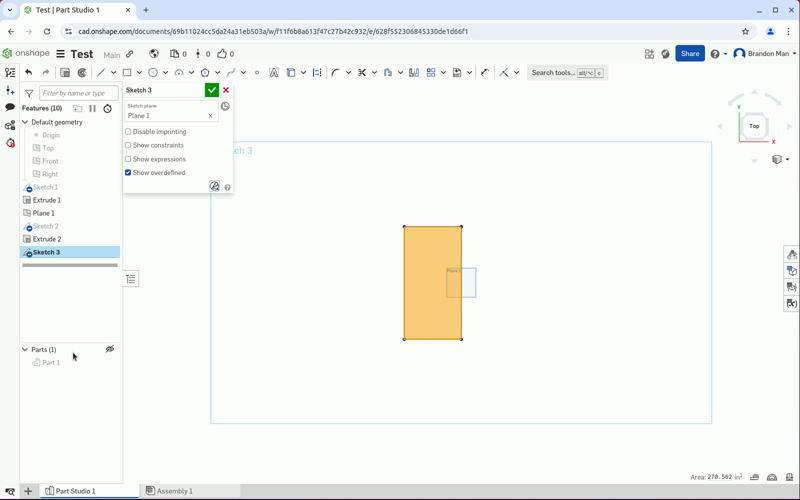
key(shift+e)
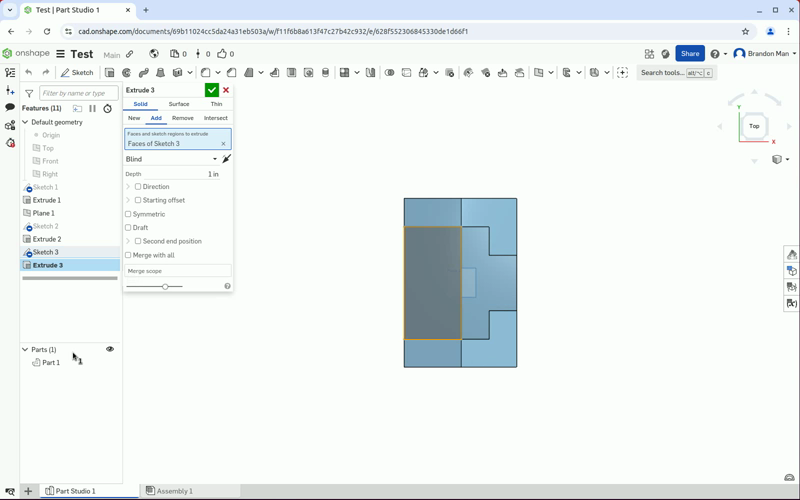
mouse_move(143, 106)
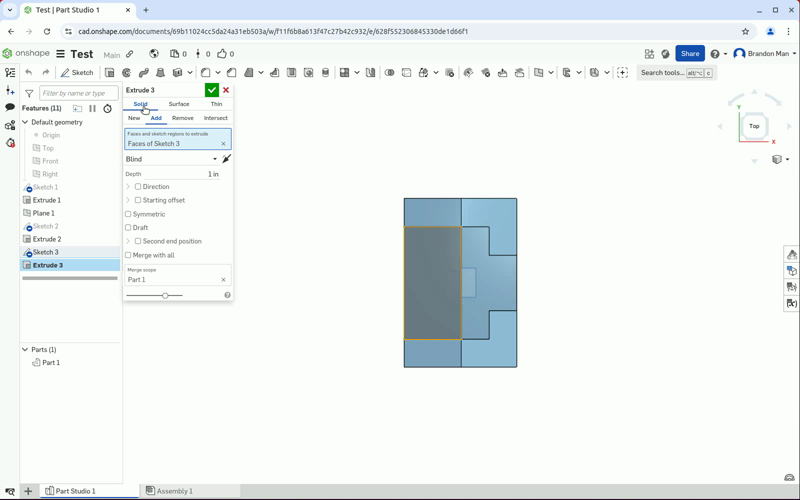
click(143, 106)
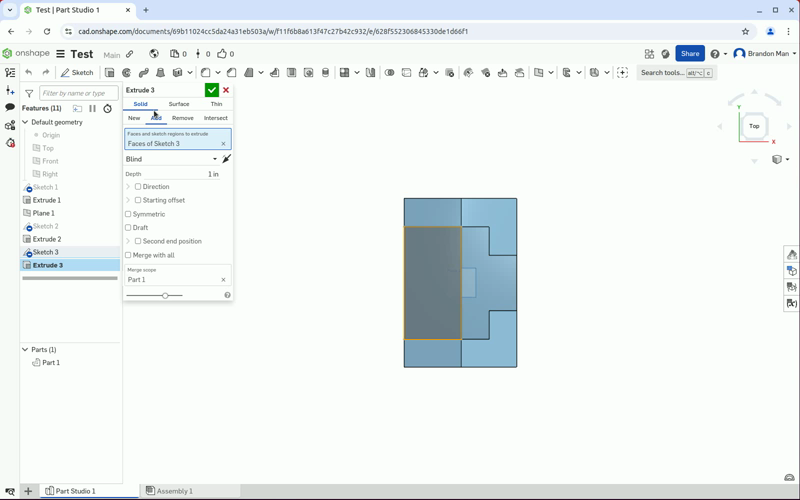
mouse_move(186, 120)
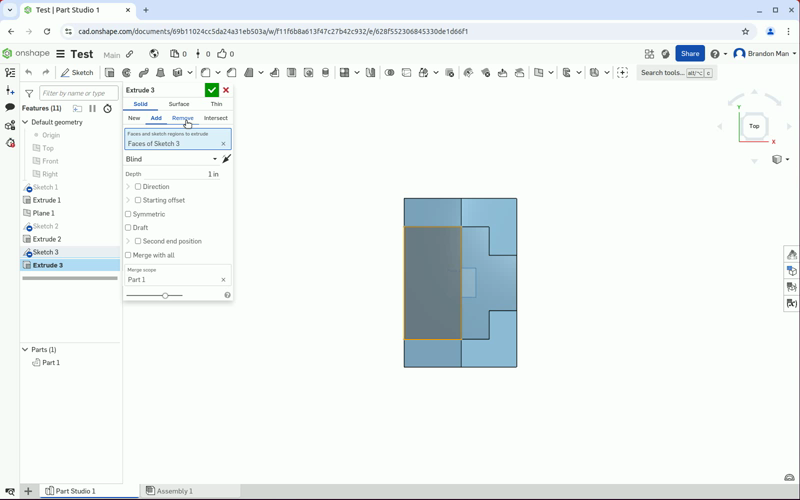
click(186, 120)
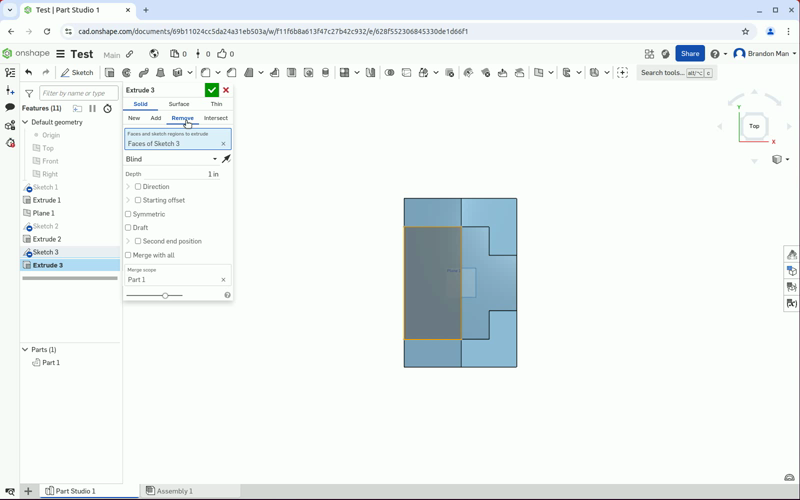
key(tab, 4)
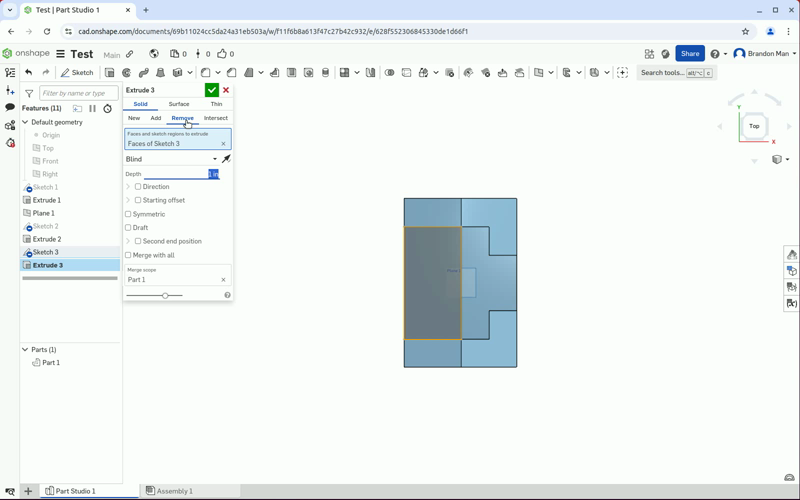
text(17.331)
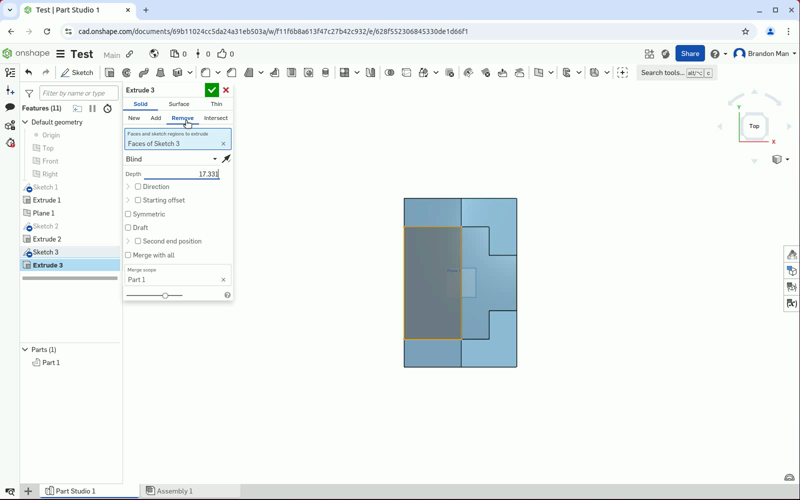
key(tab, 6)
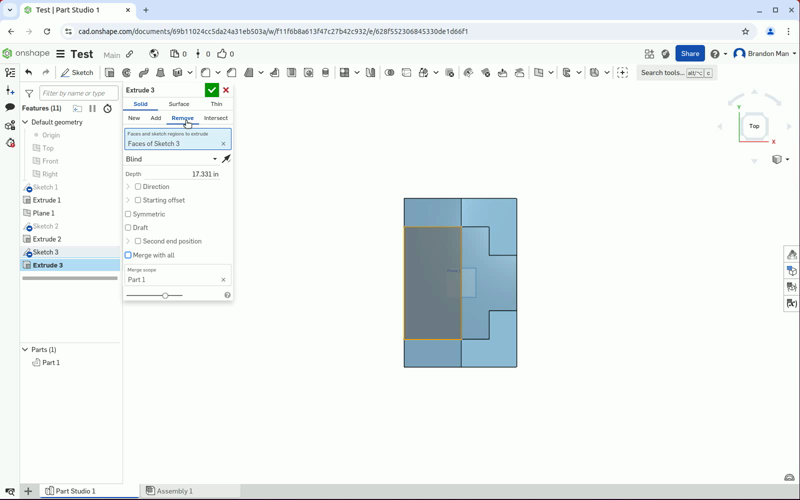
key(space)
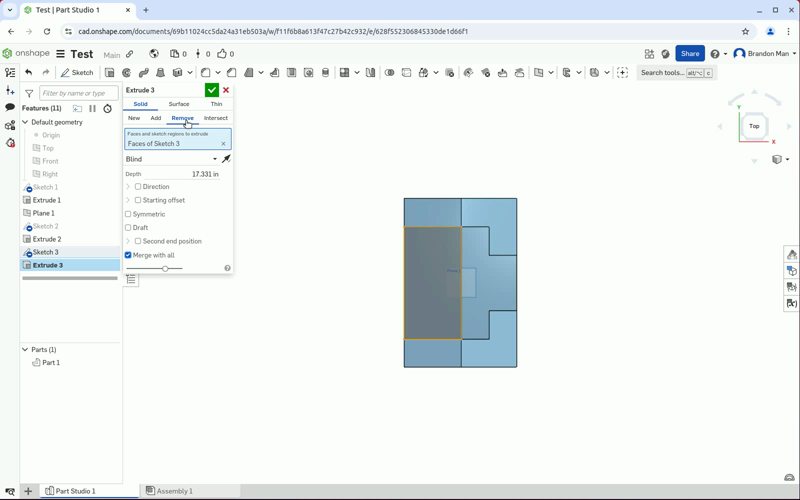
key(enter)
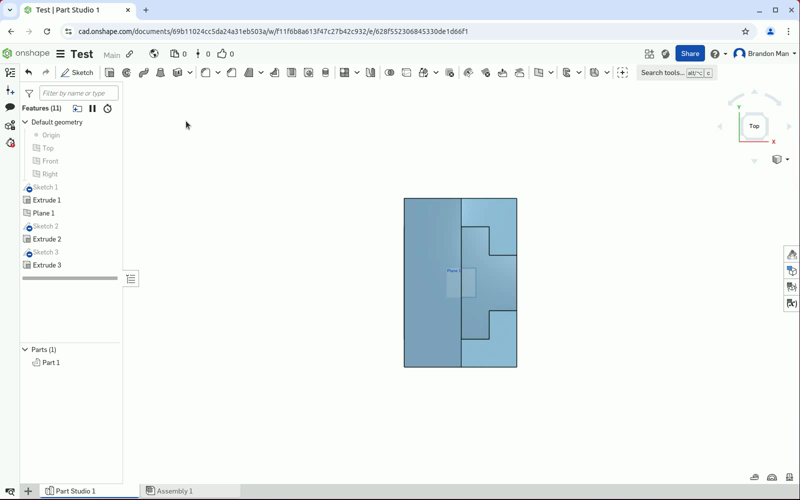
key(shift+h)
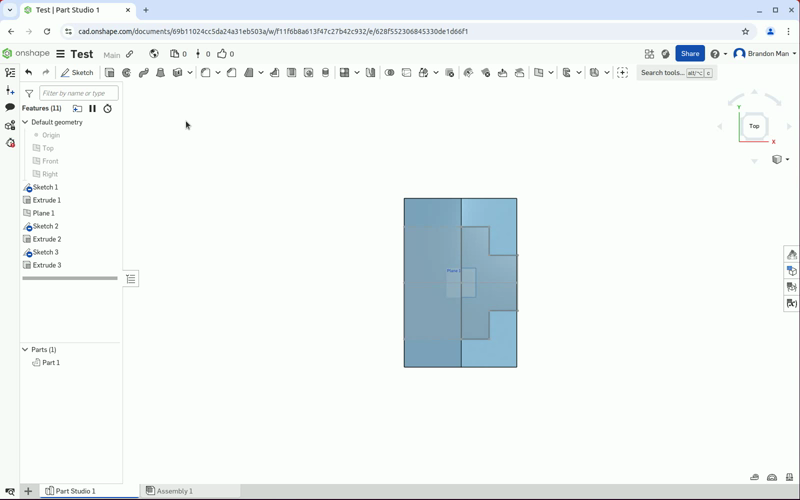
key(shift+h)
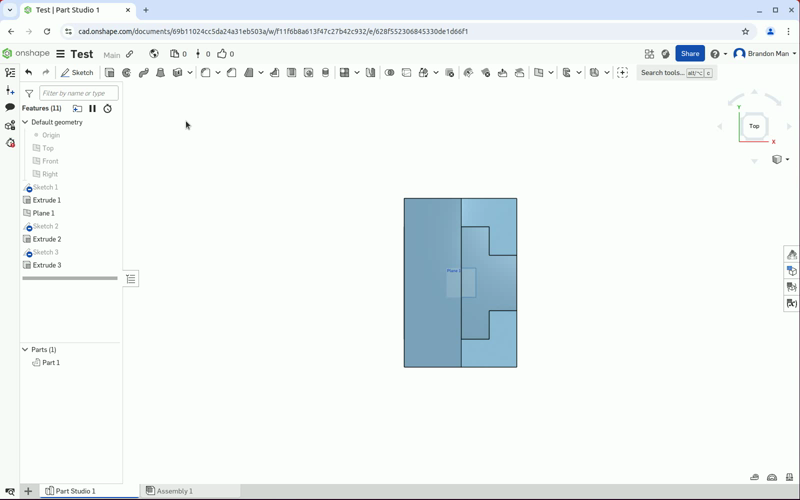
mouse_move(73, 189)
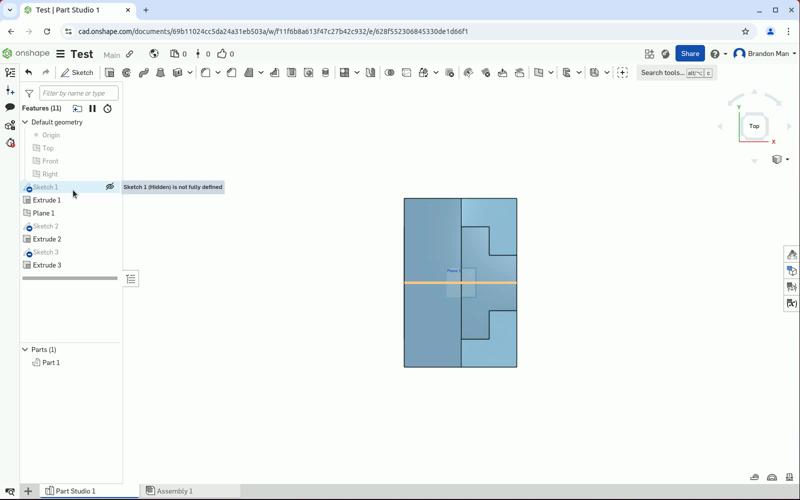
click(73, 189)
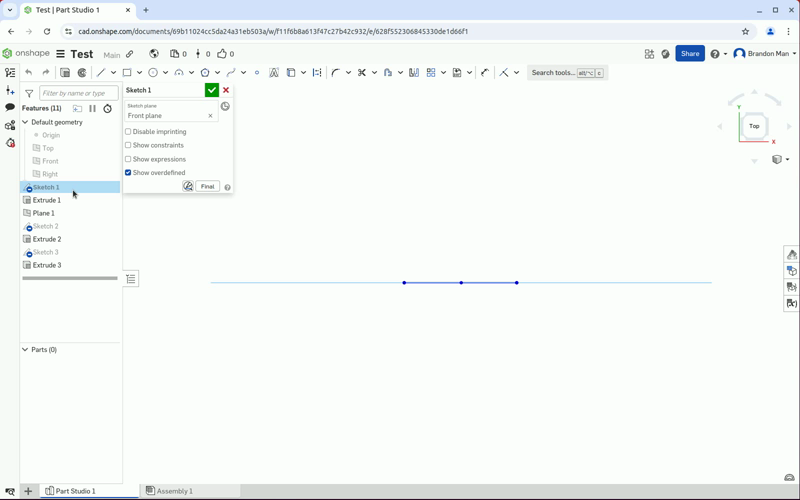
mouse_move(229, 92)
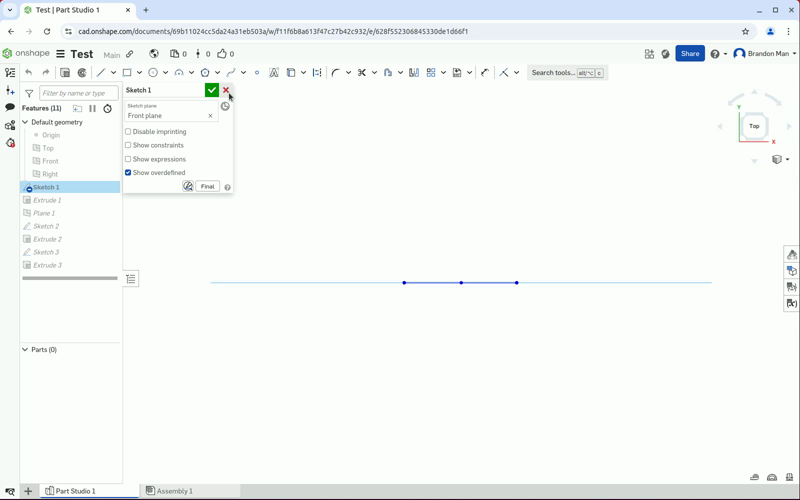
click(229, 92)
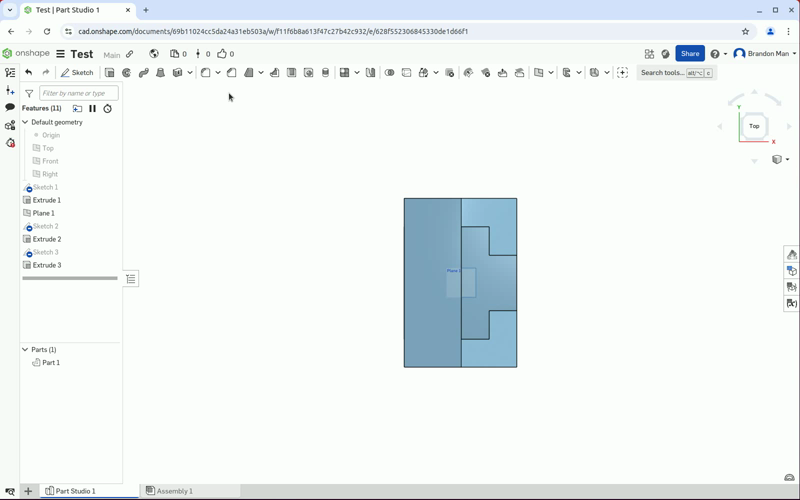
mouse_move(541, 75)
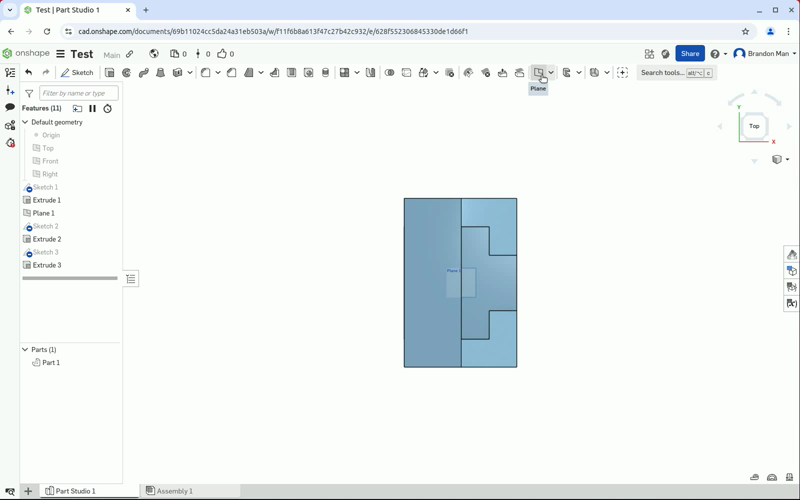
click(541, 75)
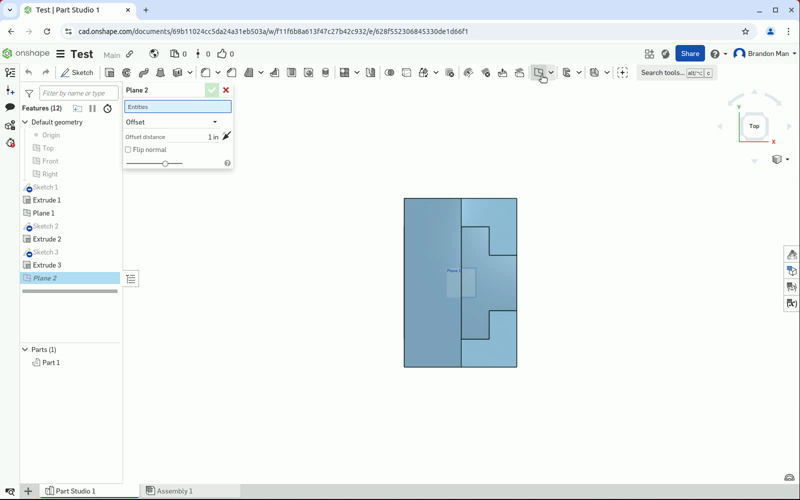
mouse_move(73, 150)
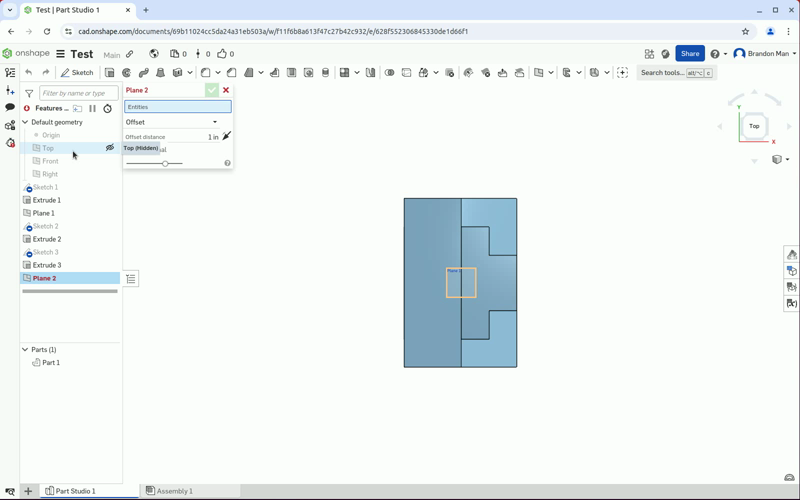
click(73, 150)
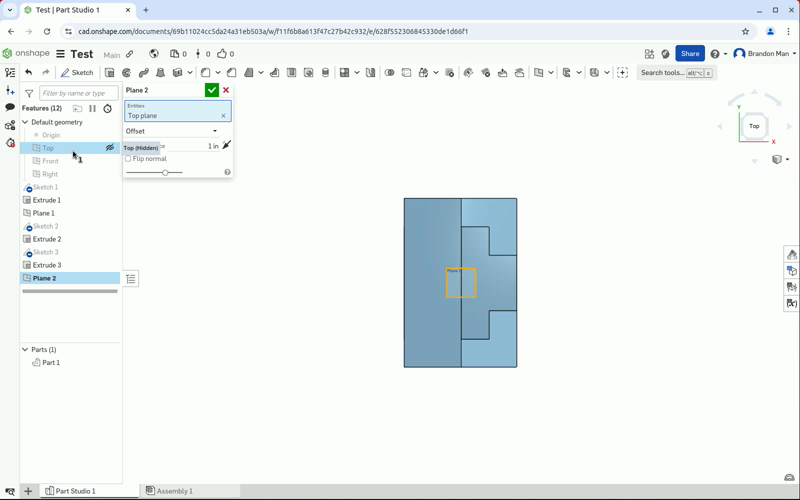
key(tab, 2)
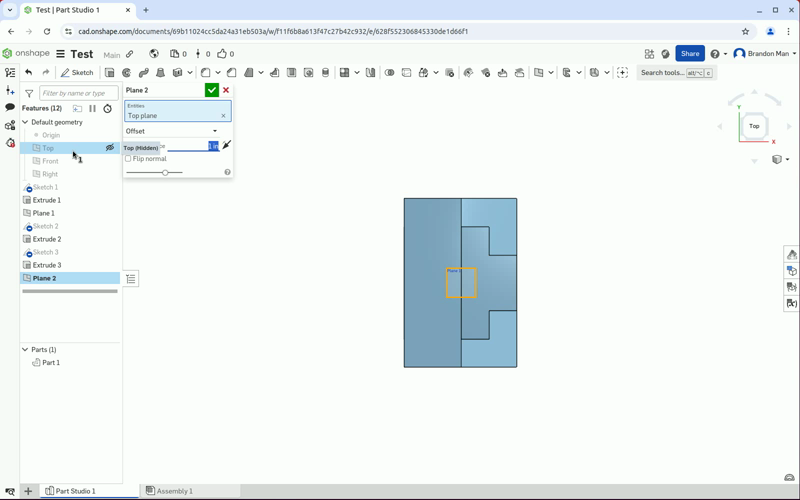
text(5.792)
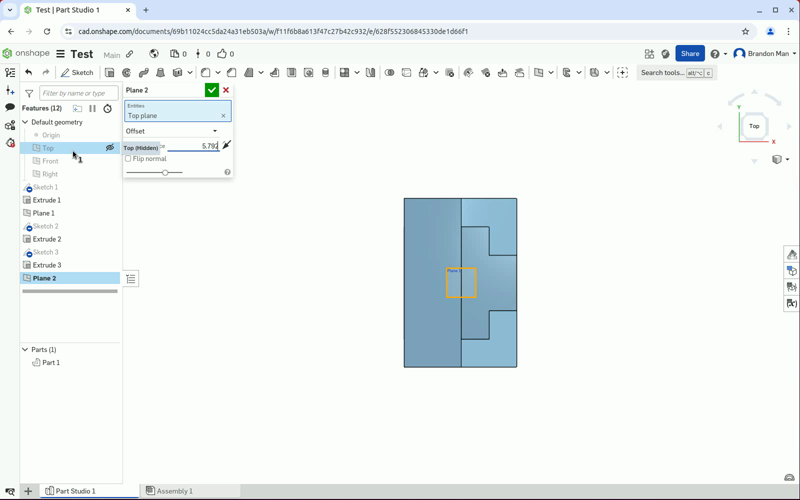
key(enter, 2)
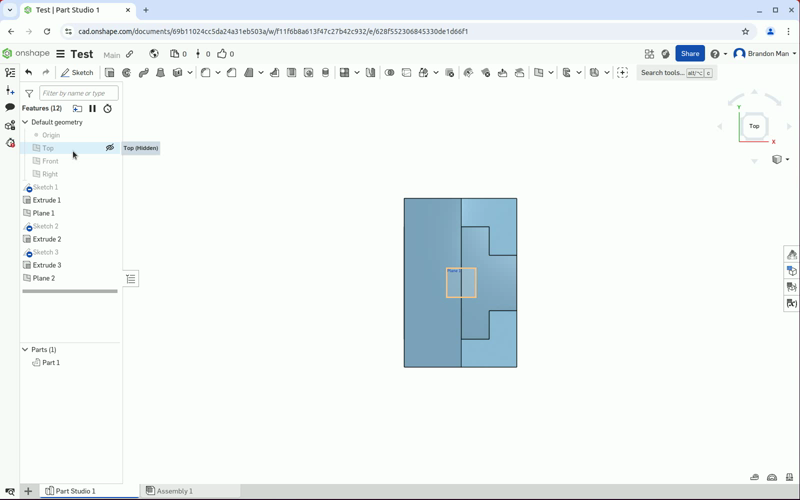
key(shift+s)
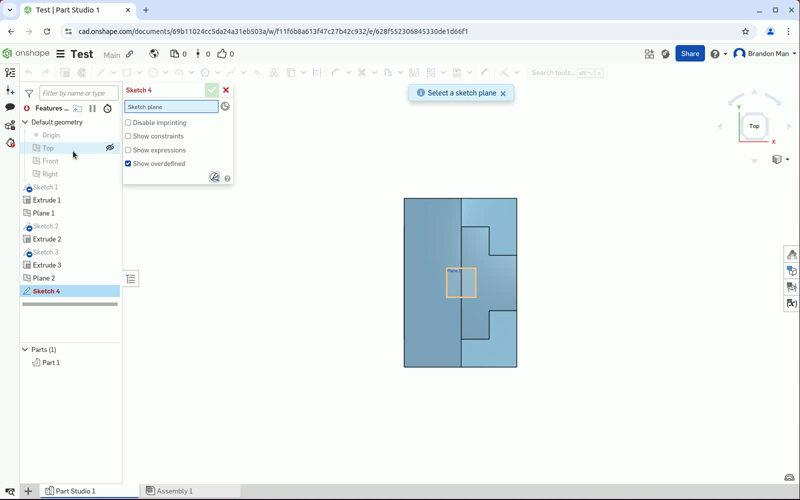
mouse_move(73, 280)
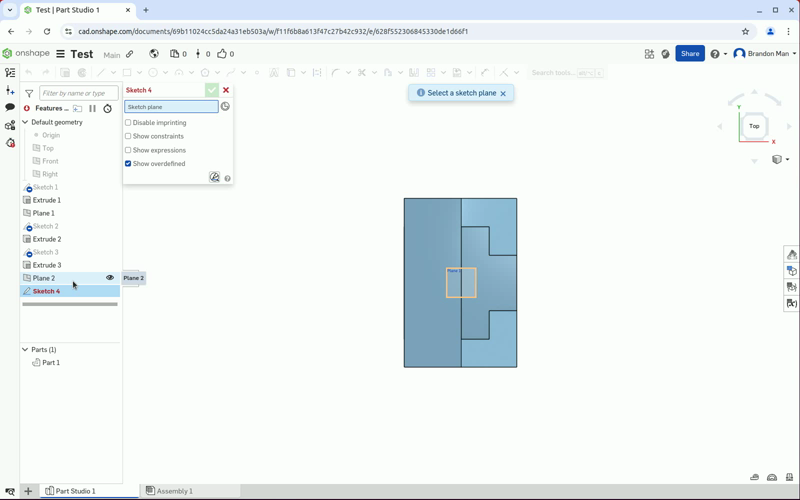
click(73, 280)
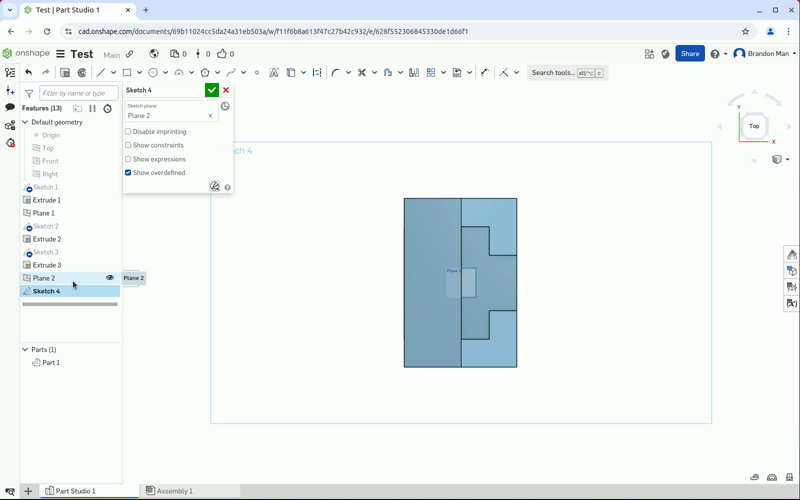
mouse_move(73, 352)
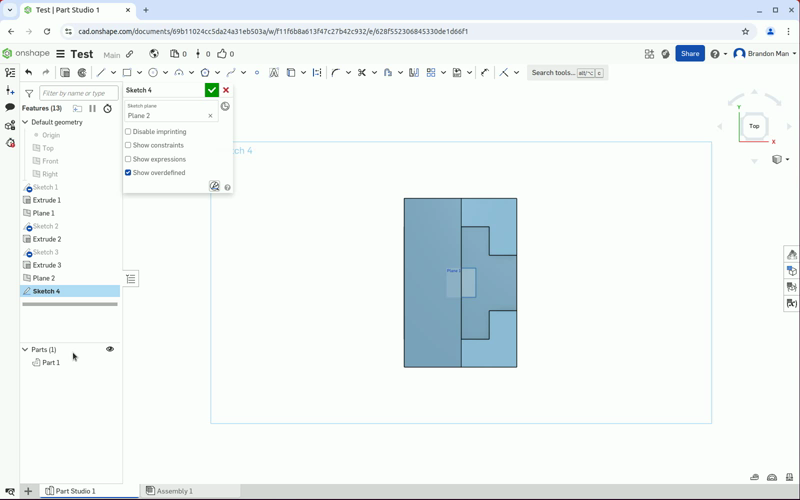
key(y)
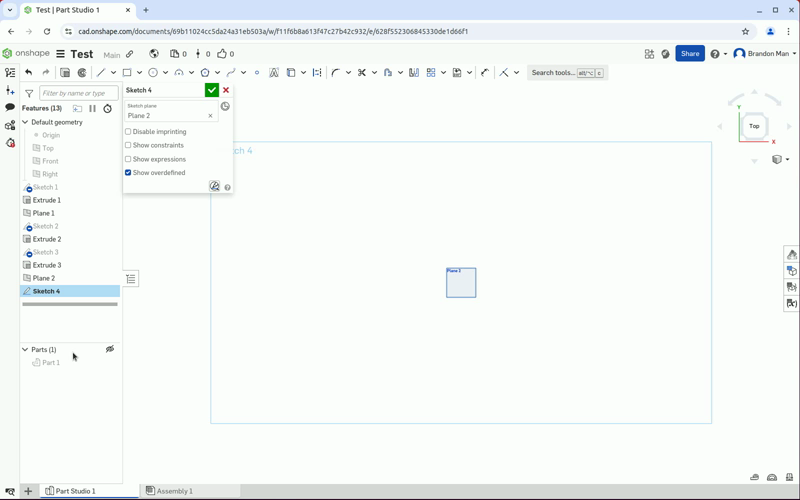
key(c)
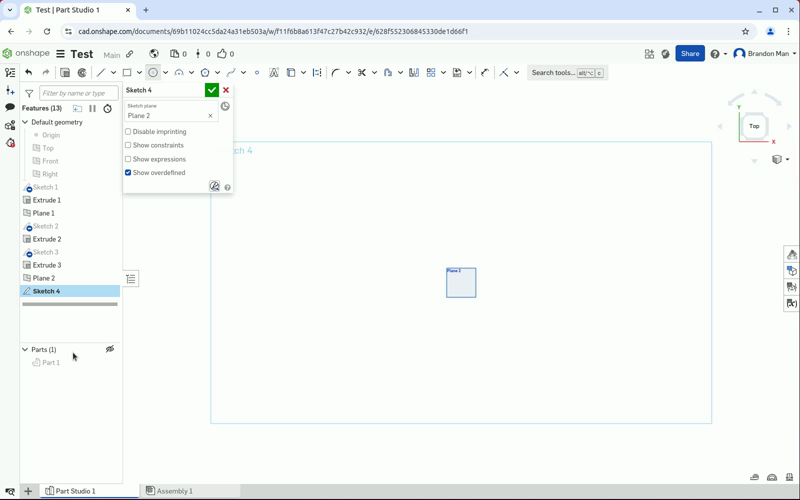
key_down(shift)
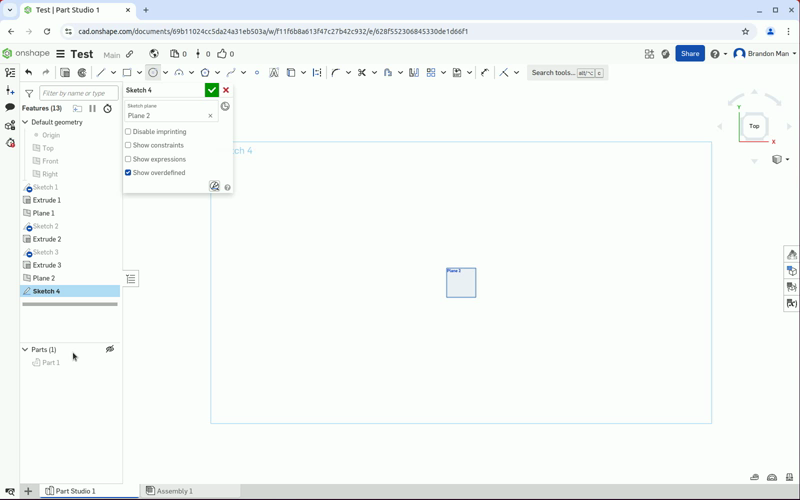
mouse_move(461, 282)
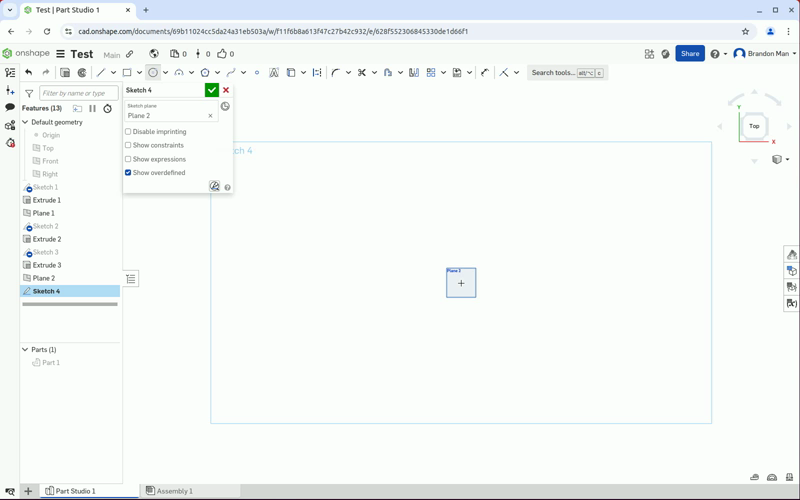
click(461, 282)
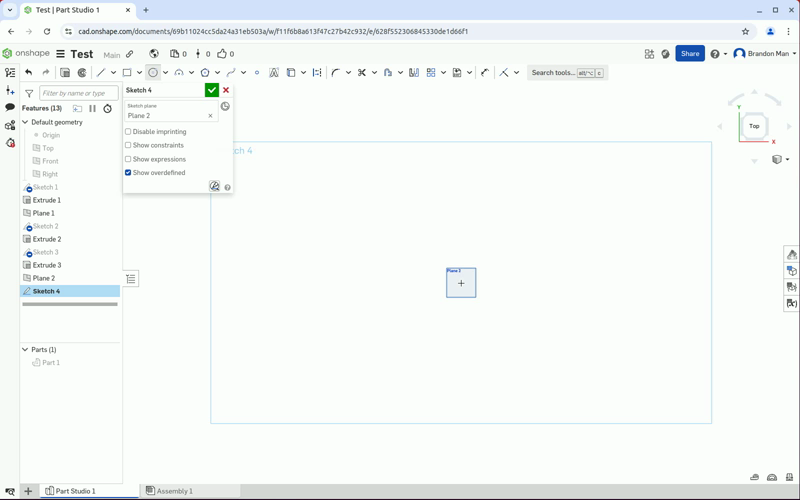
key_up(shift)
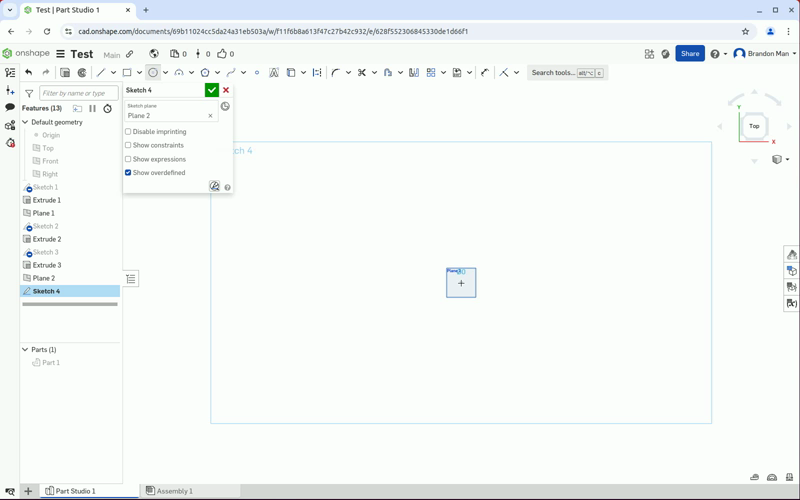
mouse_move(490, 282)
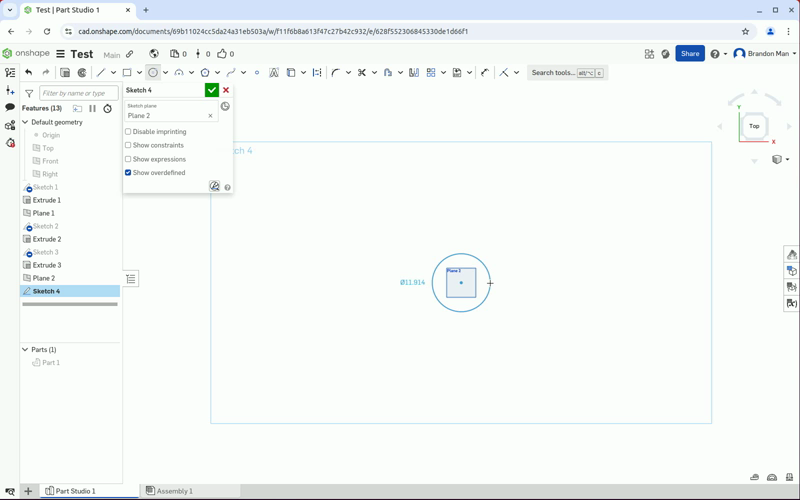
click(490, 282)
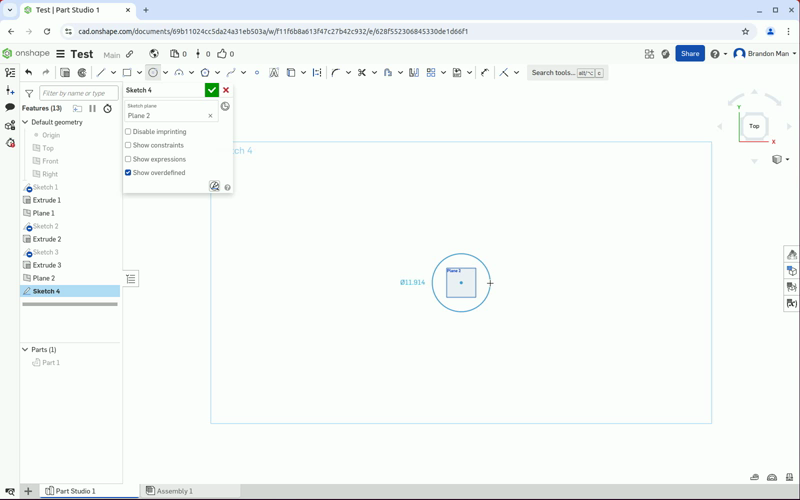
key(esc)
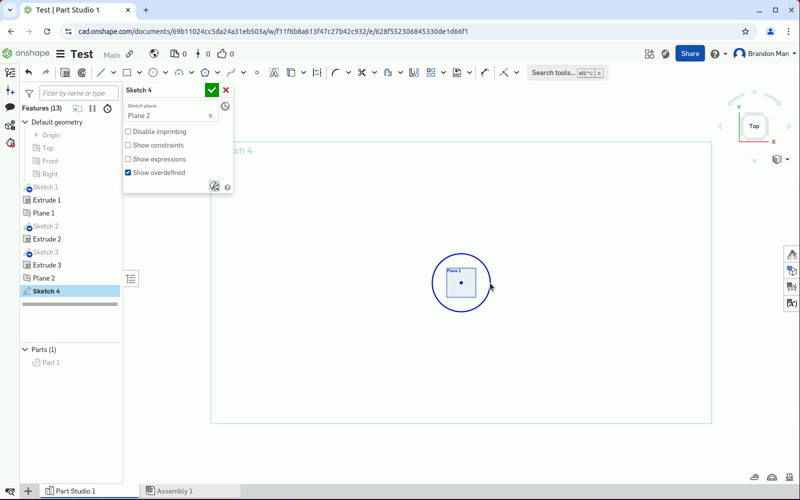
mouse_move(470, 287)
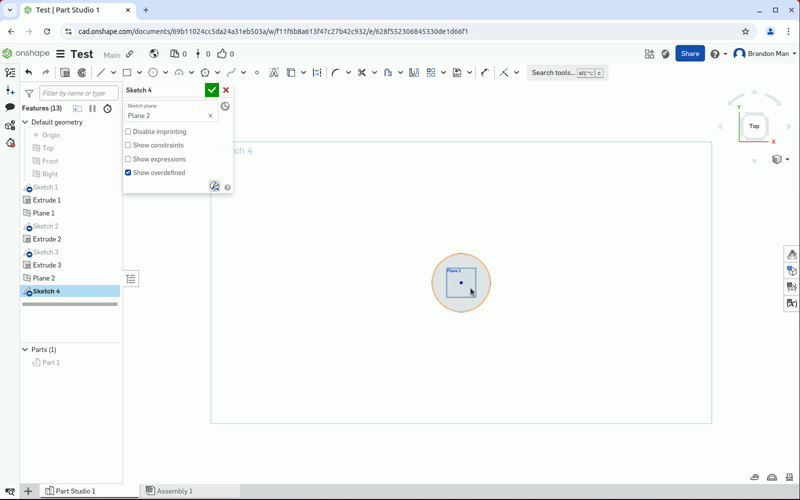
click(470, 287)
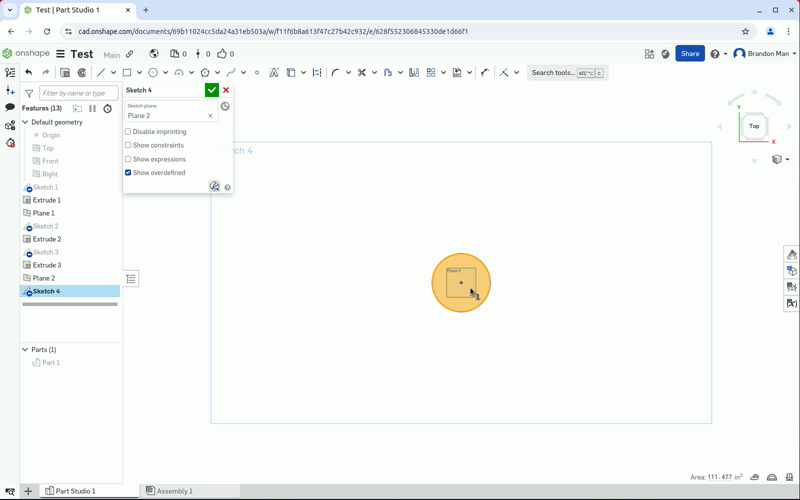
mouse_move(73, 352)
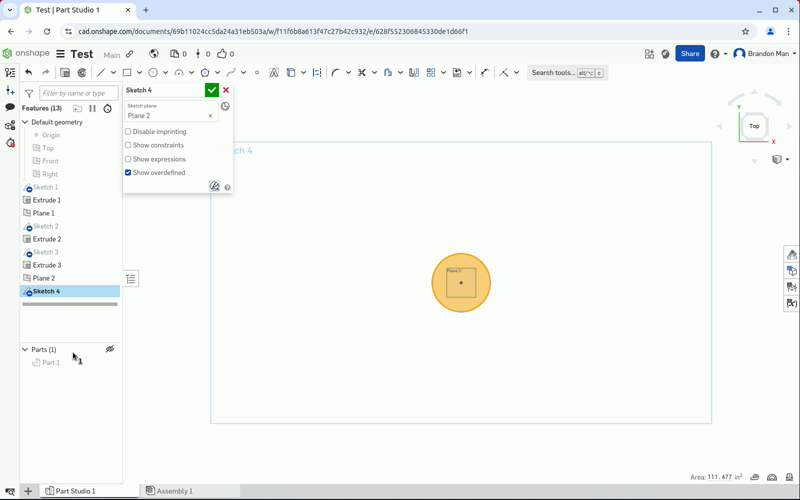
key(shift+y)
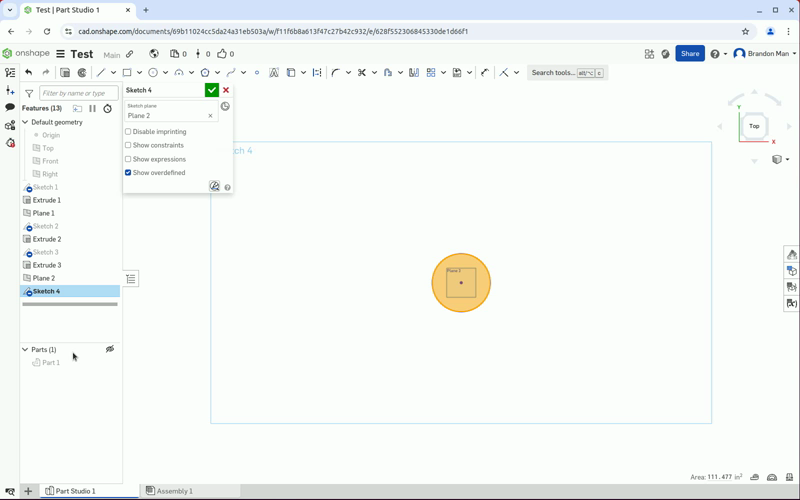
key(shift+e)
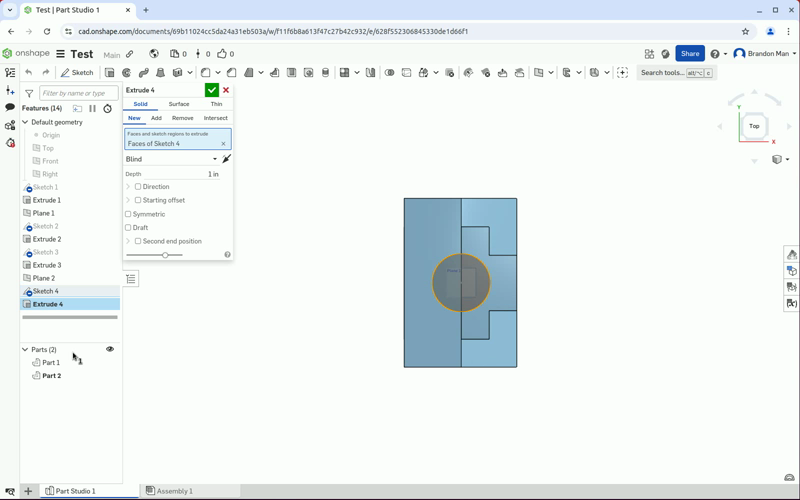
mouse_move(143, 106)
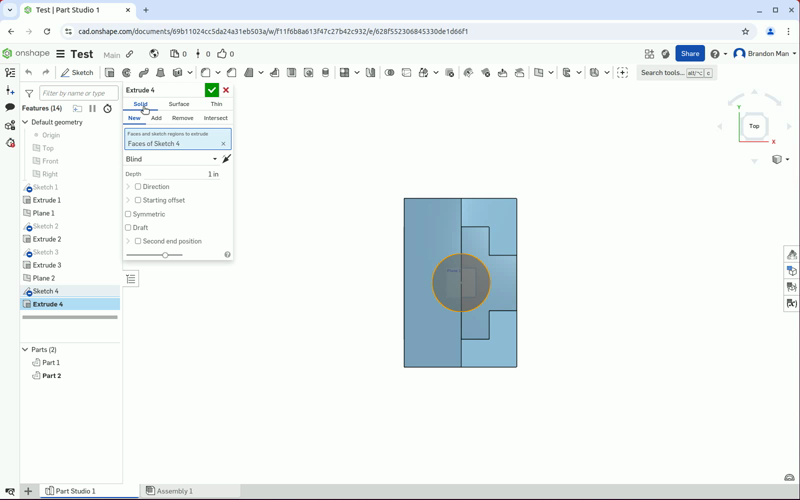
click(143, 106)
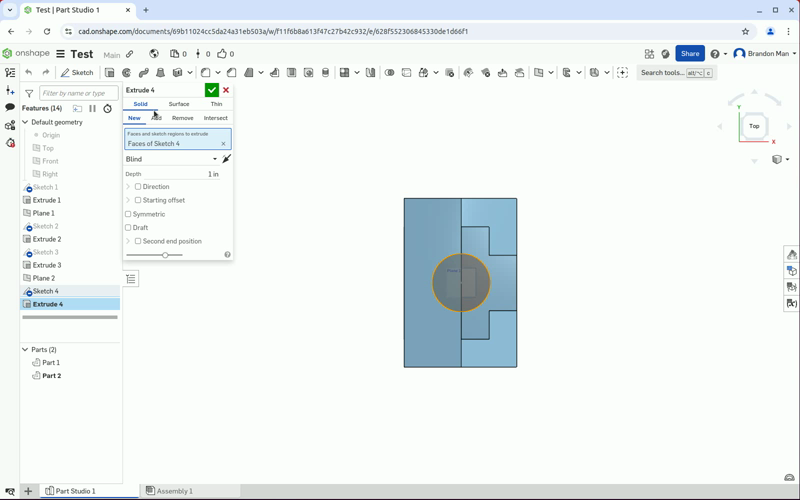
mouse_move(186, 120)
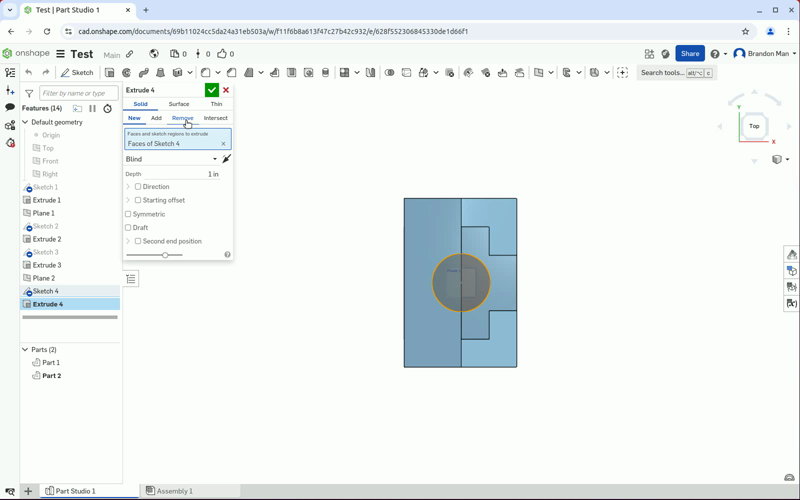
click(186, 120)
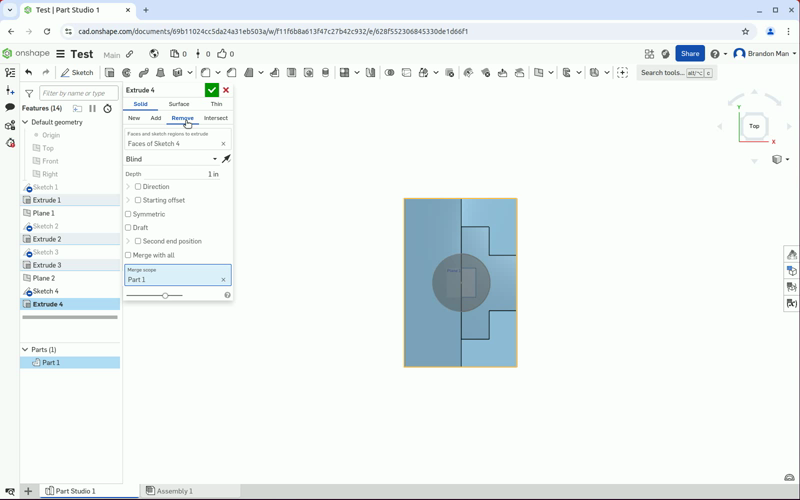
key(tab, 4)
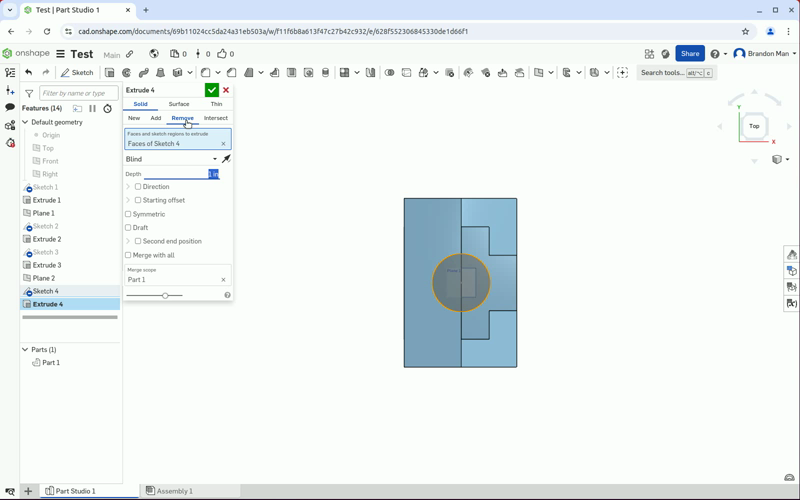
text(14.443)
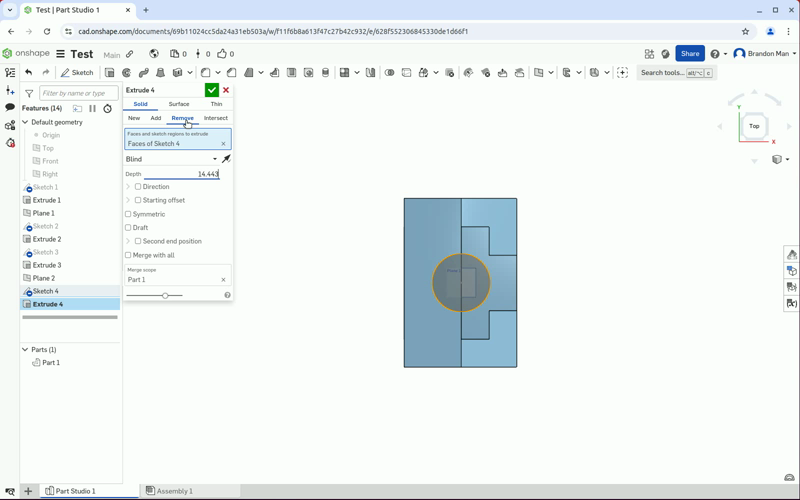
key(tab, 6)
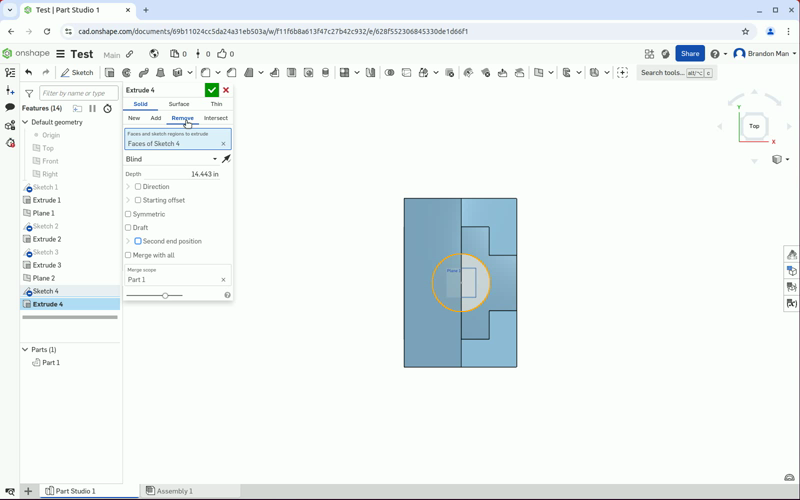
key(space)
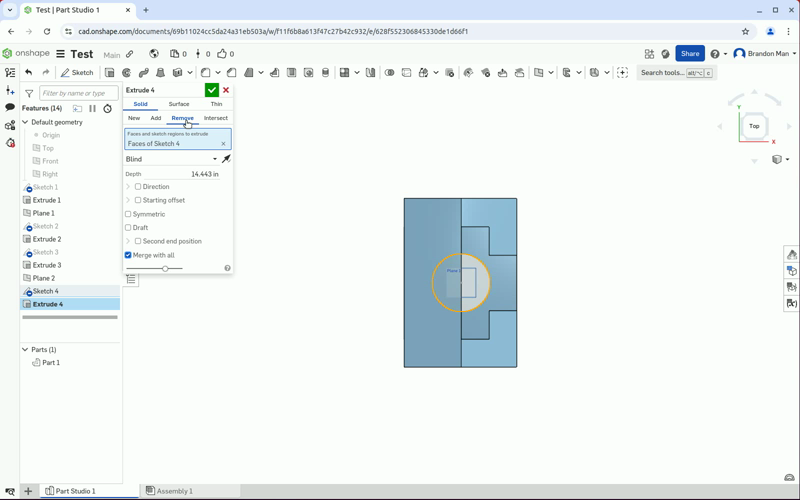
key(enter)
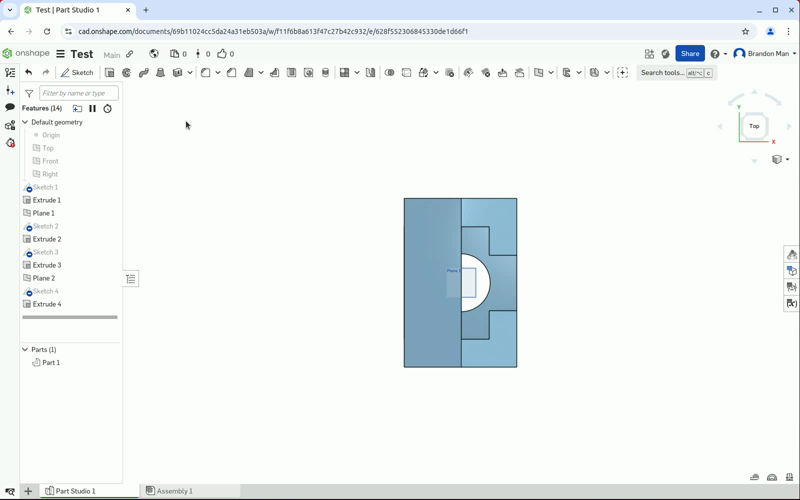
key(shift+h)
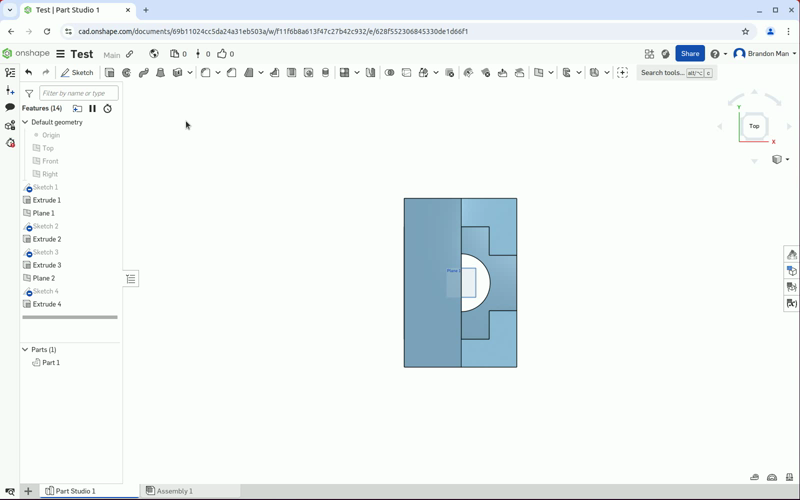
key(shift+h)
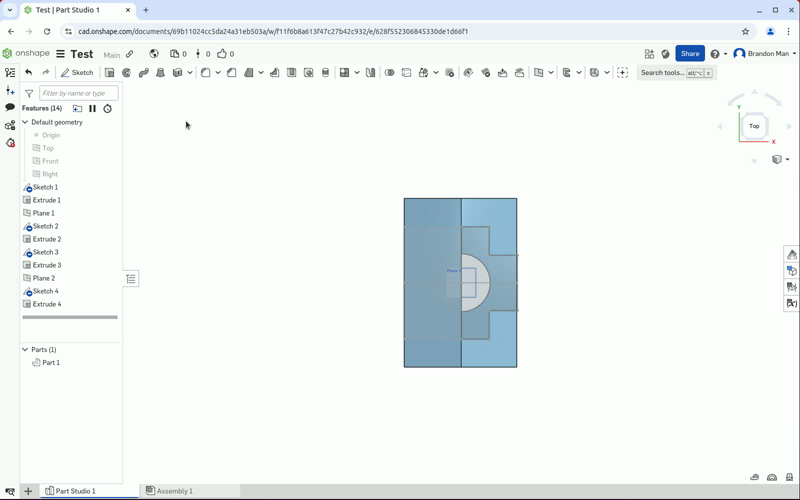
key(shift+7)
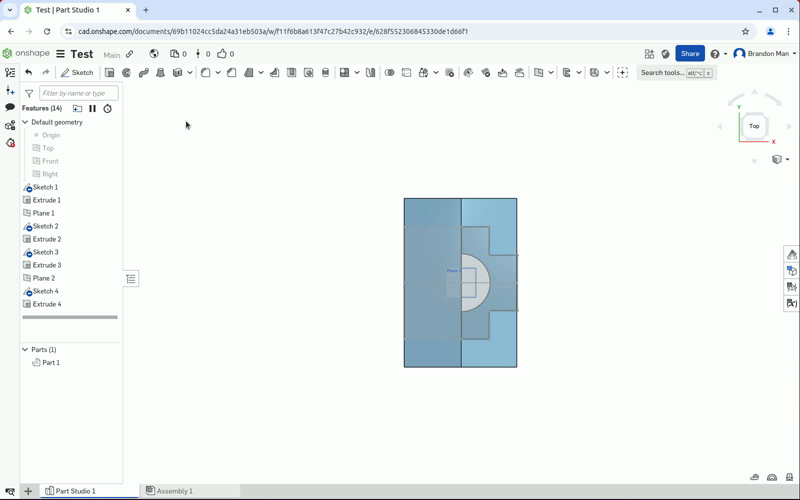
key(up, 3)
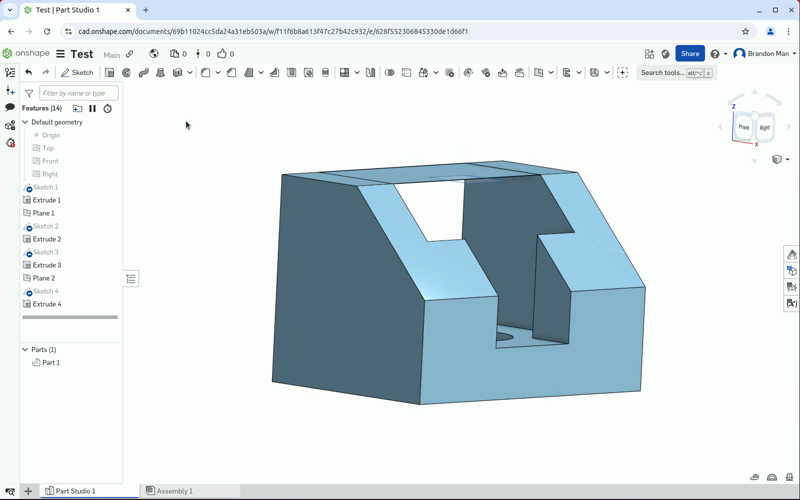
key(left, 3)
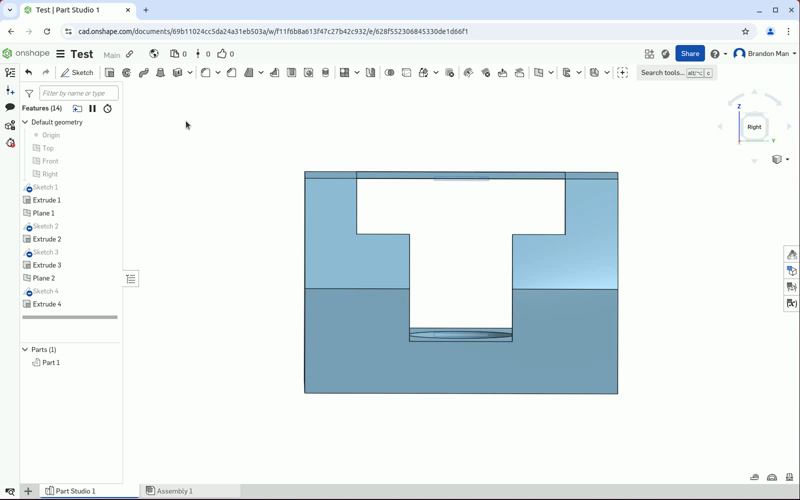
key(right, 3)
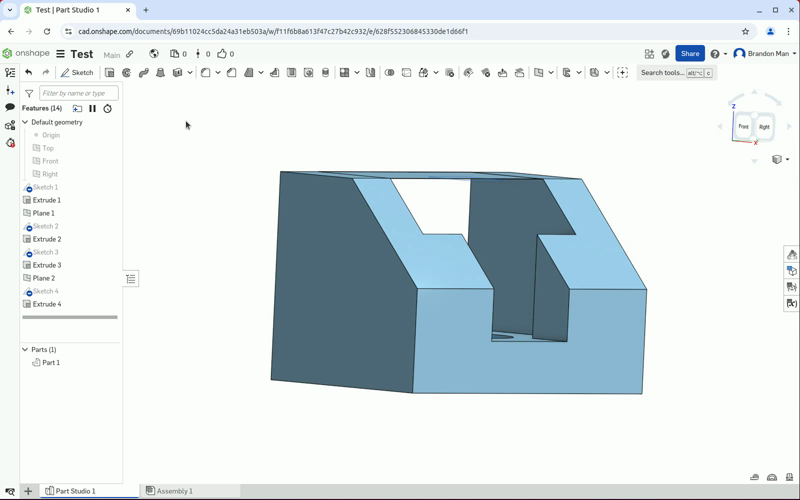
key(down, 3)
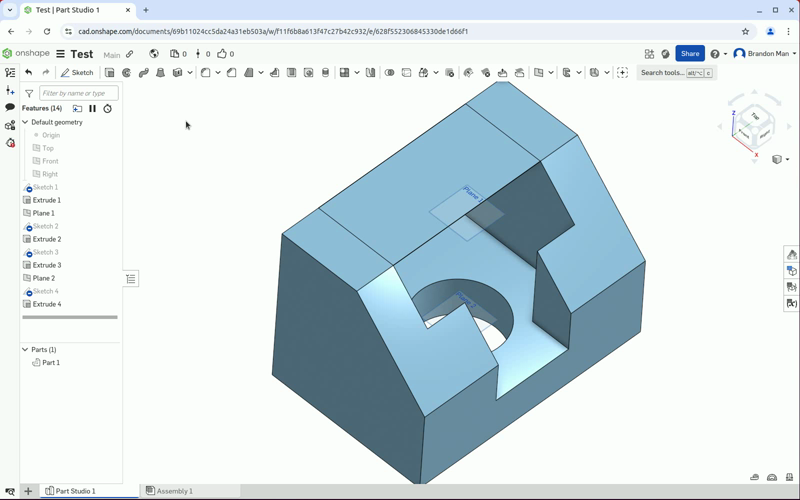
mouse_move(73, 189)
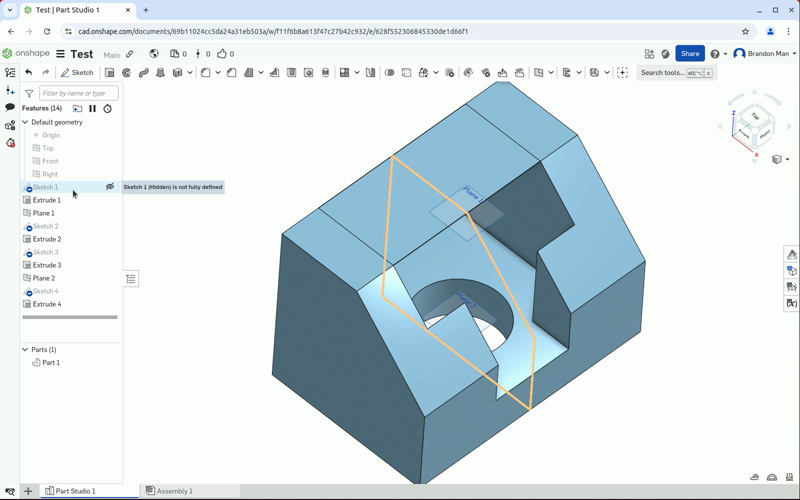
click(73, 189)